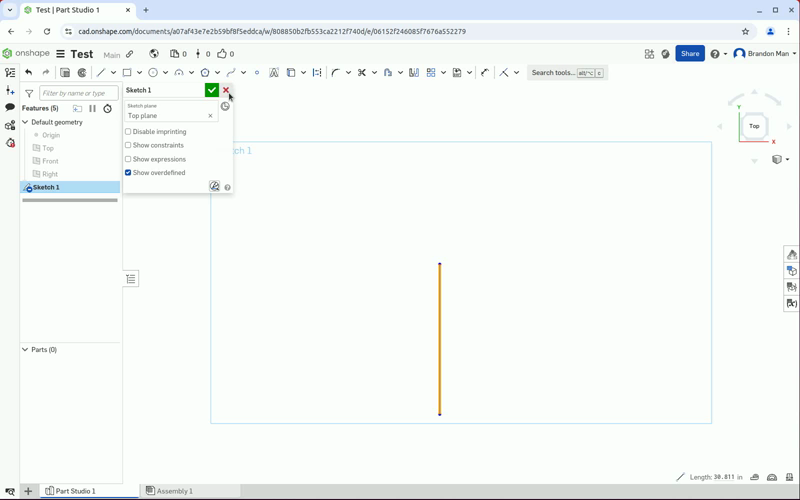
key(shift+h)
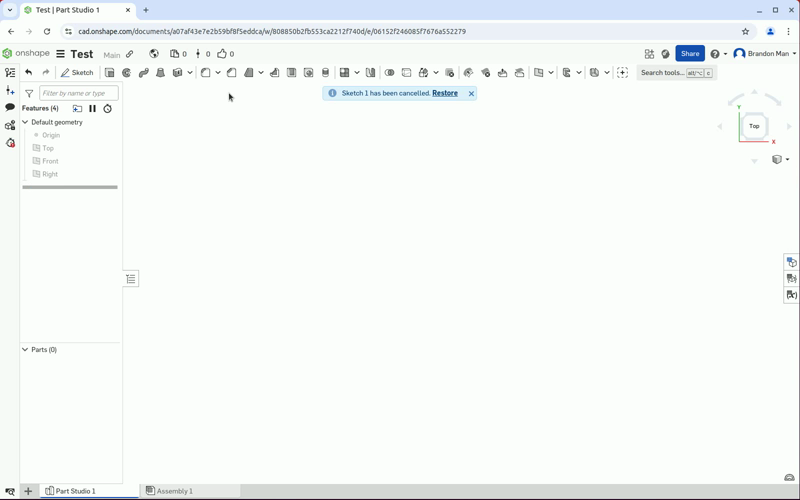
mouse_move(73, 352)
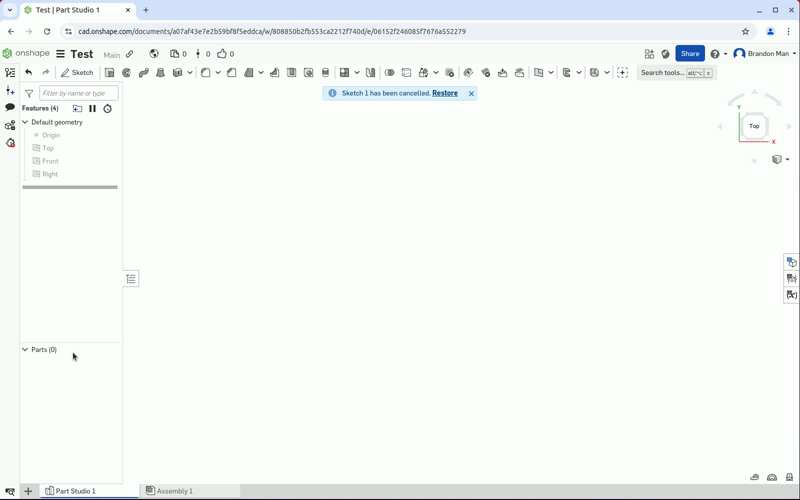
key(y)
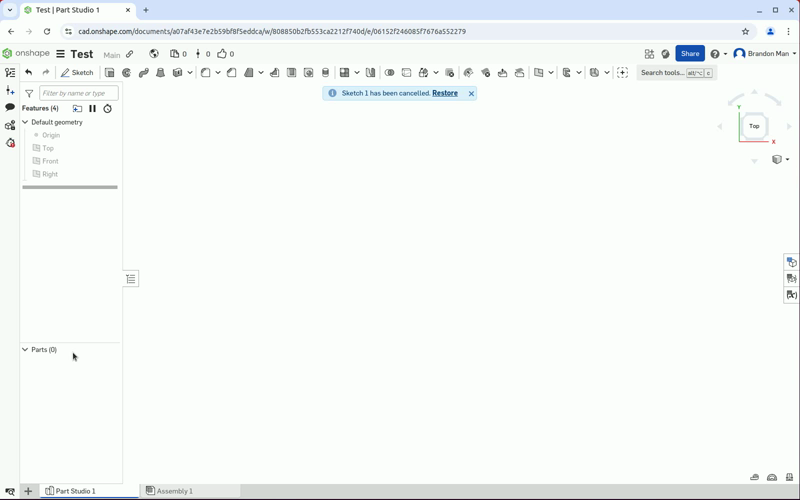
key(shift+p)
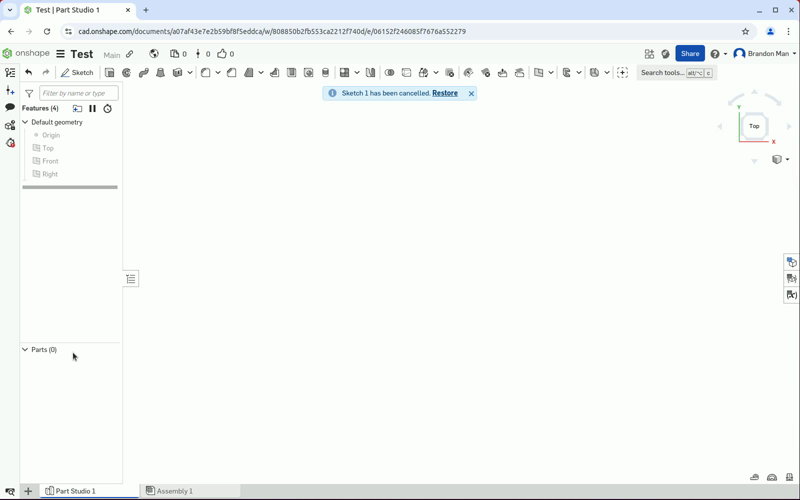
key(space)
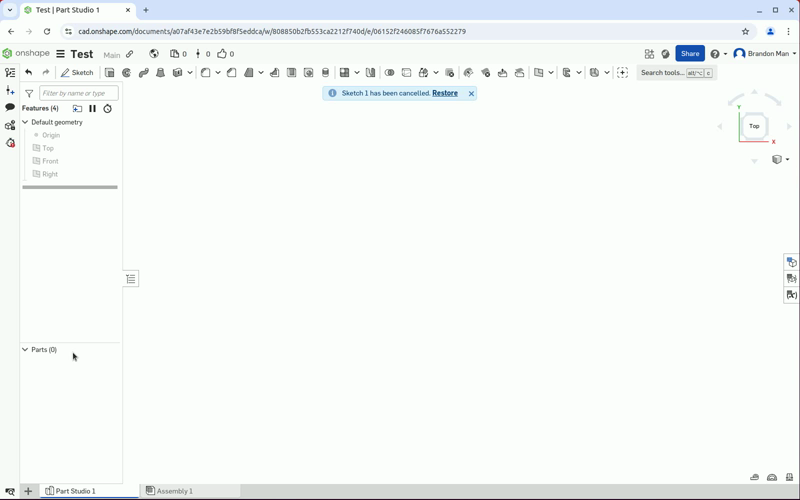
key_down(shift)
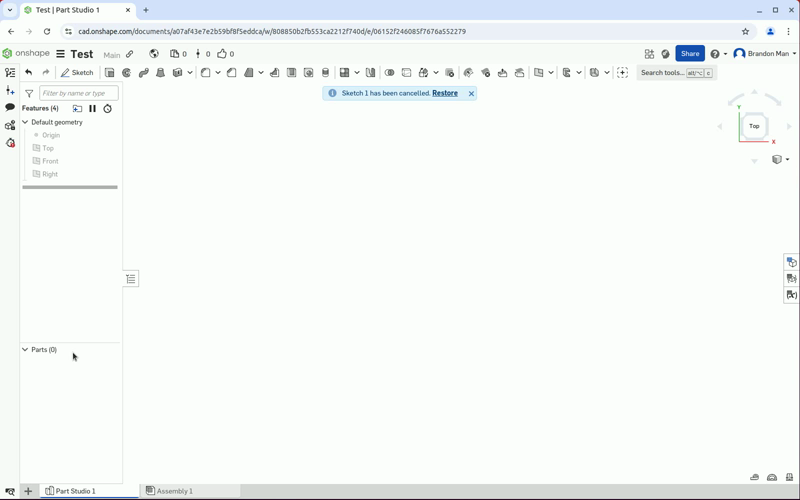
key(up)
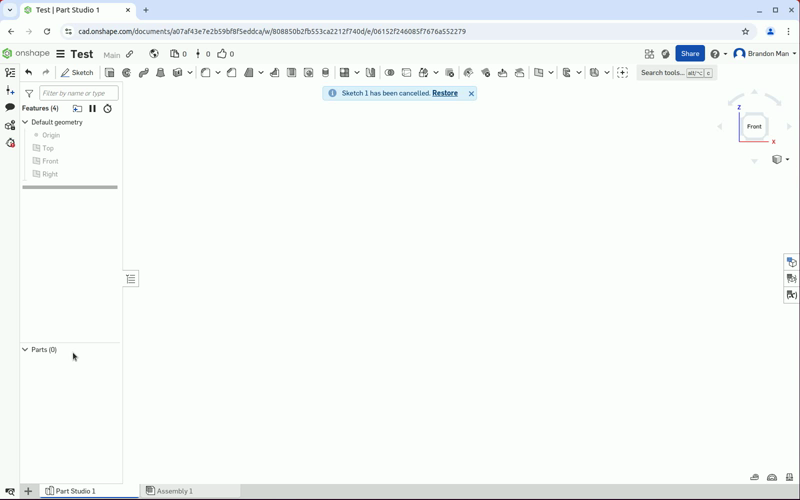
key_up(shift)
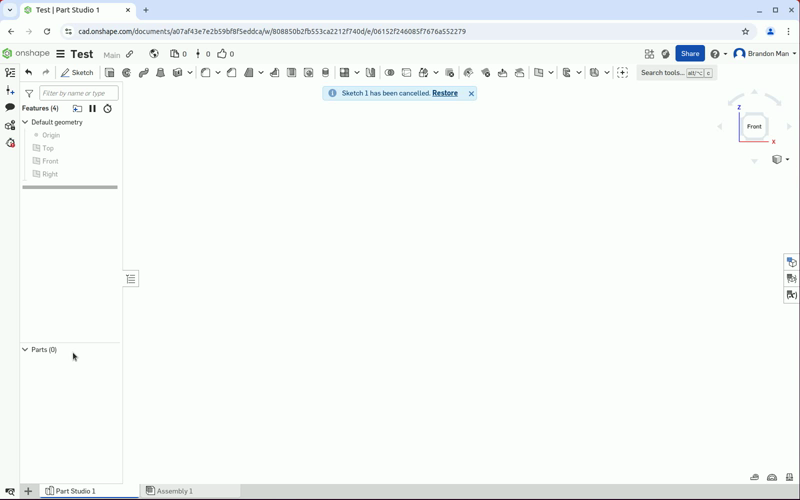
mouse_move(73, 352)
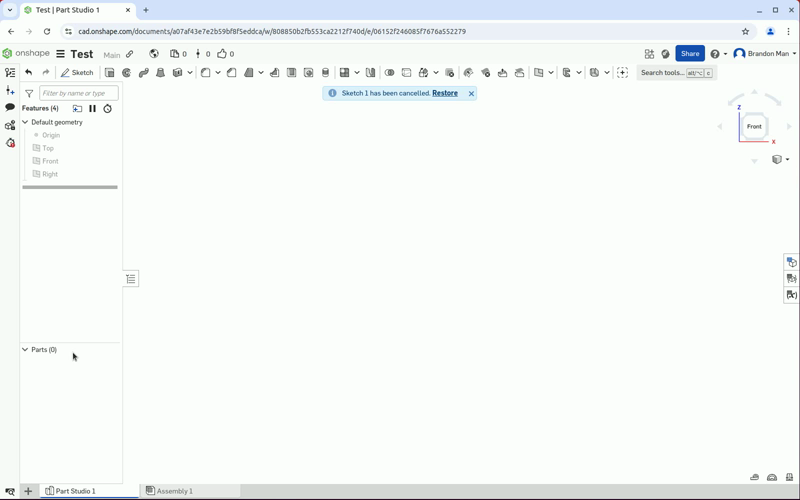
key(shift+y)
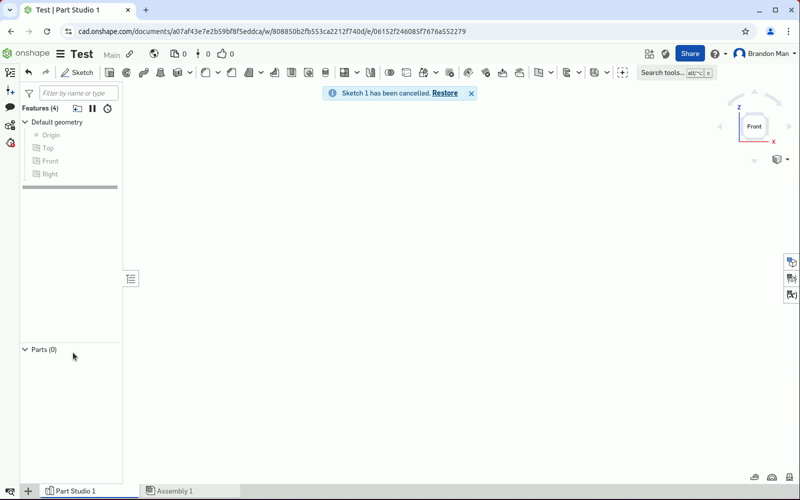
key(shift+s)
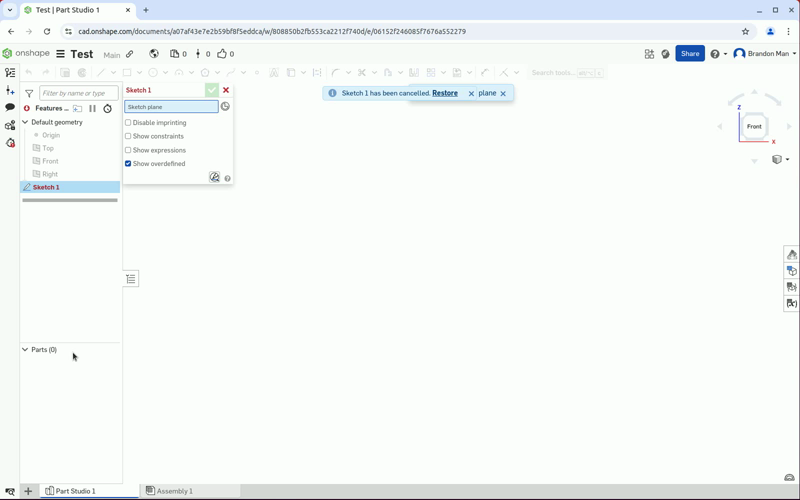
mouse_move(73, 163)
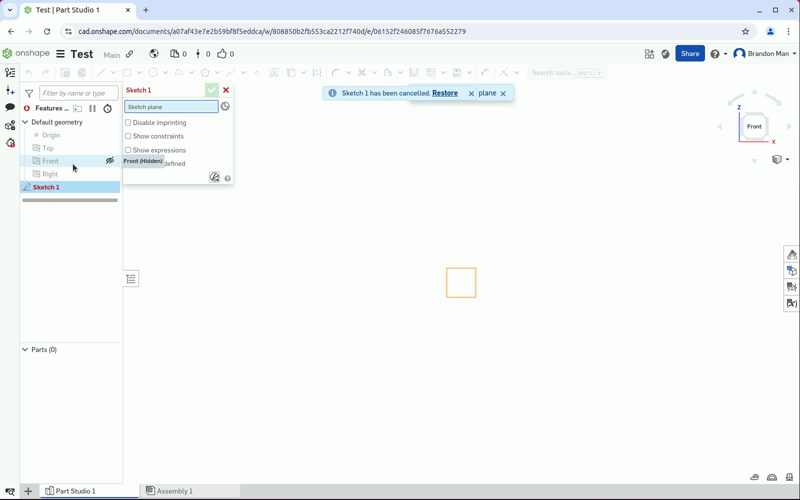
click(73, 163)
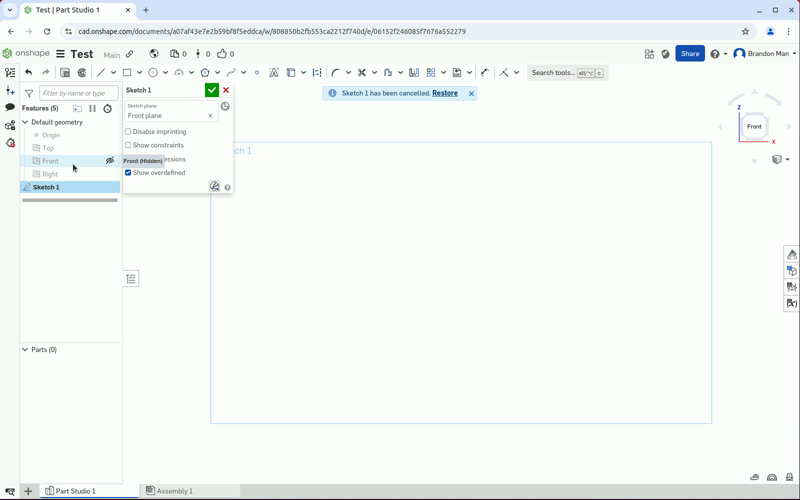
mouse_move(73, 352)
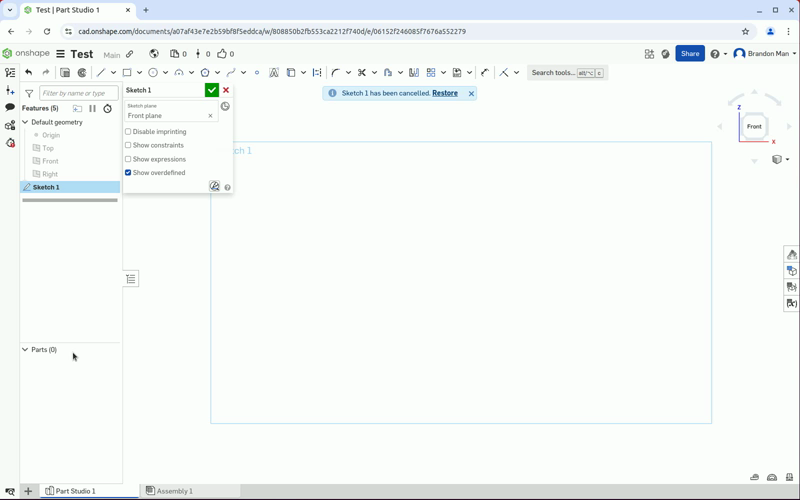
key(y)
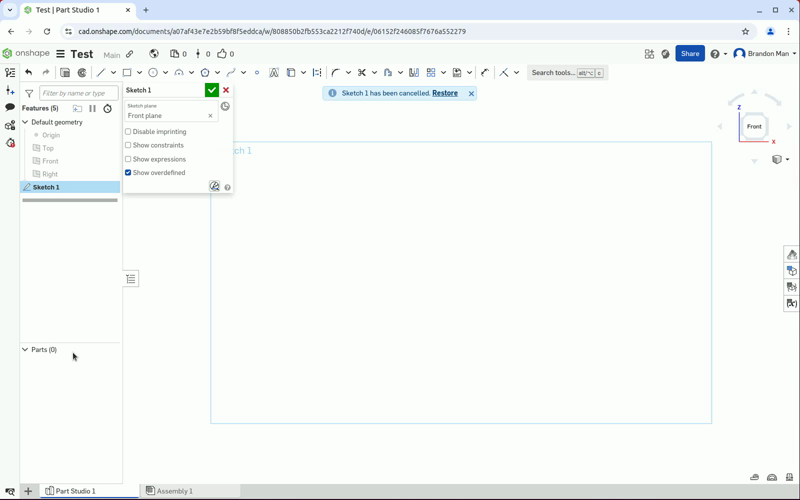
key(c)
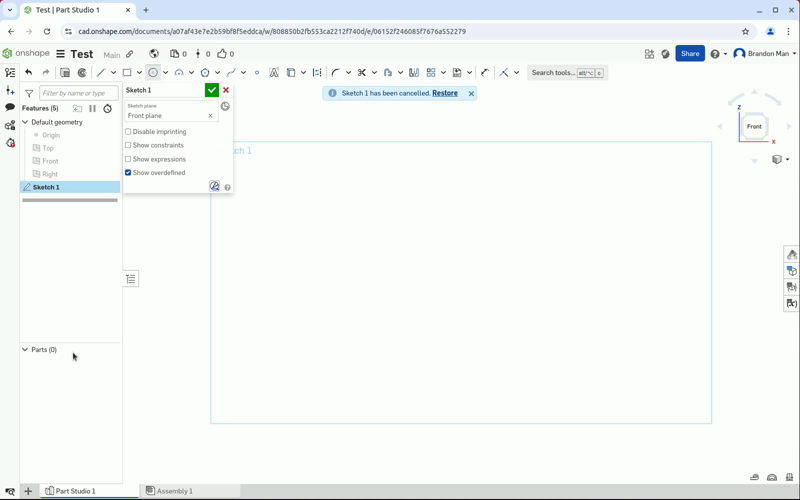
key_down(shift)
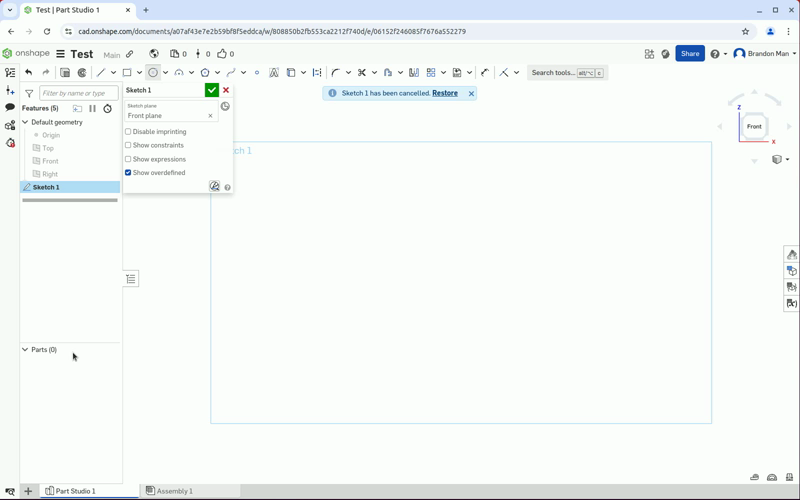
mouse_move(461, 282)
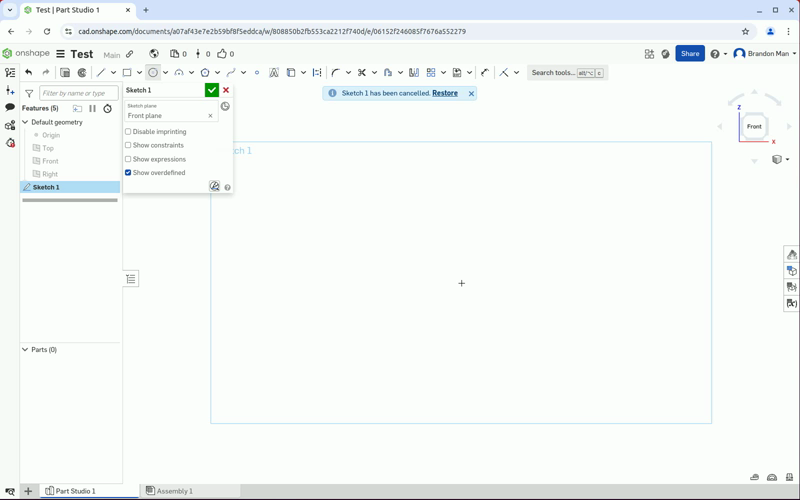
click(461, 282)
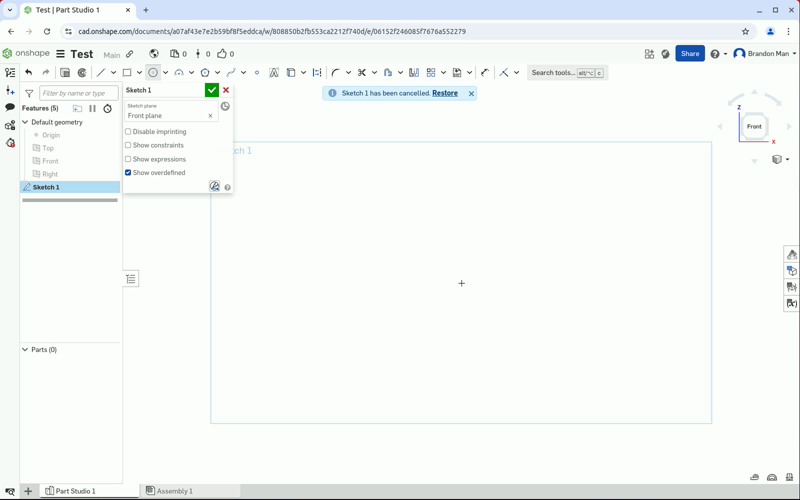
key_up(shift)
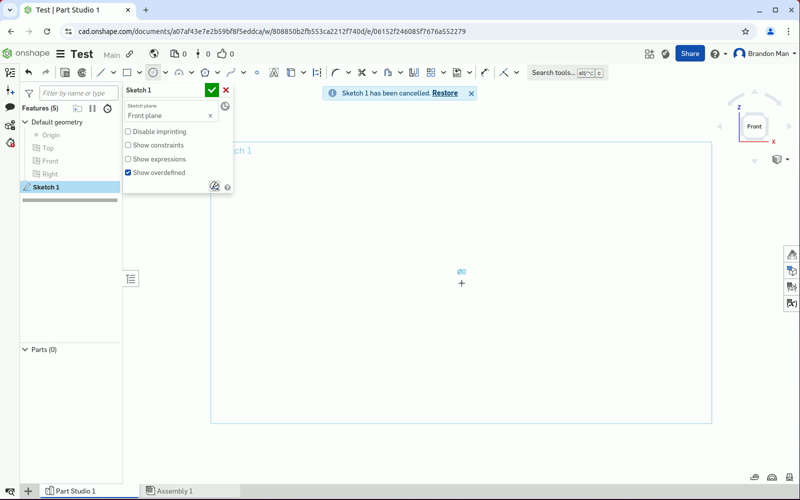
mouse_move(487, 282)
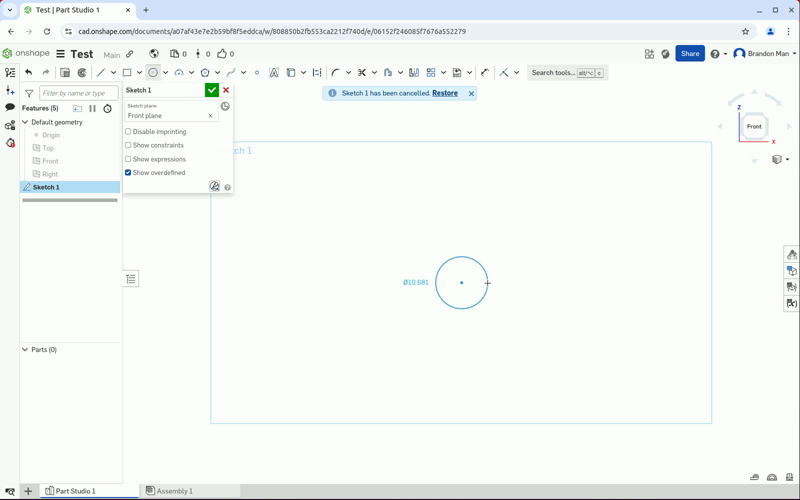
click(487, 282)
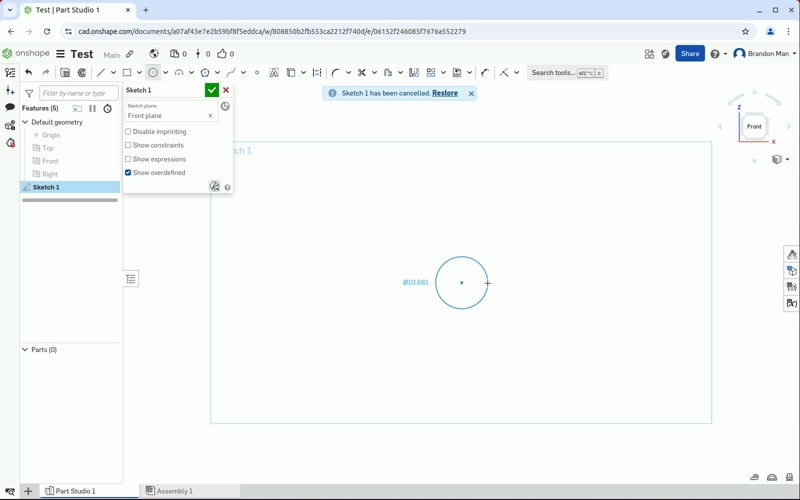
key(esc)
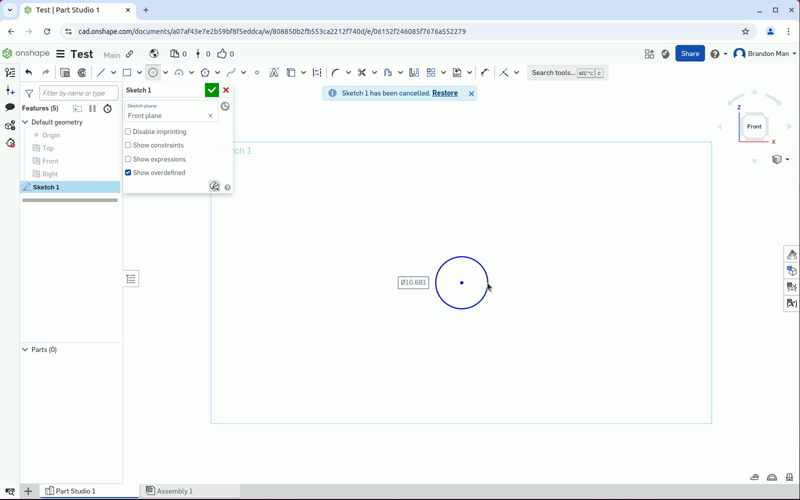
mouse_move(464, 284)
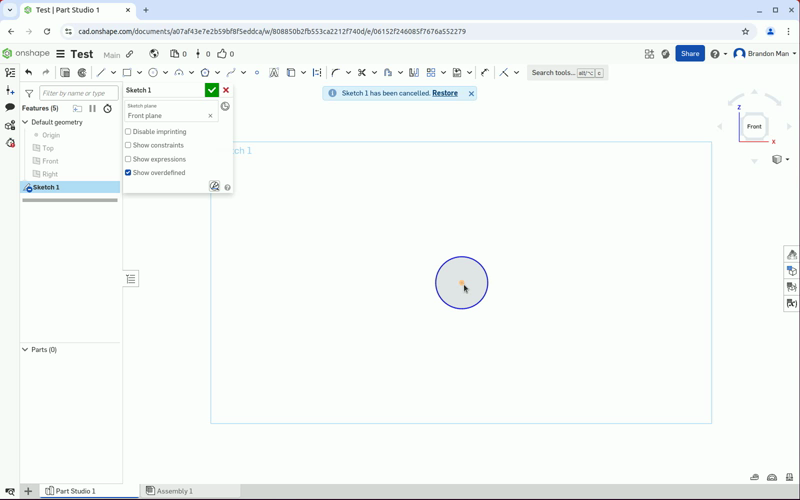
click(464, 284)
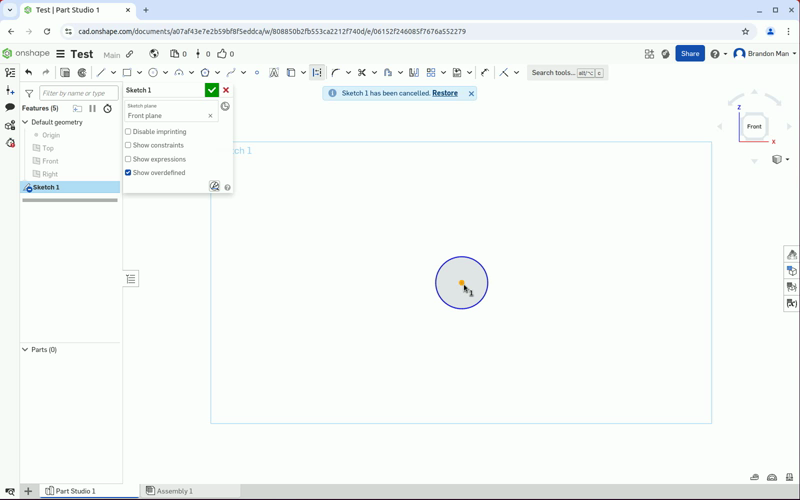
mouse_move(73, 352)
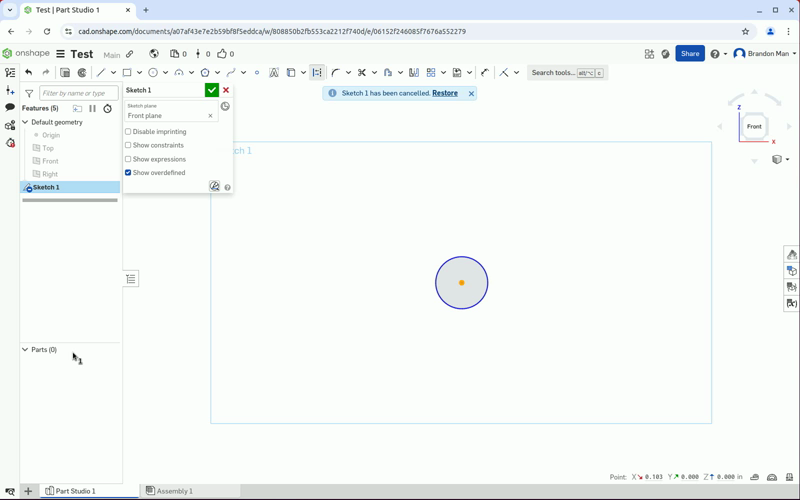
key(shift+y)
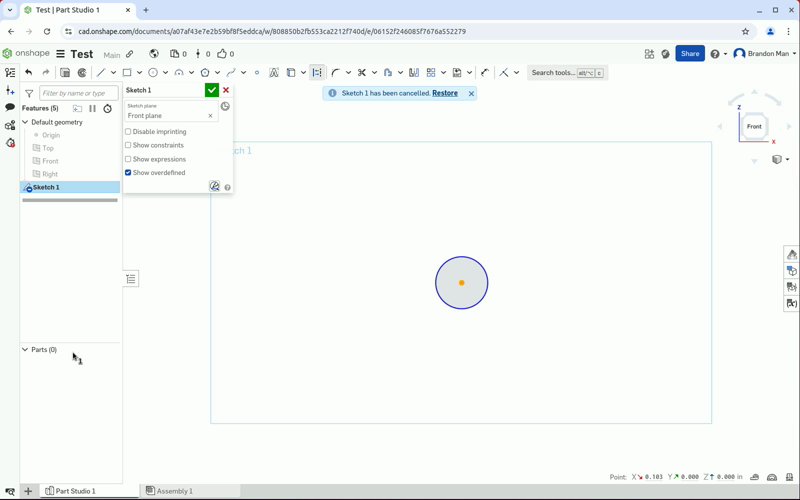
key(shift+e)
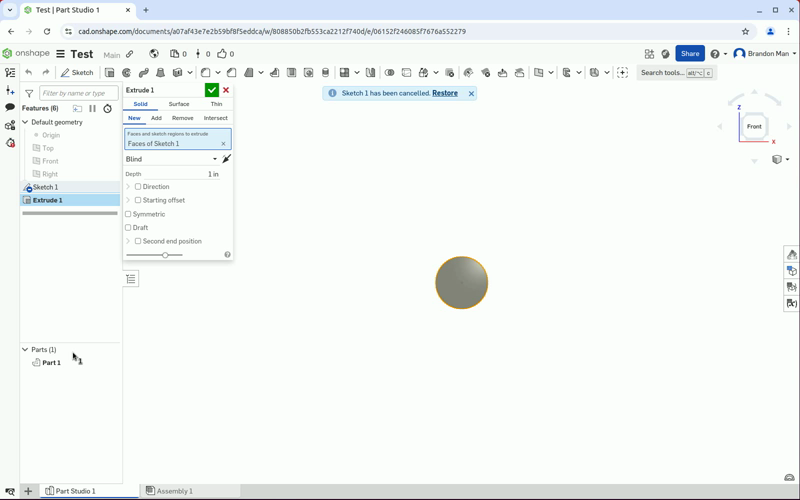
mouse_move(143, 106)
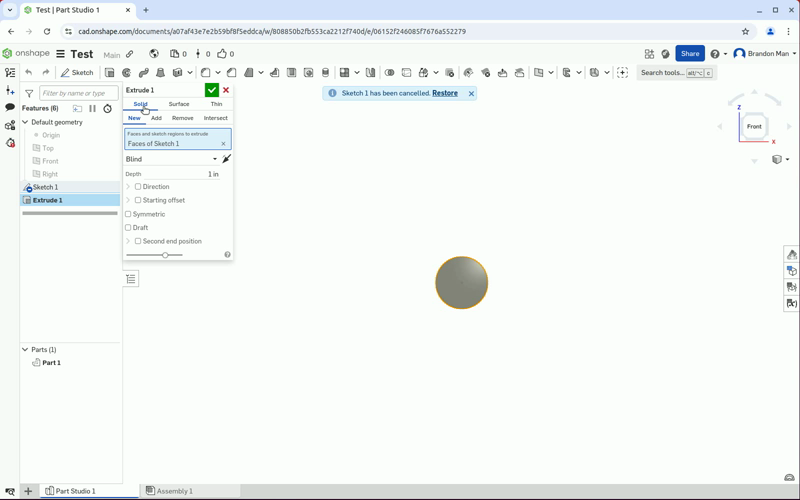
click(143, 106)
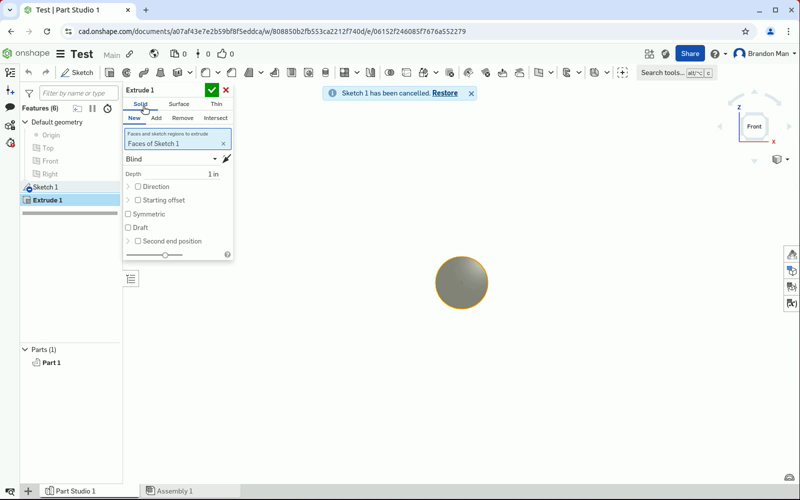
mouse_move(137, 120)
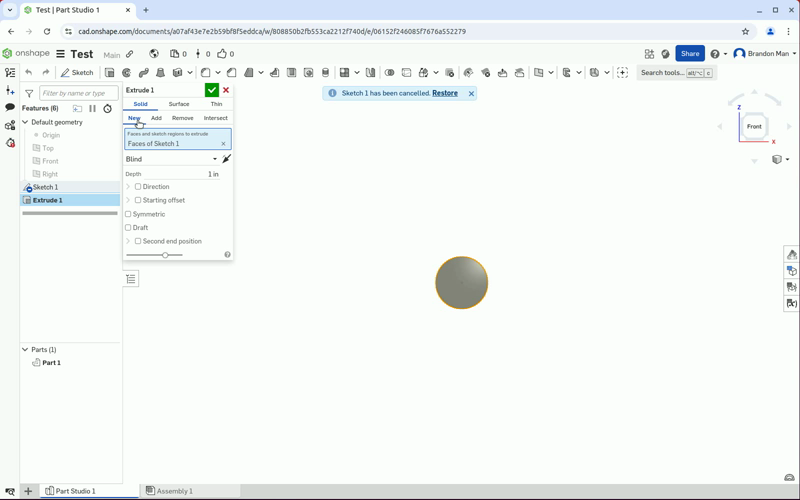
click(137, 120)
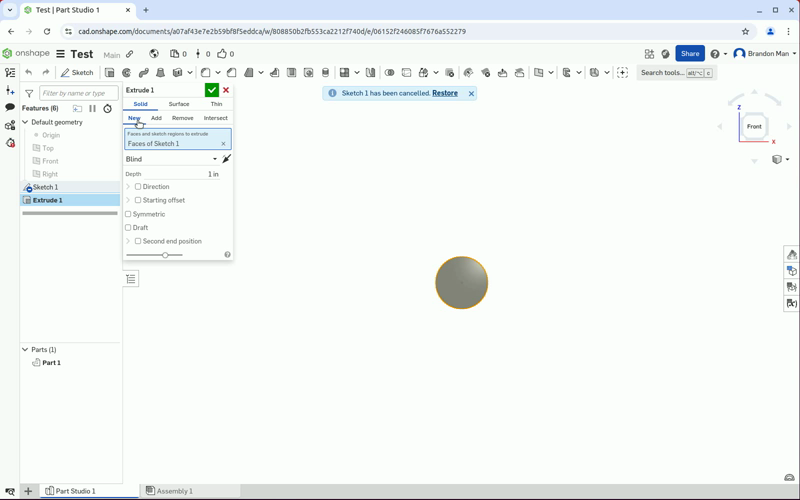
key(tab, 4)
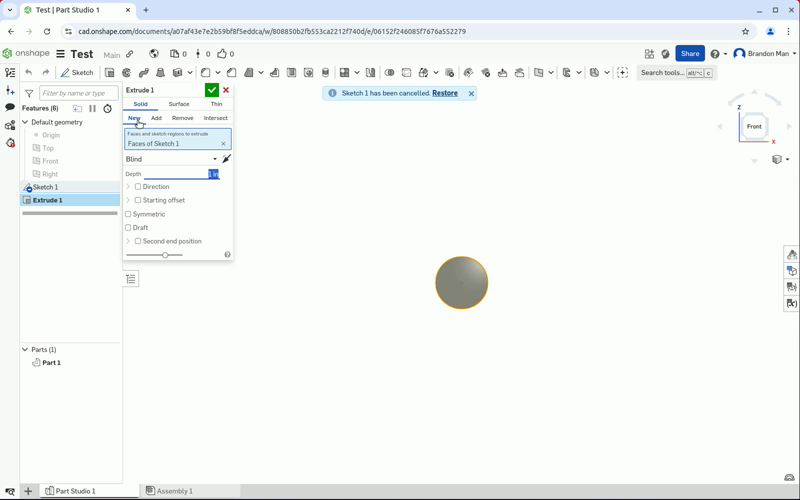
text(37.55)
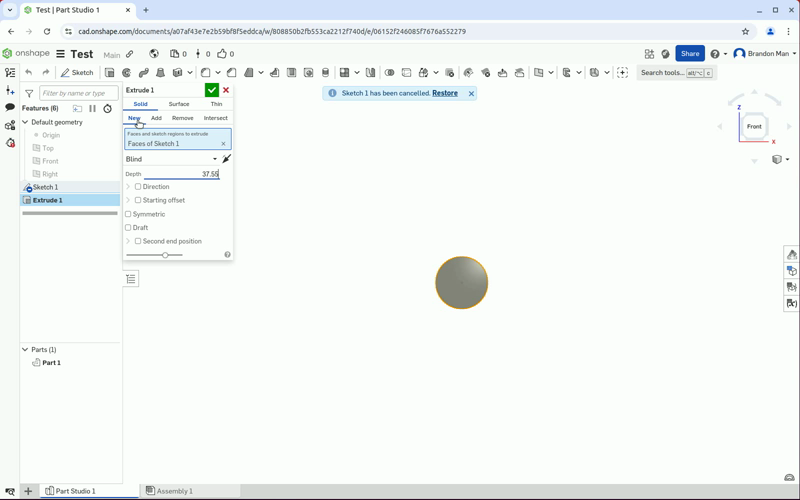
key(tab, 3)
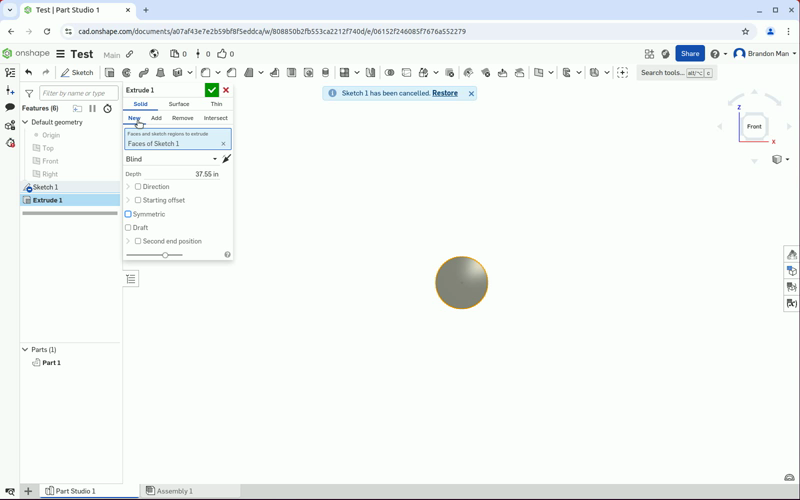
key(space)
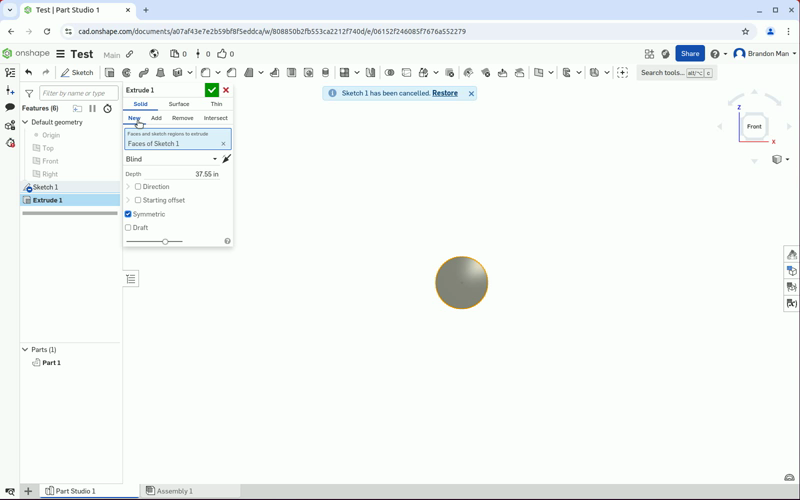
key(enter)
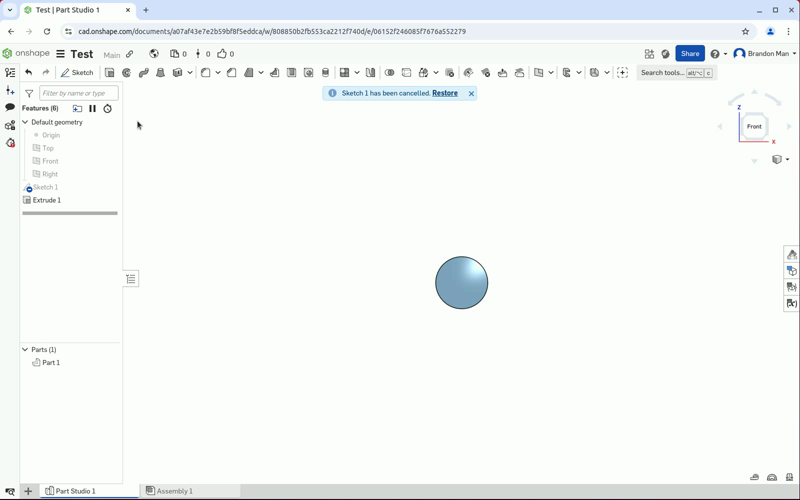
key(shift+h)
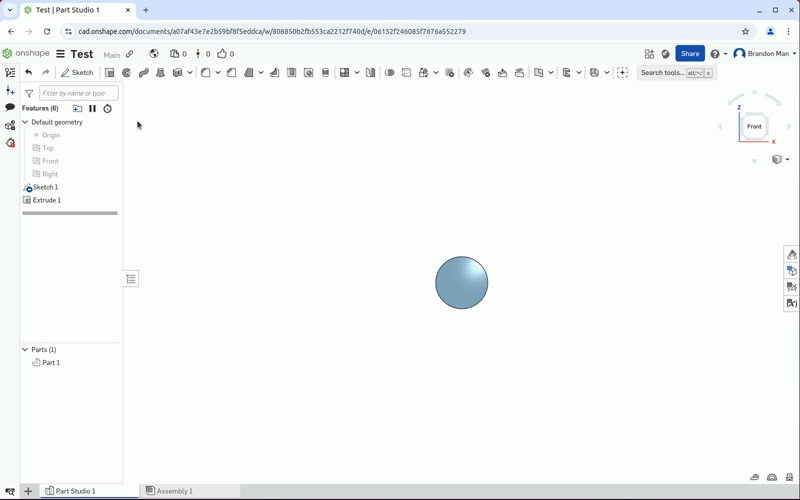
key(shift+h)
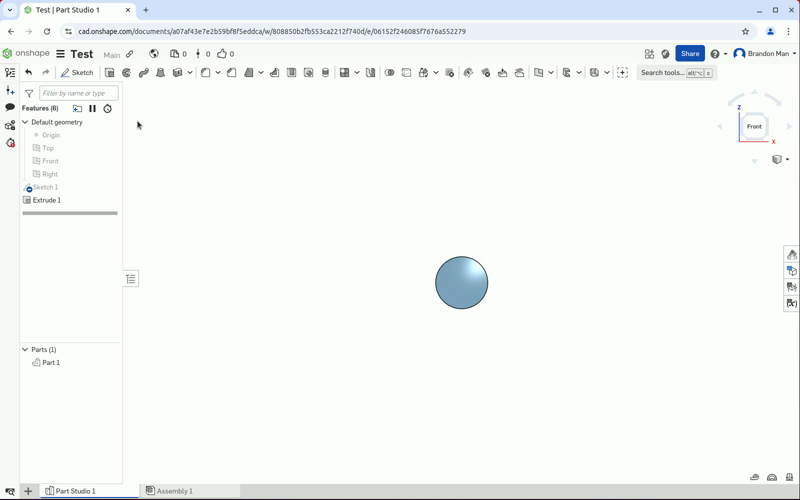
mouse_move(73, 189)
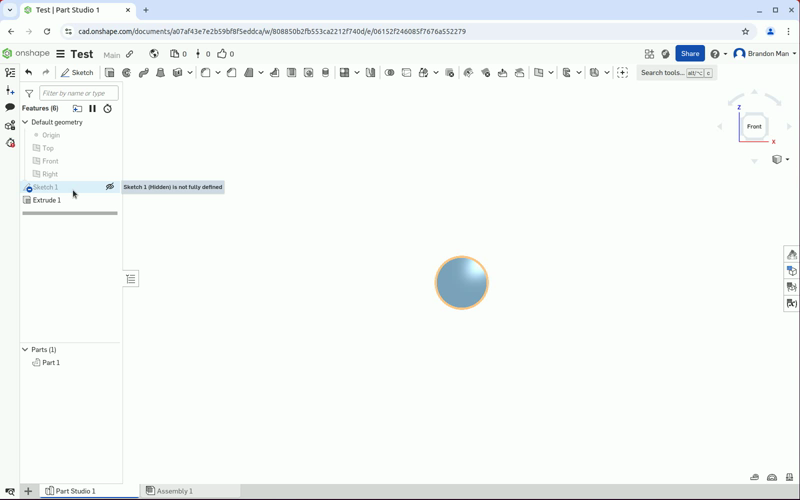
click(73, 189)
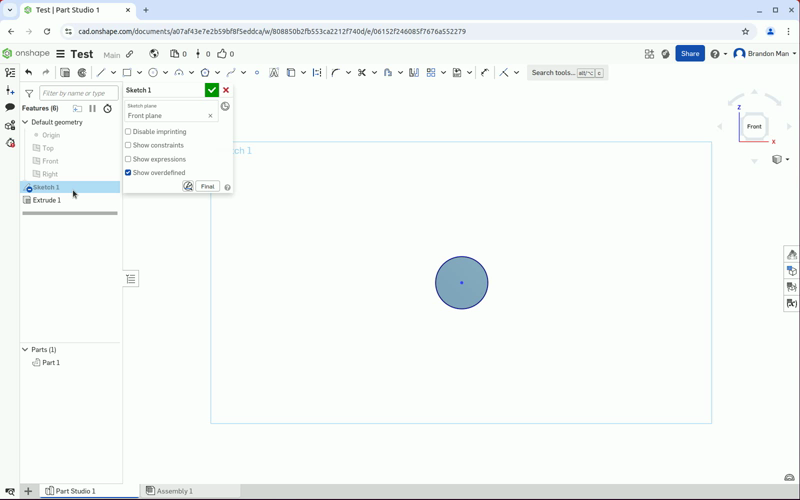
mouse_move(229, 92)
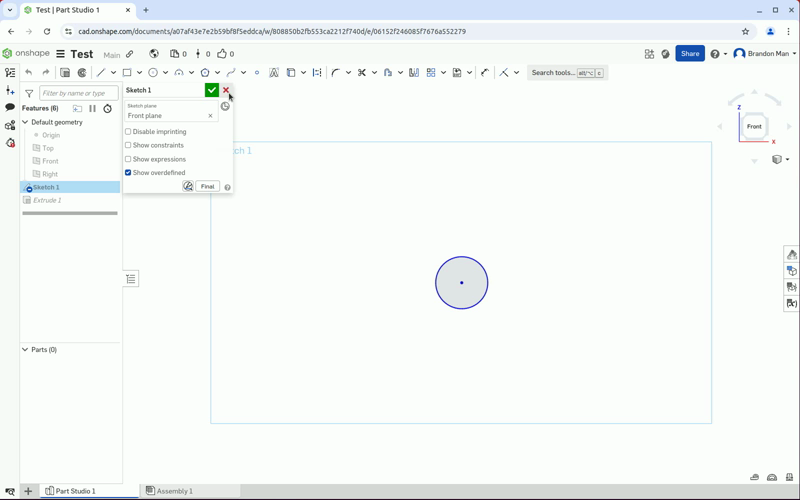
click(229, 92)
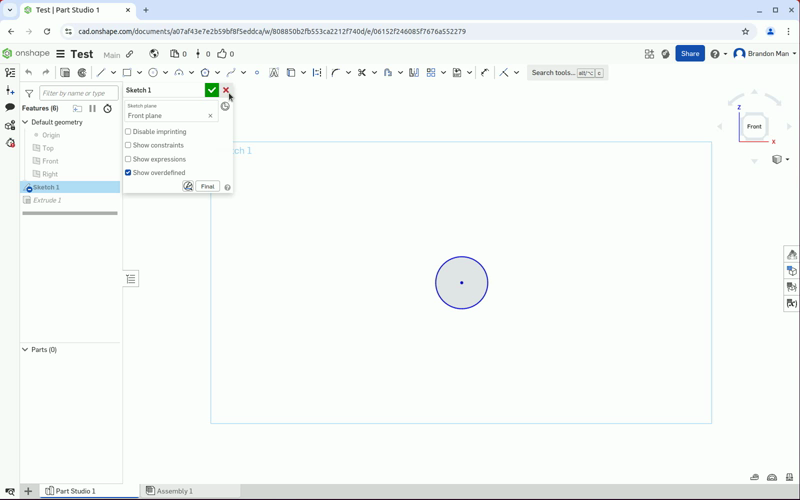
key(shift+s)
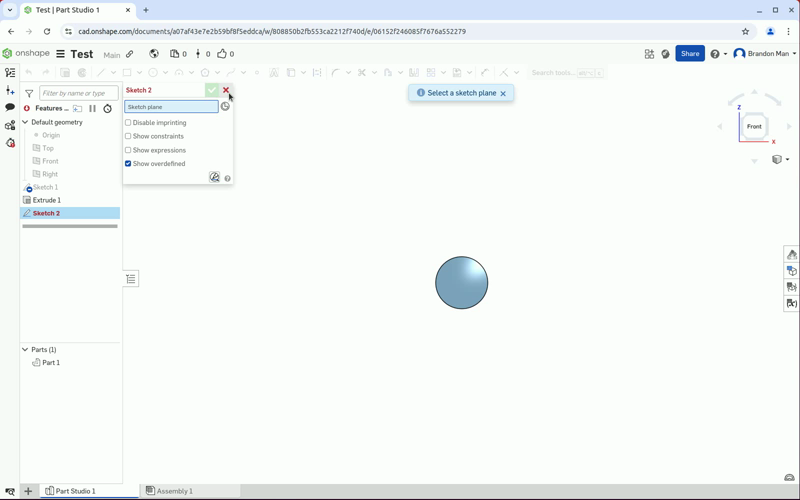
mouse_move(73, 163)
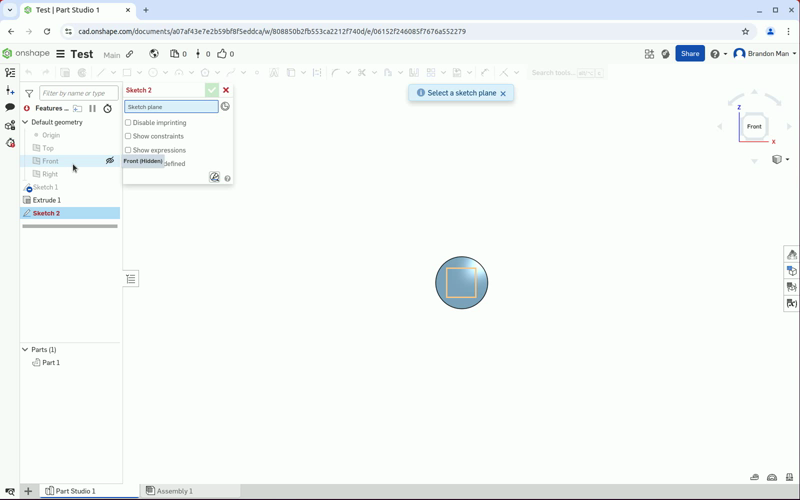
click(73, 163)
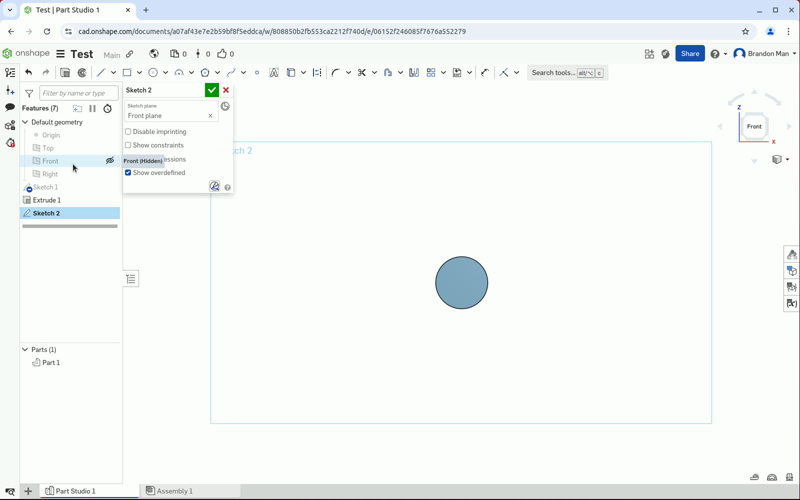
mouse_move(73, 352)
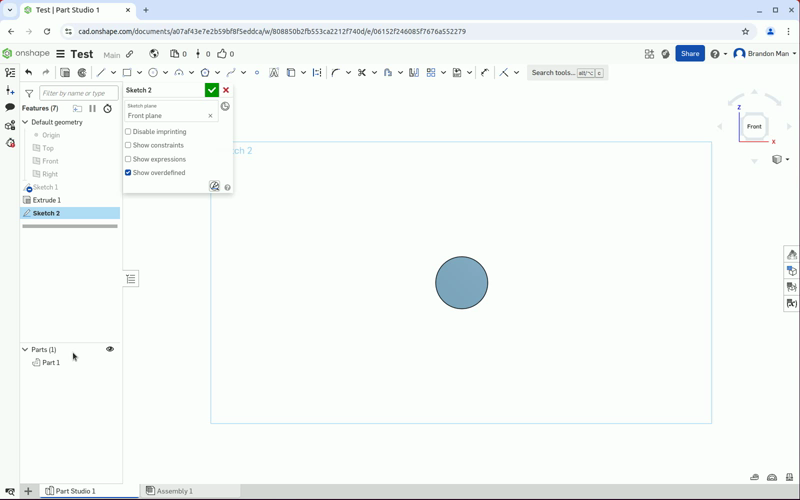
key(y)
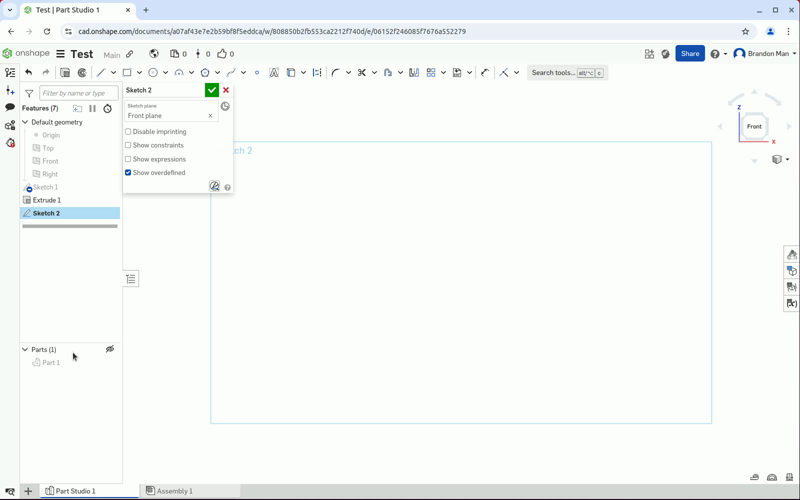
key(c)
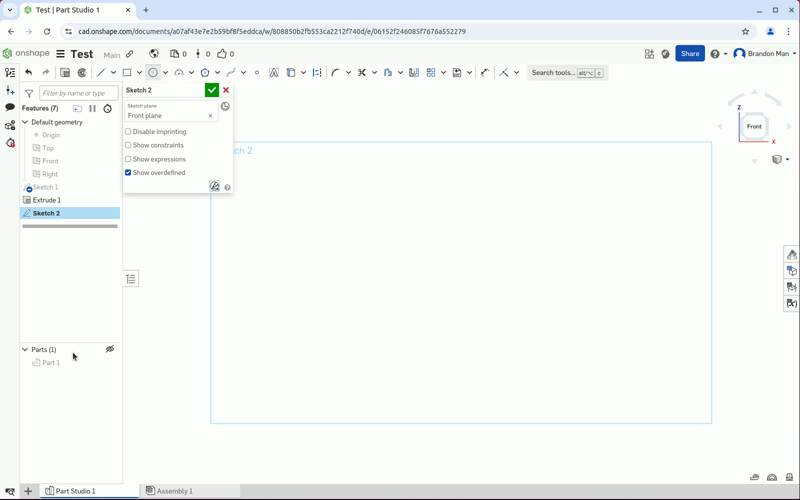
key_down(shift)
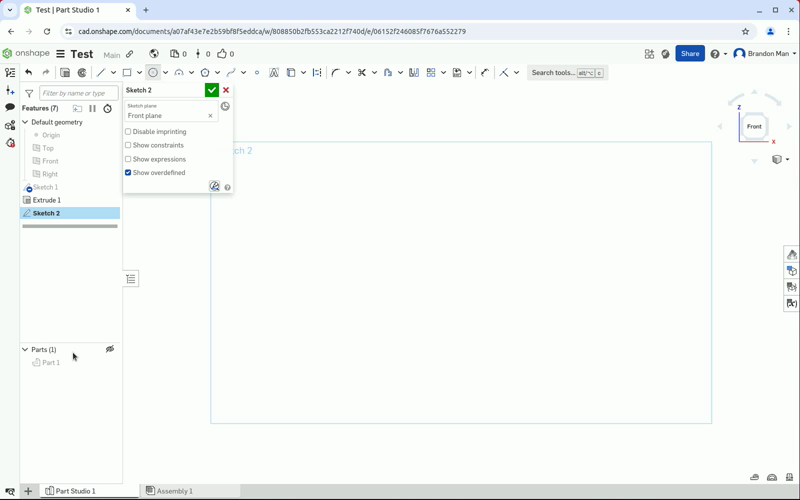
mouse_move(461, 282)
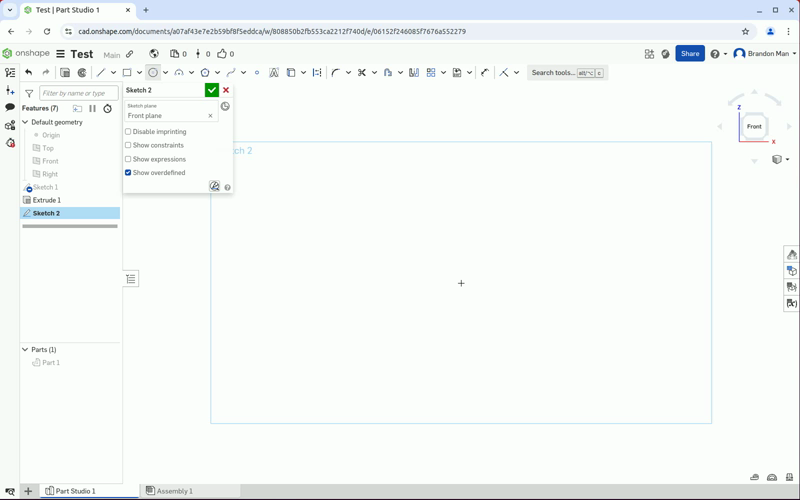
click(461, 282)
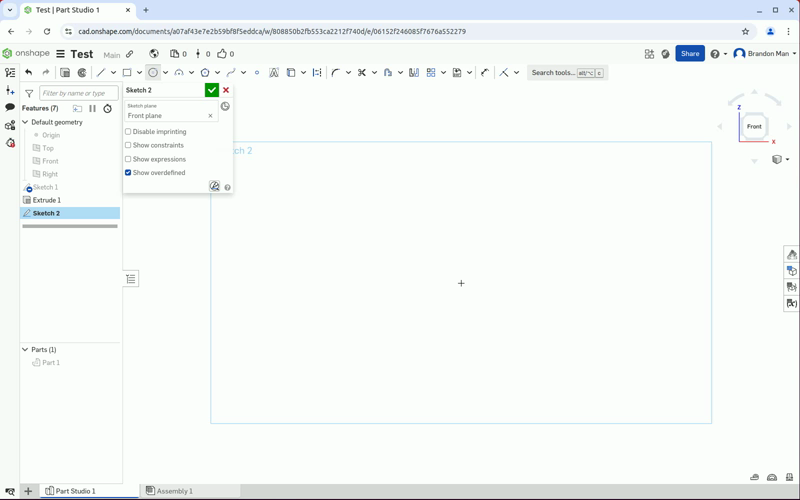
key_up(shift)
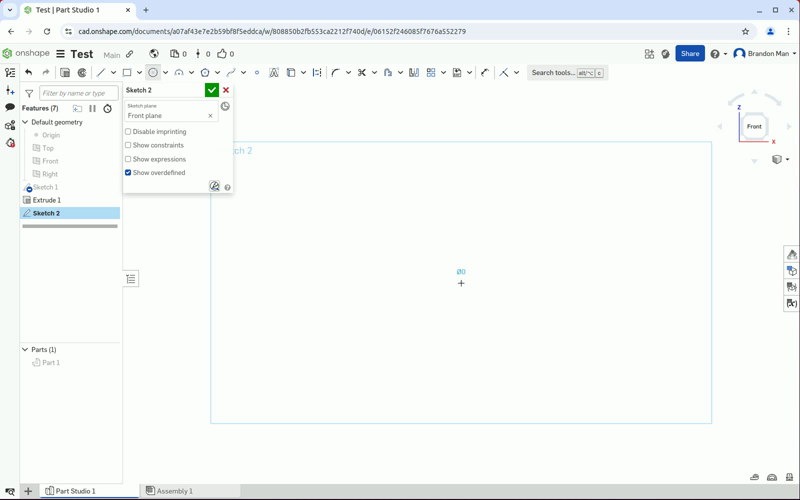
mouse_move(506, 282)
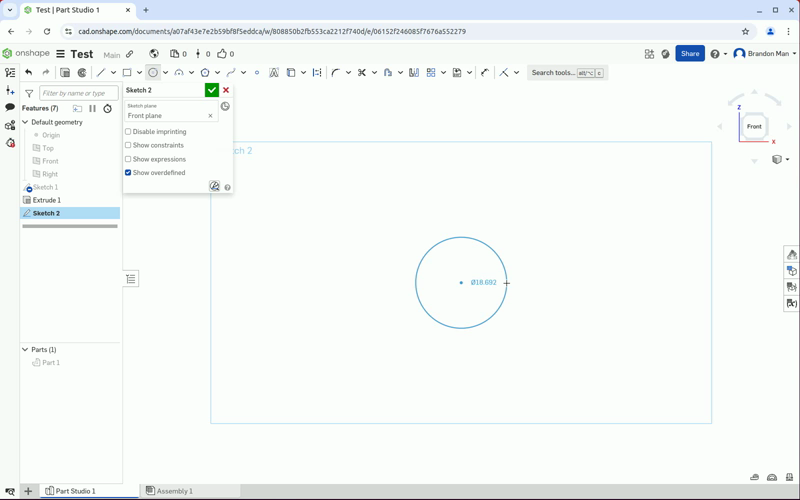
click(506, 282)
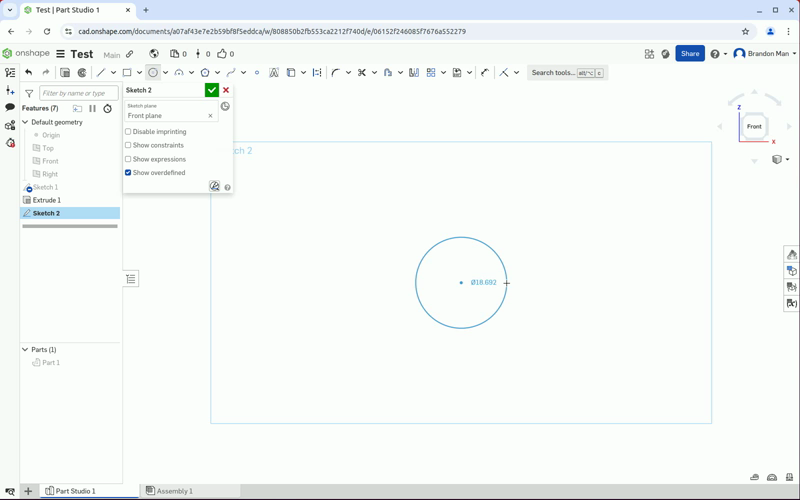
key(esc)
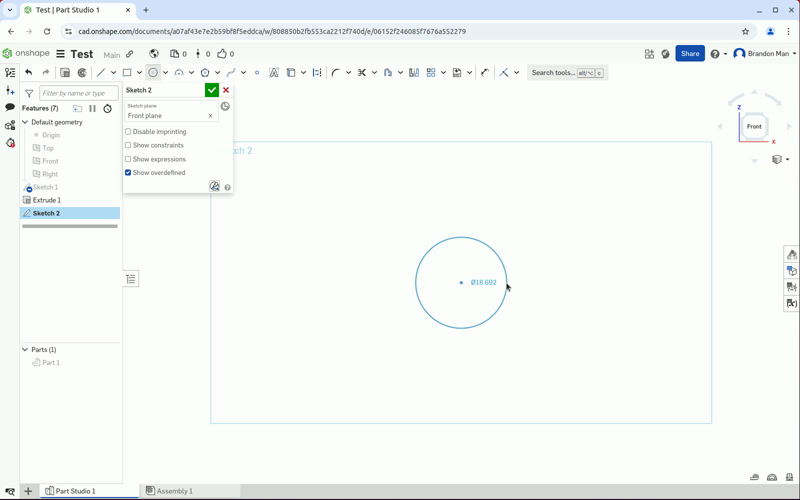
key(c)
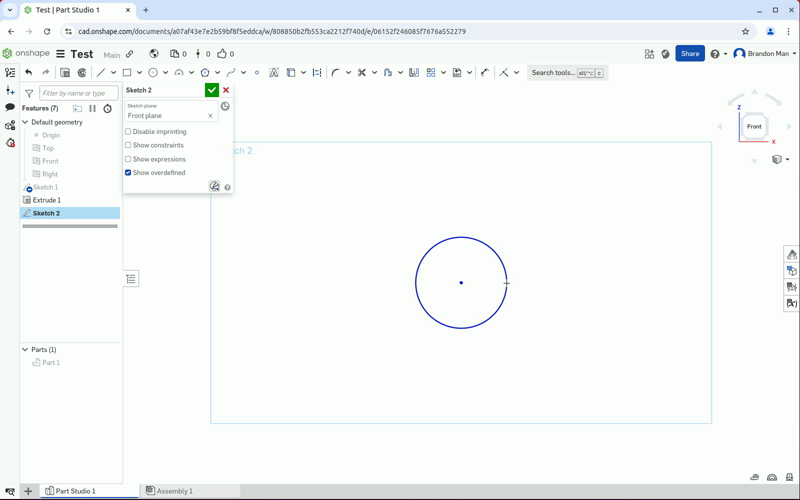
key_down(shift)
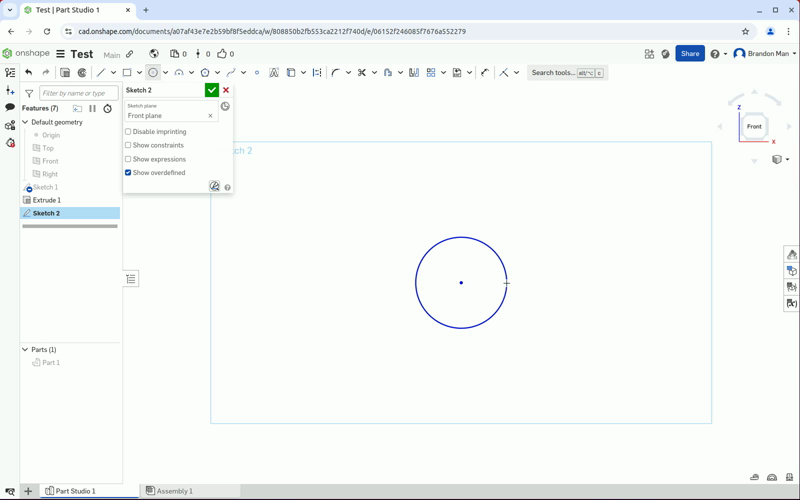
mouse_move(461, 282)
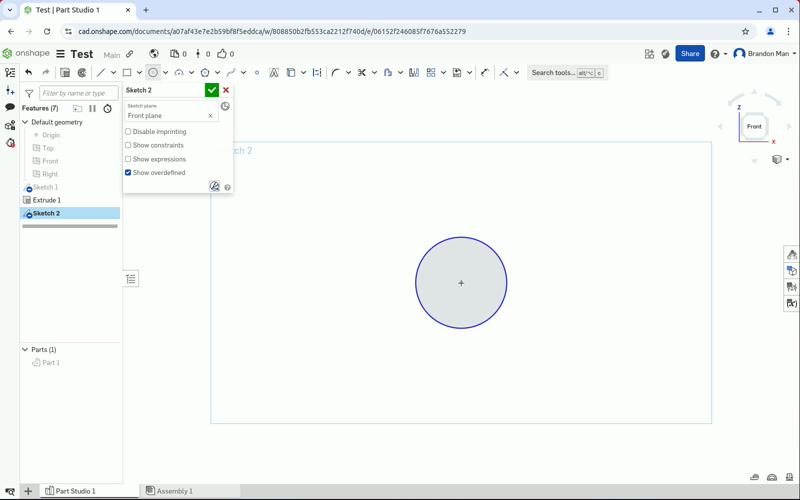
click(461, 282)
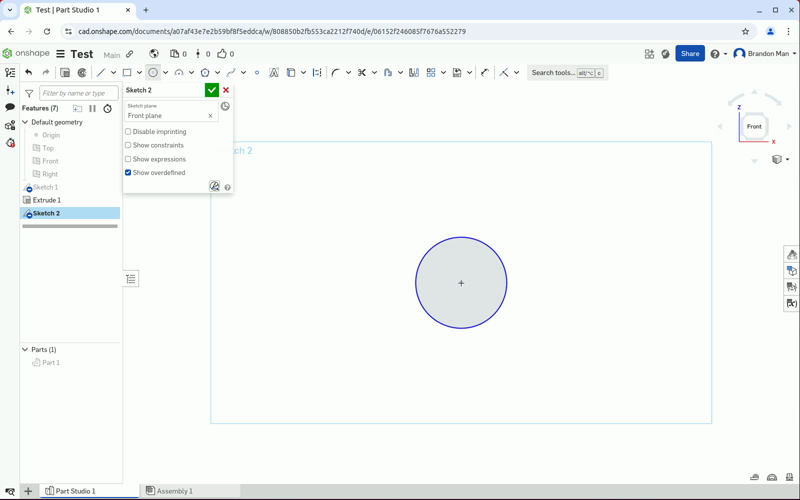
key_up(shift)
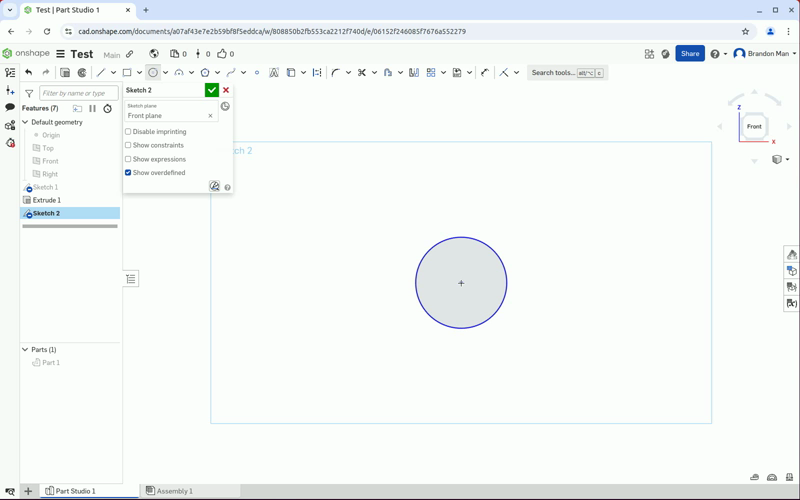
mouse_move(486, 282)
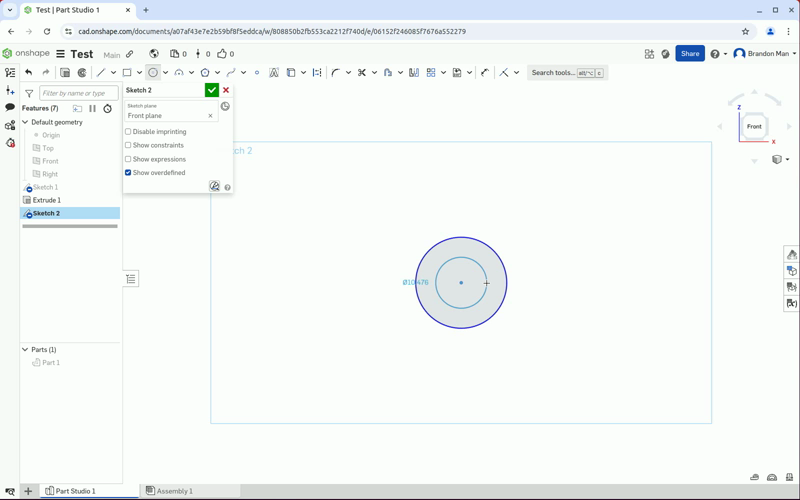
click(486, 282)
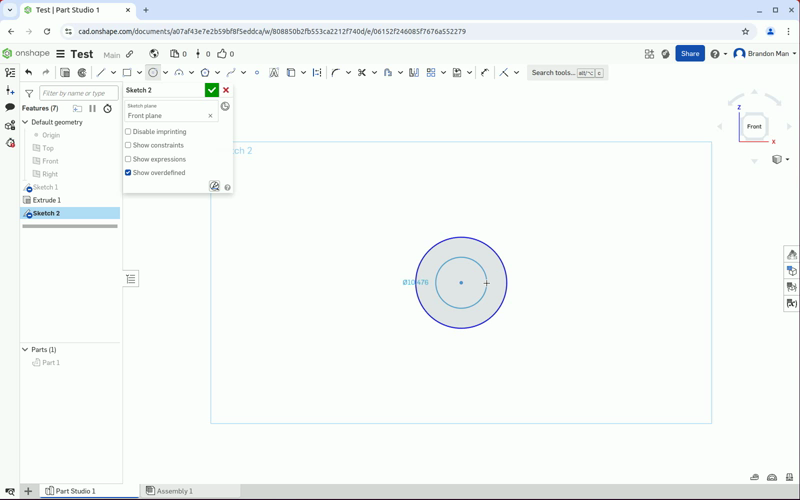
key(esc)
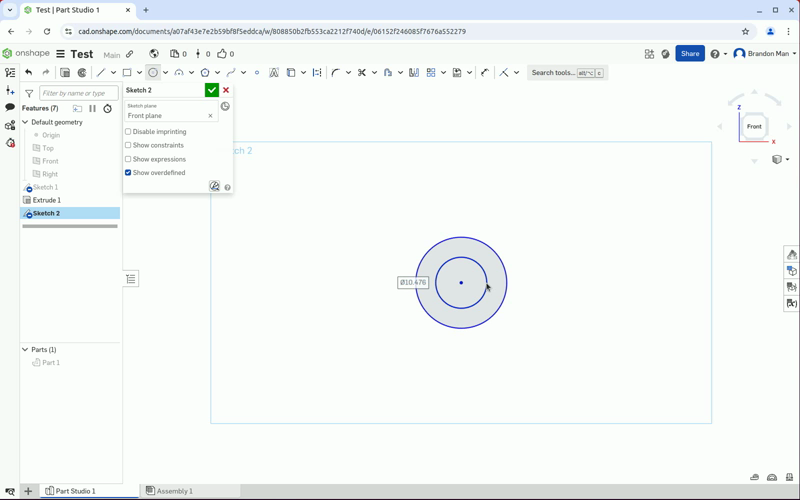
mouse_move(437, 260)
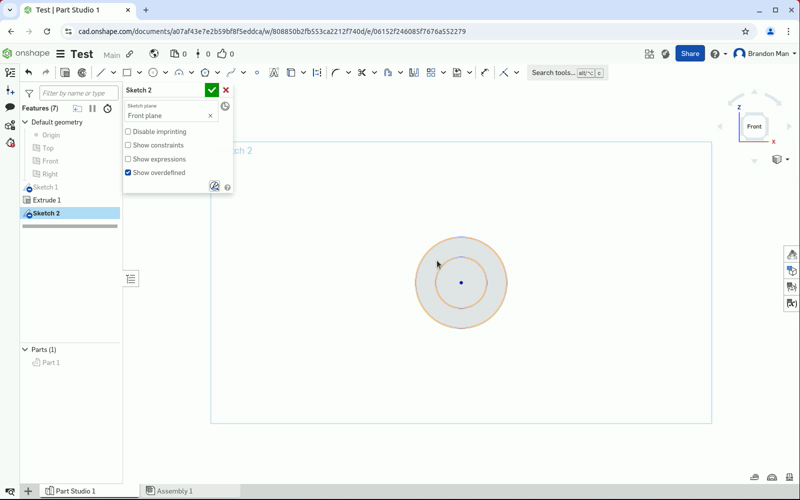
click(437, 260)
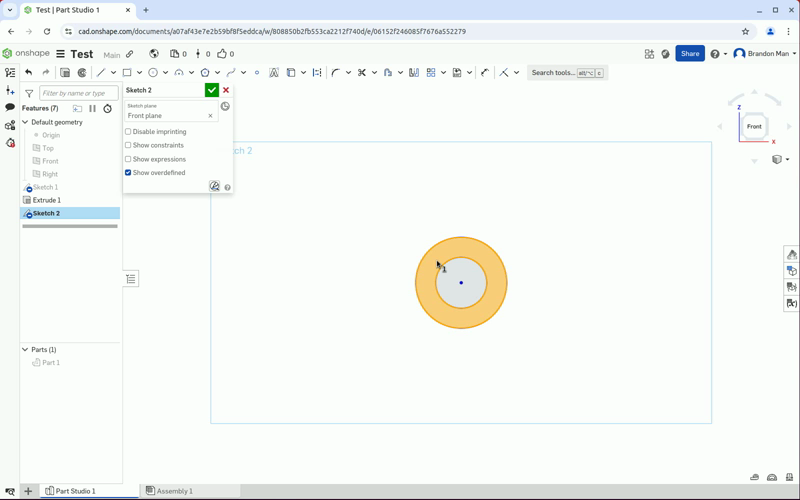
mouse_move(73, 352)
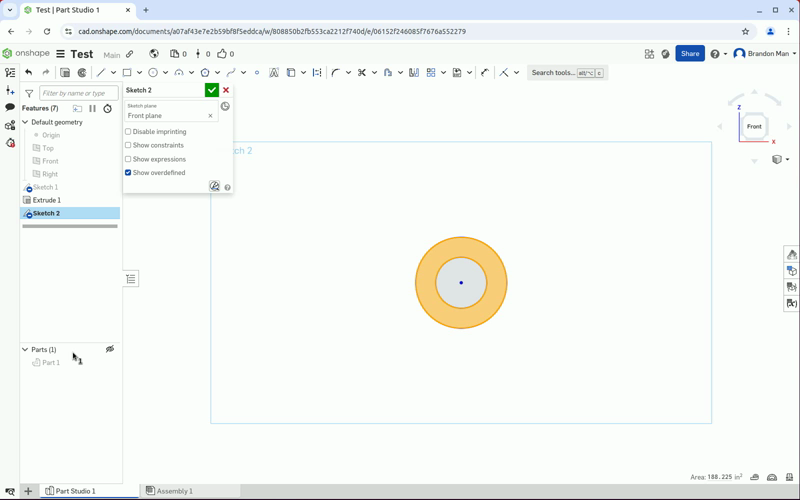
key(shift+y)
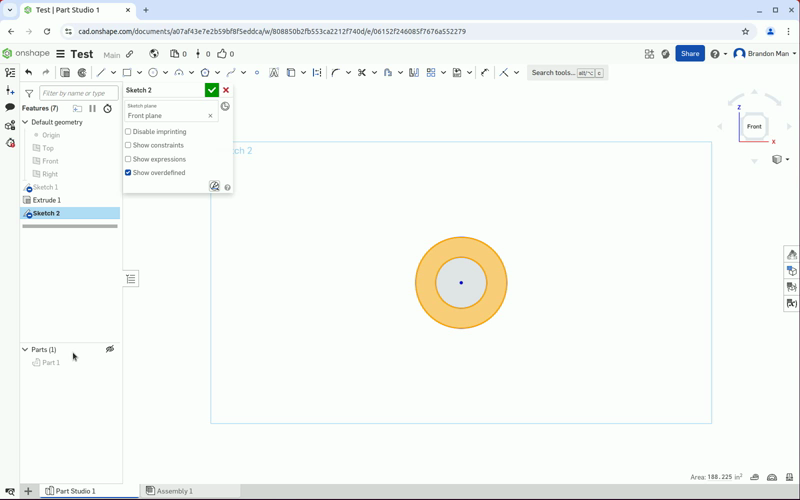
key(shift+e)
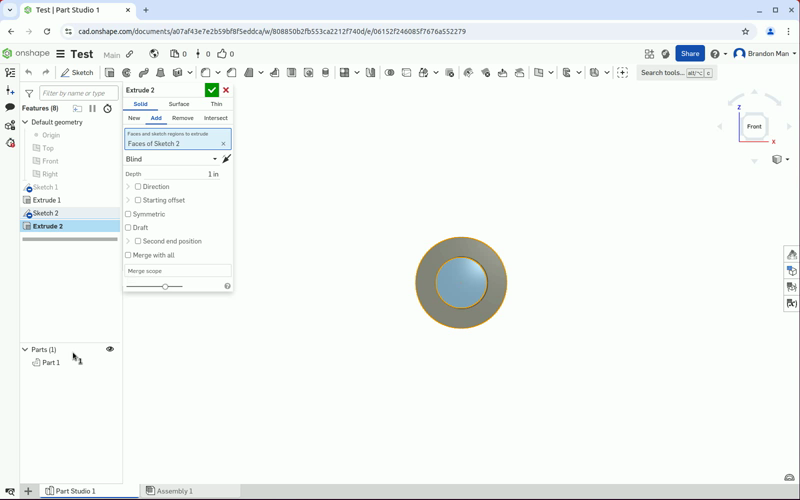
mouse_move(143, 106)
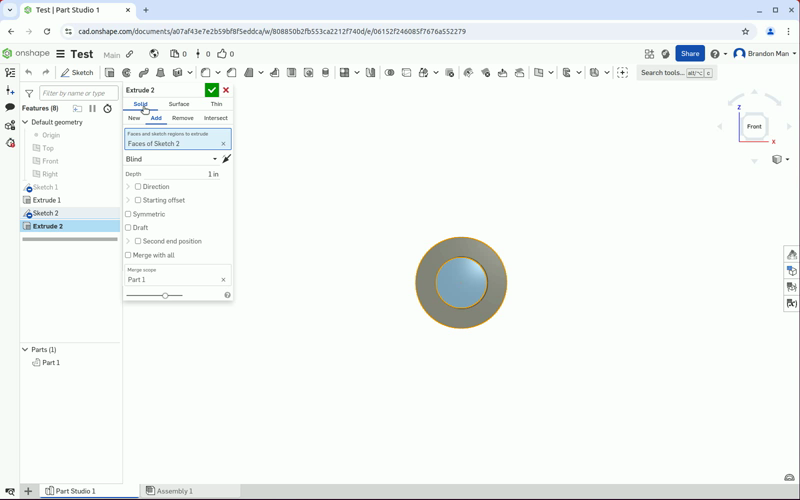
click(143, 106)
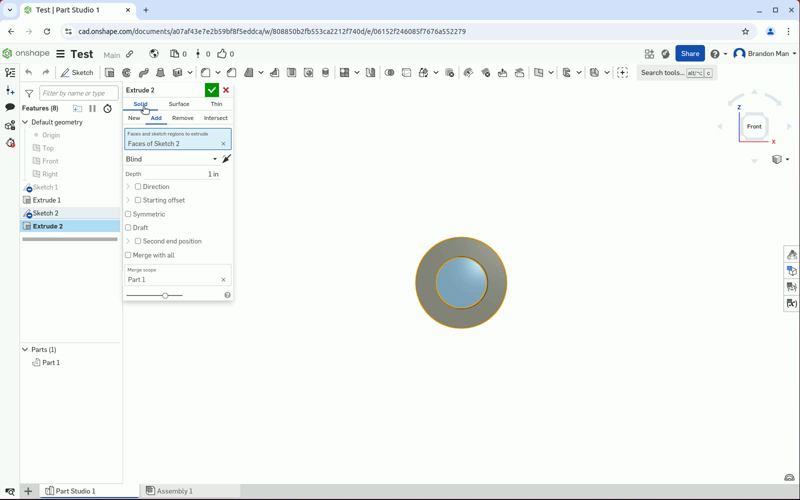
mouse_move(137, 120)
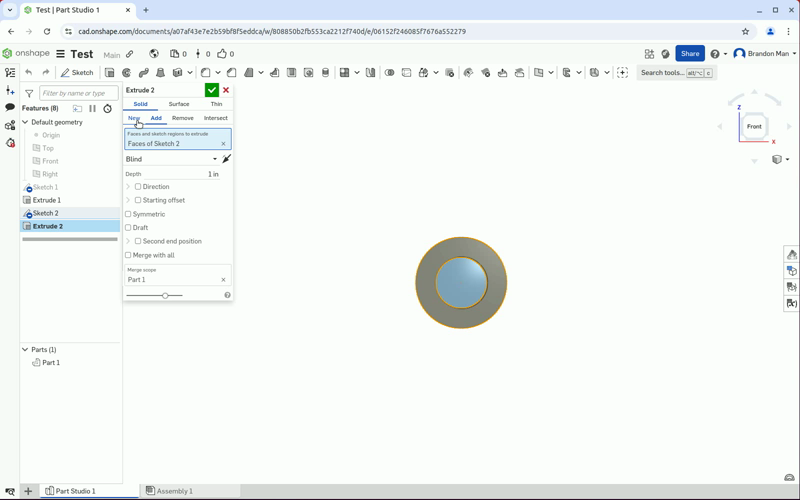
click(137, 120)
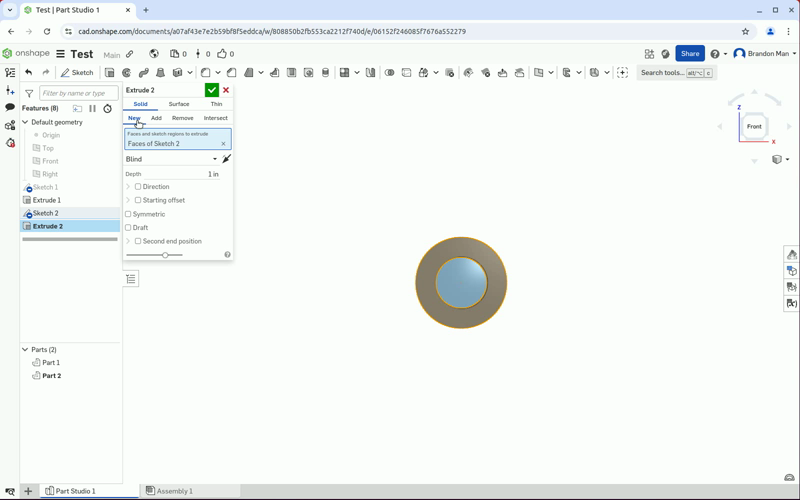
key(tab, 4)
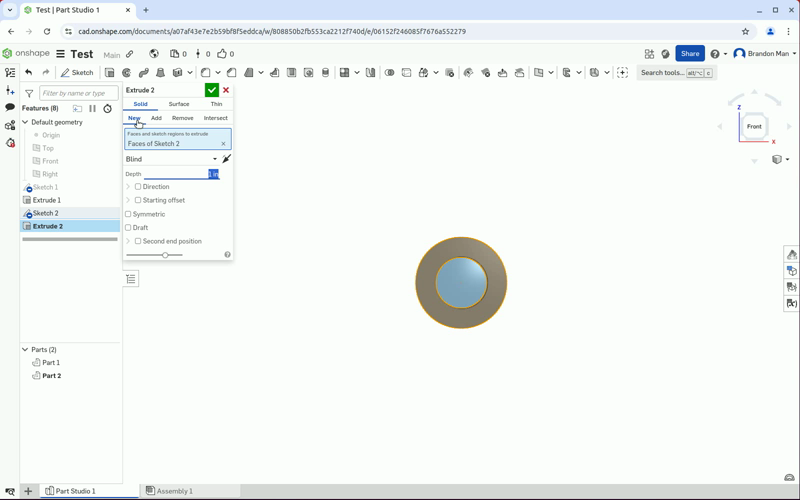
text(37.55)
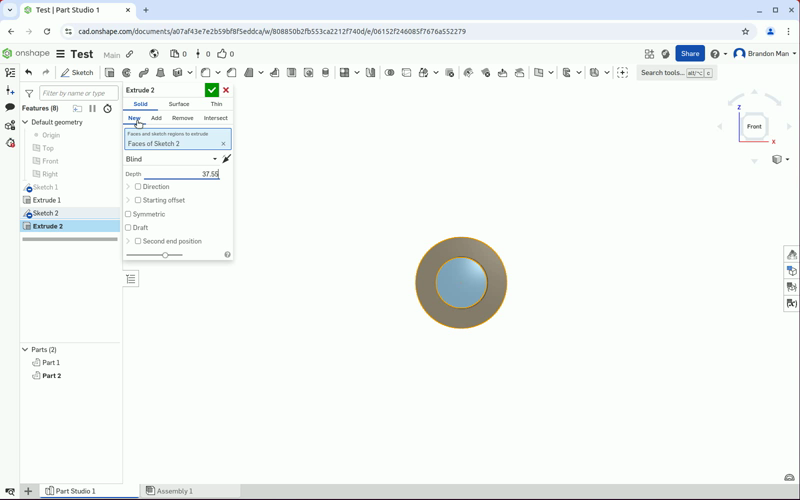
key(tab, 3)
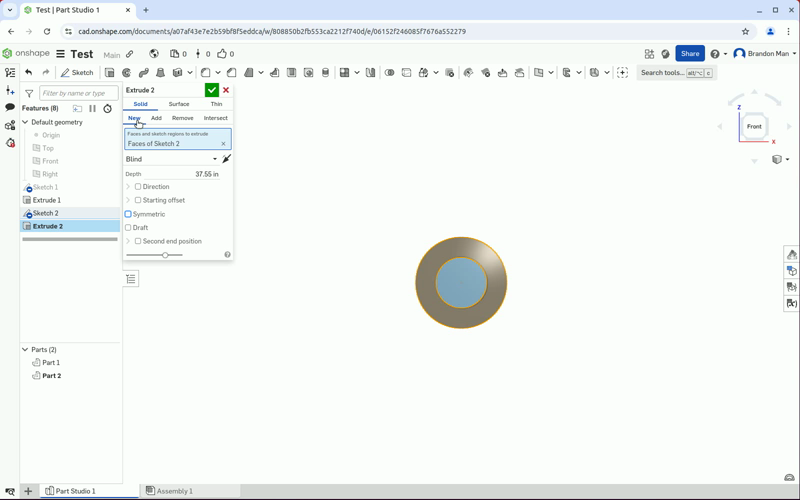
key(space)
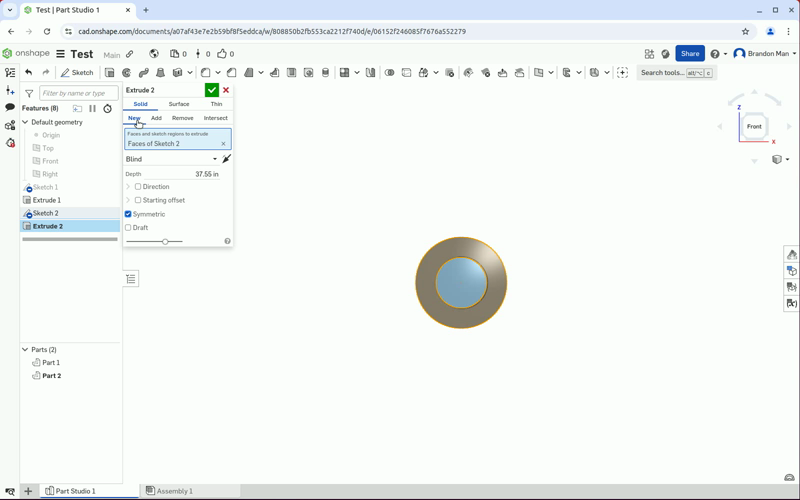
key(enter)
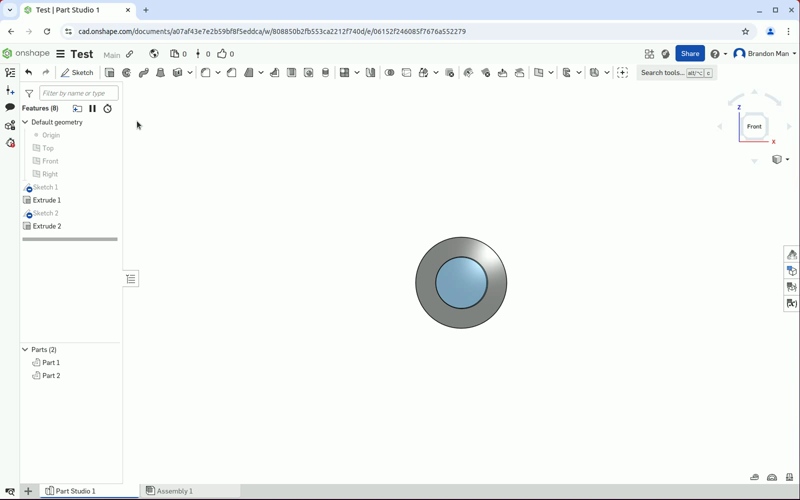
key(shift+h)
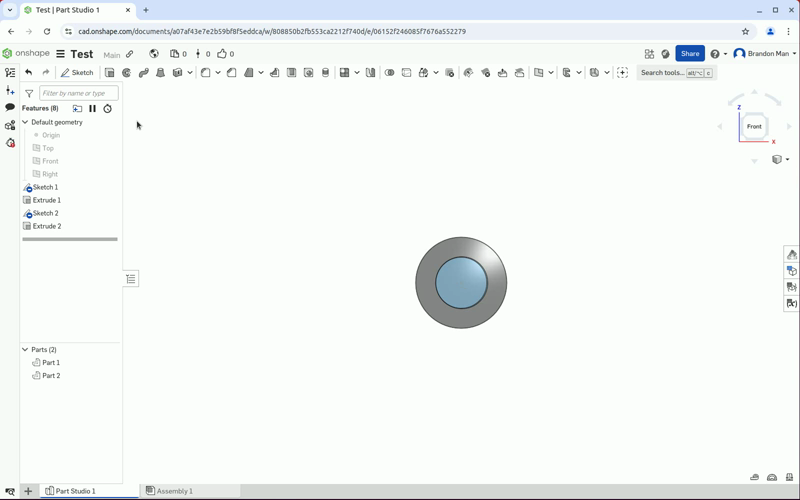
key(shift+h)
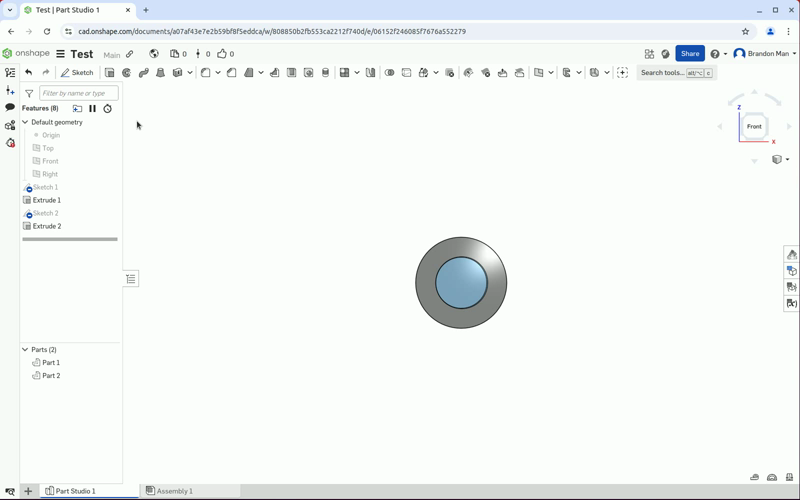
mouse_move(73, 189)
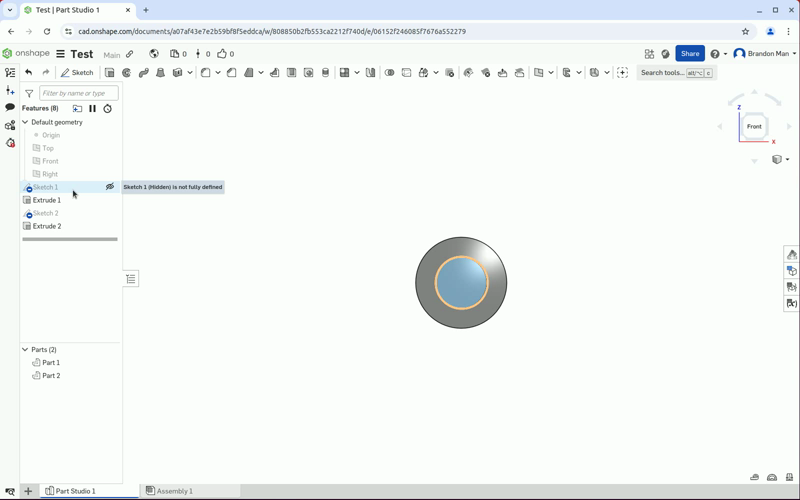
click(73, 189)
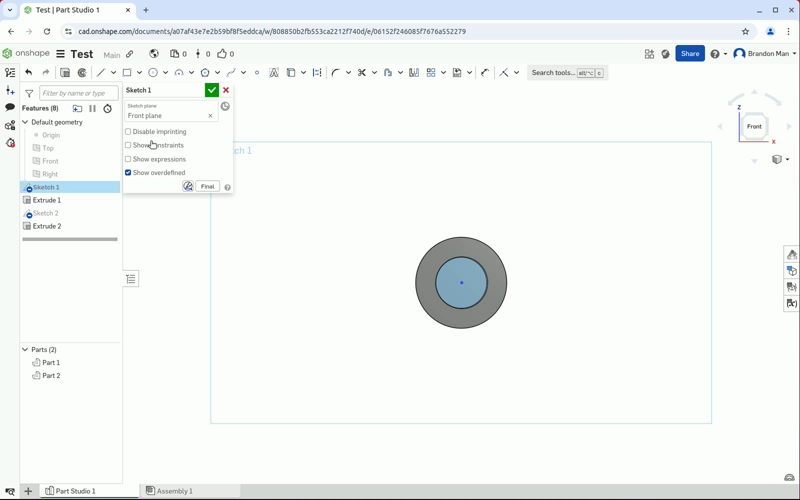
mouse_move(229, 92)
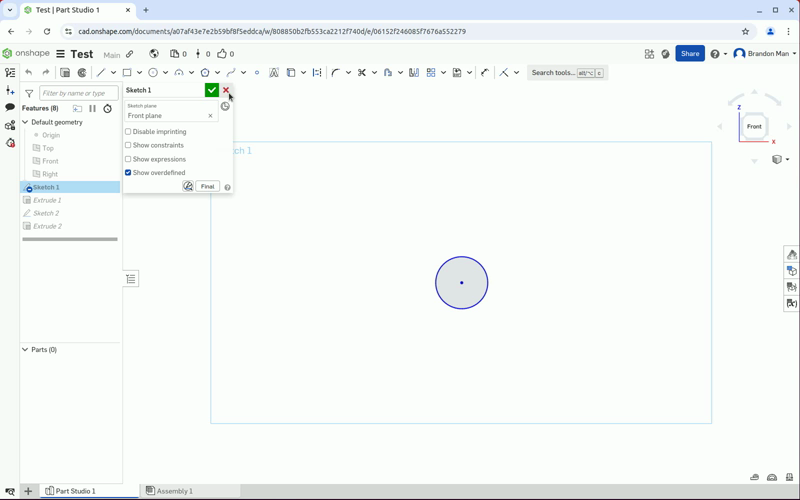
click(229, 92)
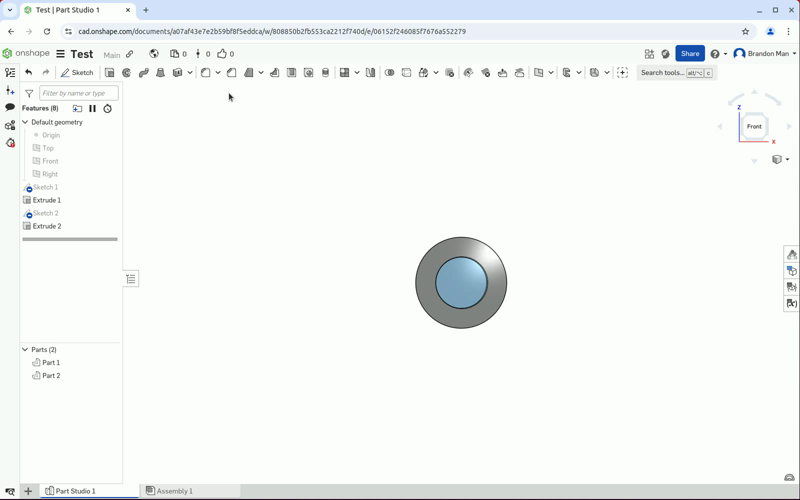
mouse_move(73, 352)
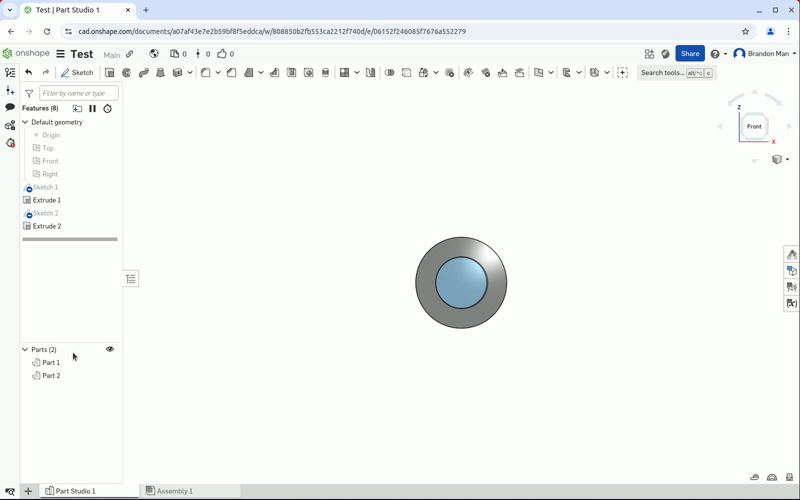
key(y)
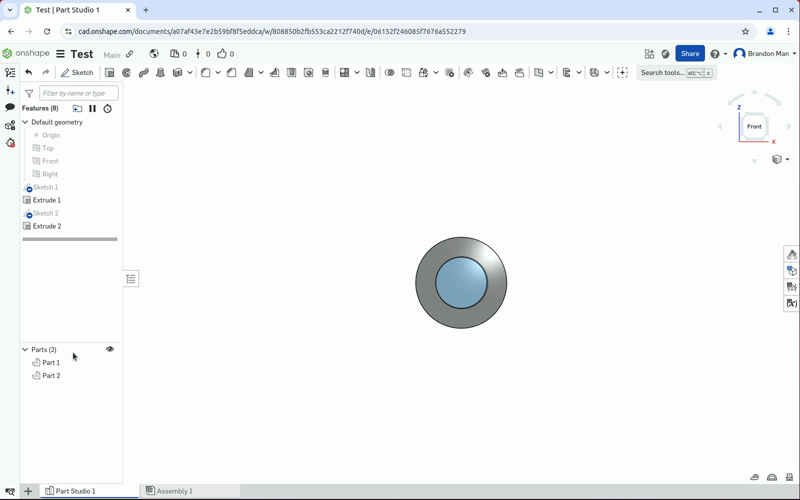
key(shift+p)
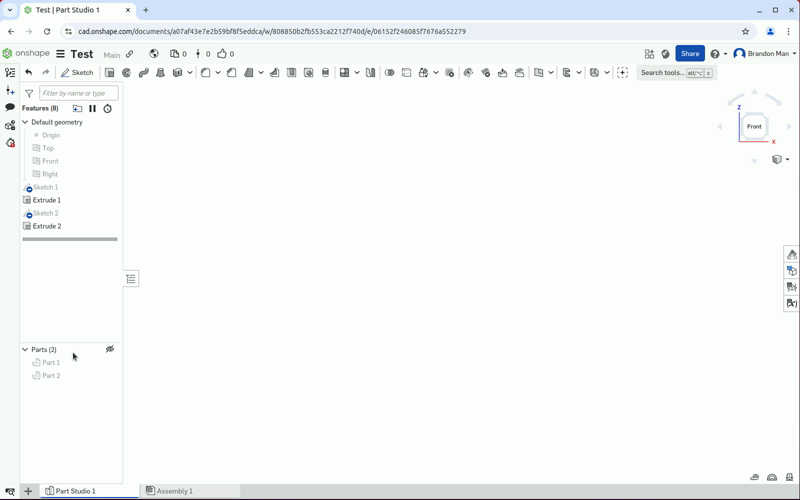
key(space)
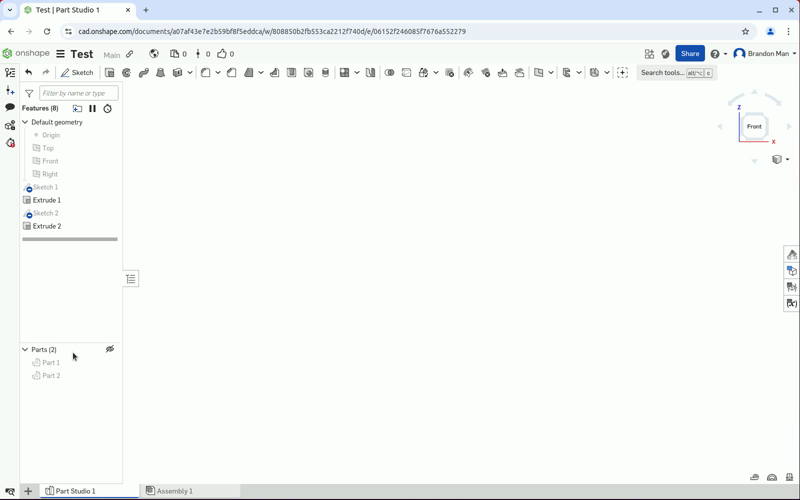
key_down(shift)
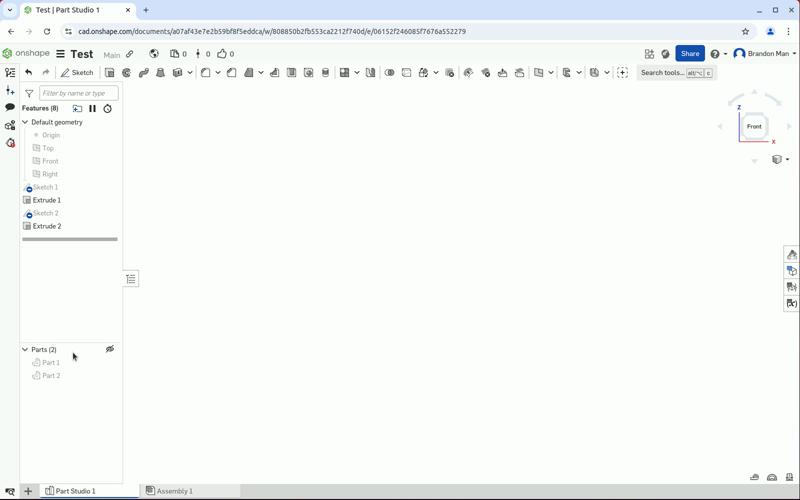
key(down)
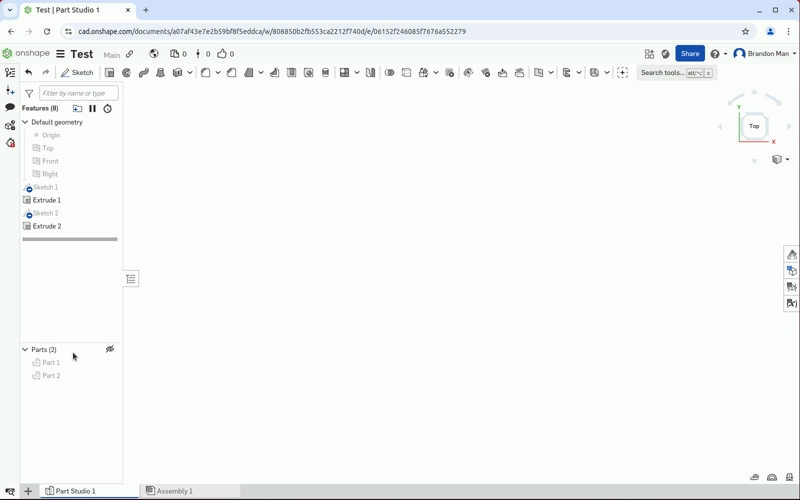
key_up(shift)
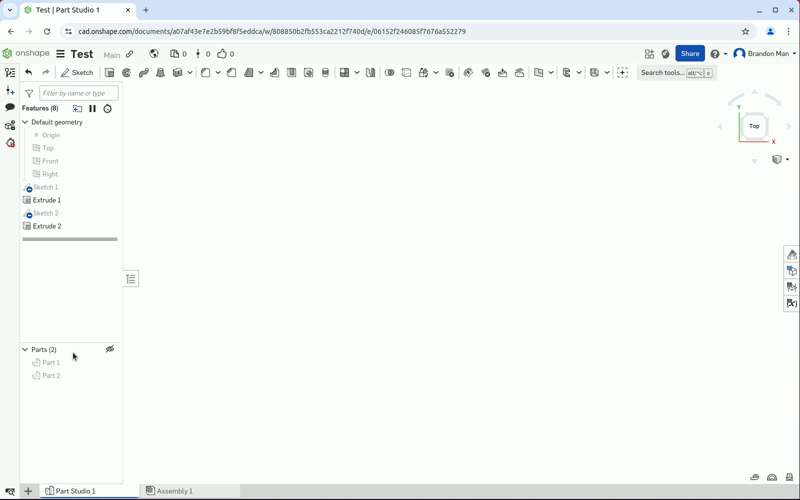
mouse_move(73, 352)
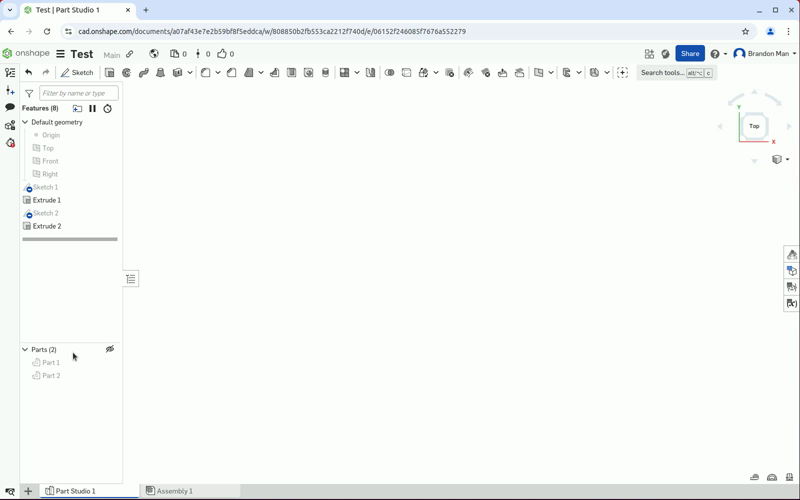
key(shift+y)
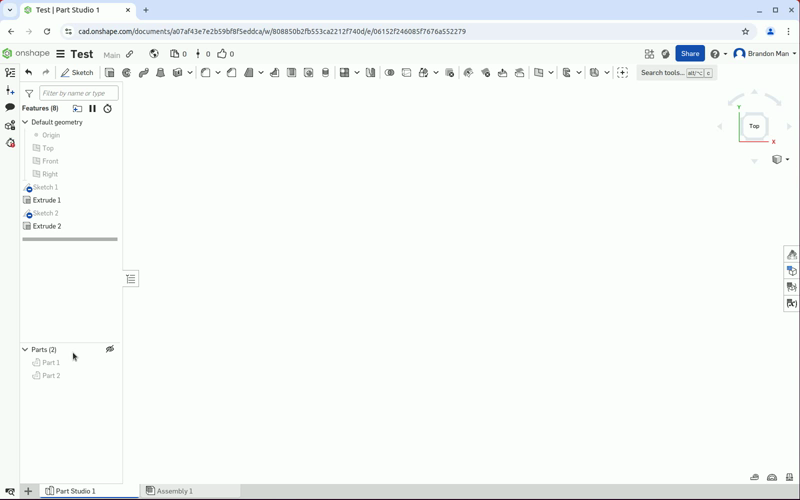
key(shift+s)
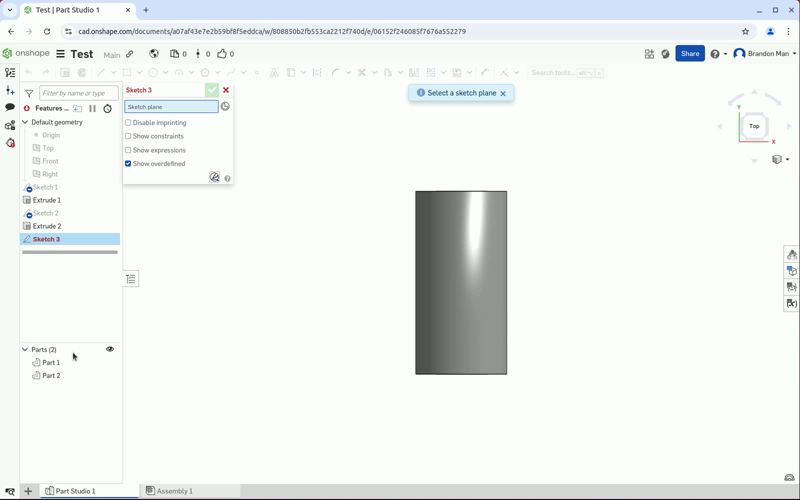
mouse_move(73, 150)
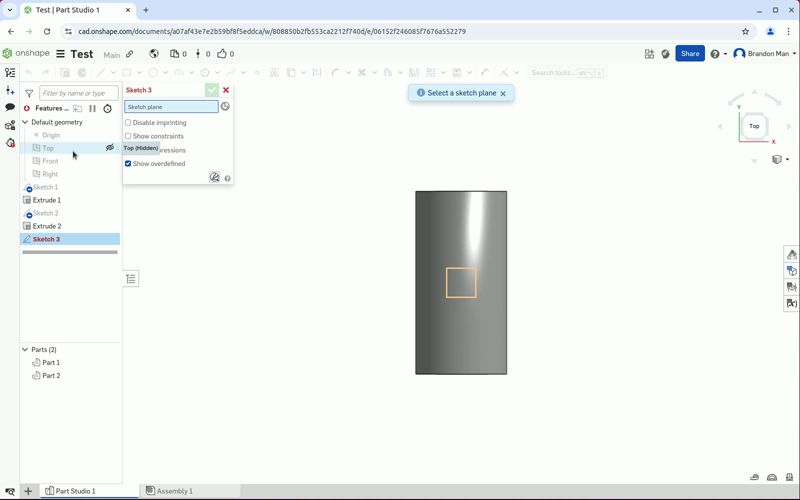
click(73, 150)
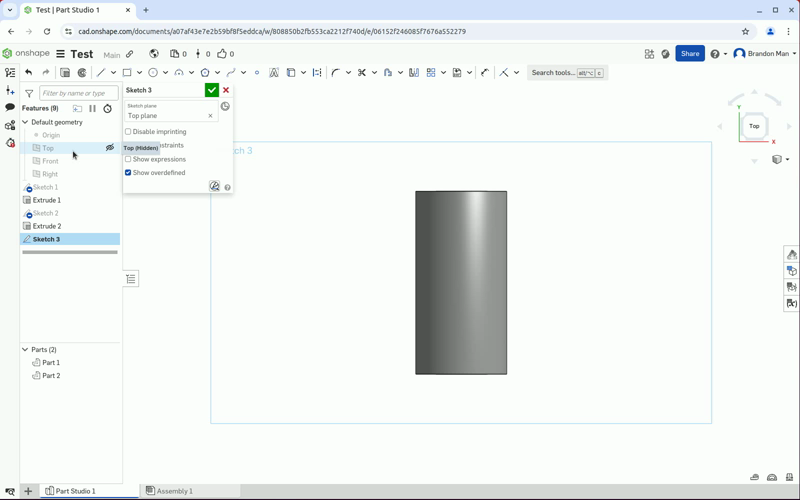
mouse_move(73, 352)
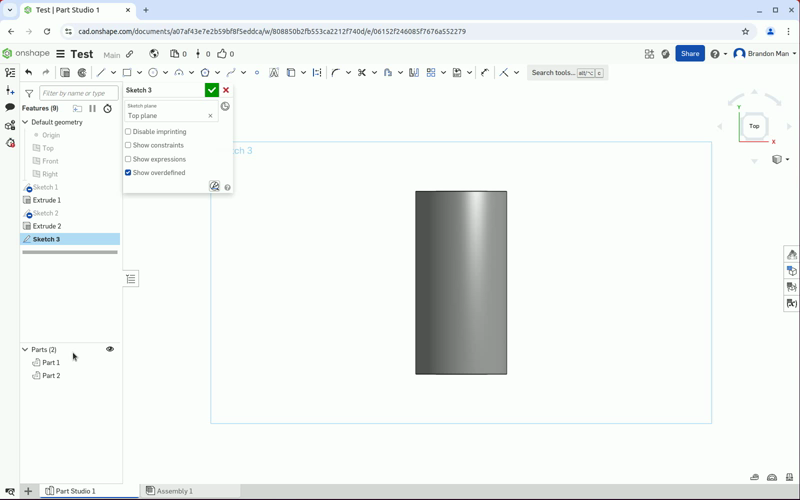
key(y)
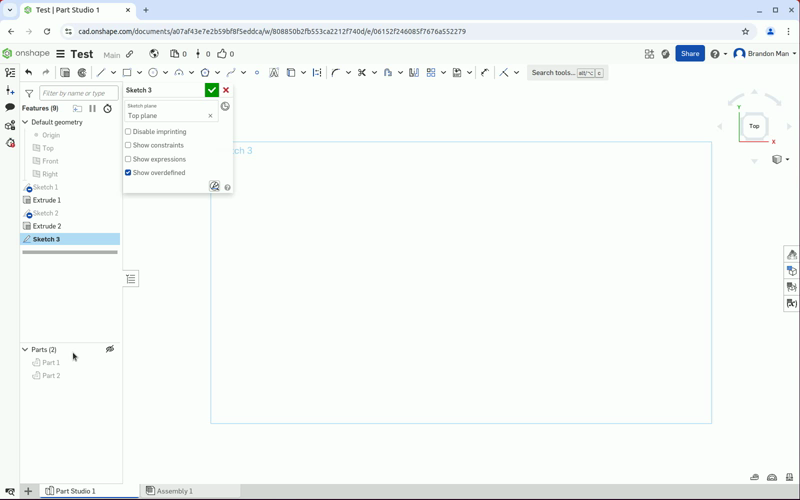
key(c)
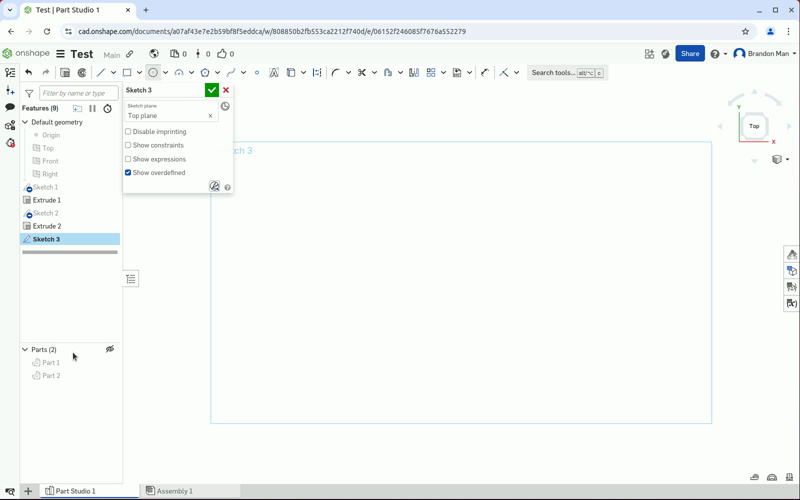
key_down(shift)
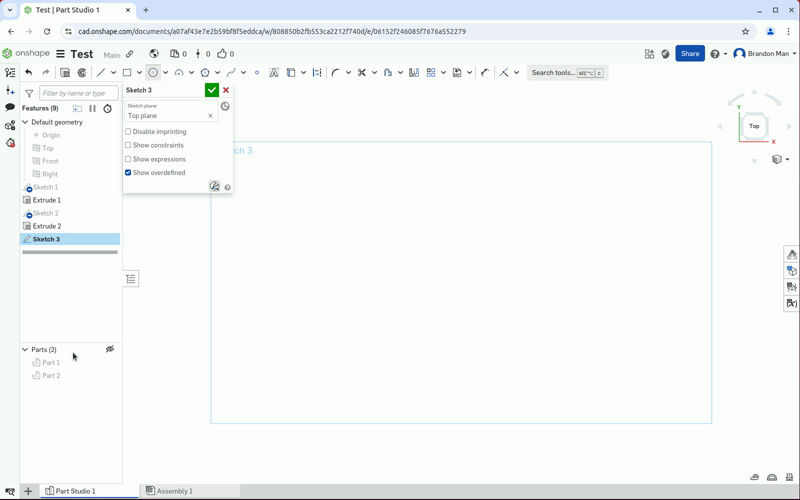
mouse_move(528, 282)
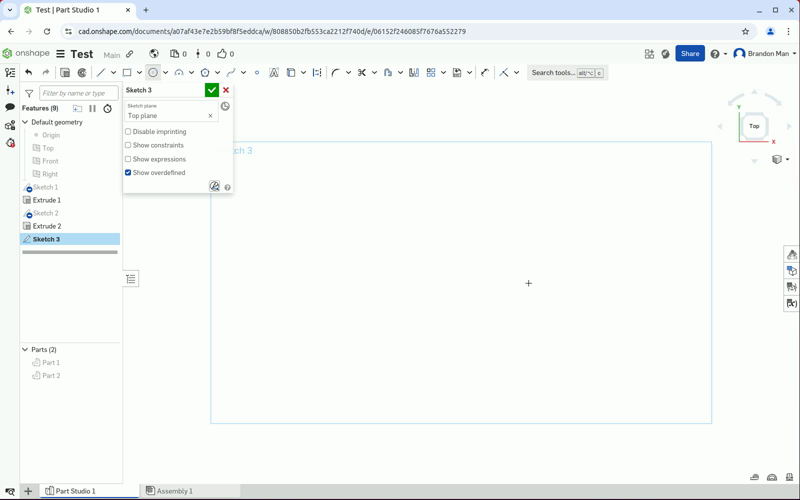
click(528, 282)
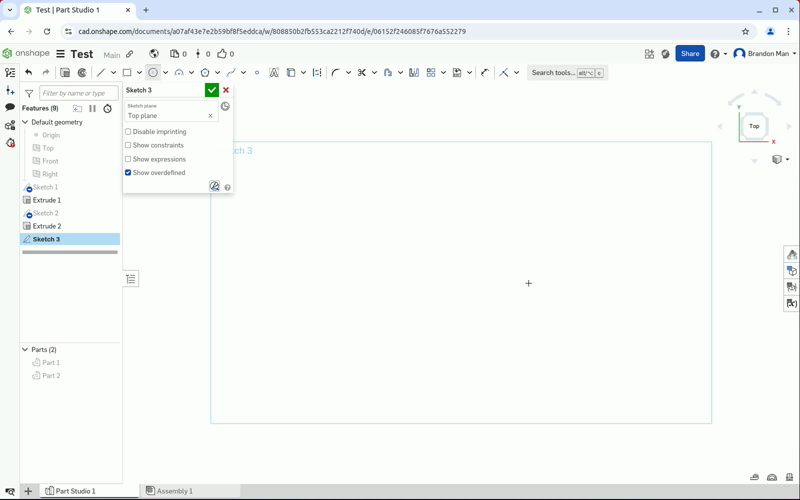
key_up(shift)
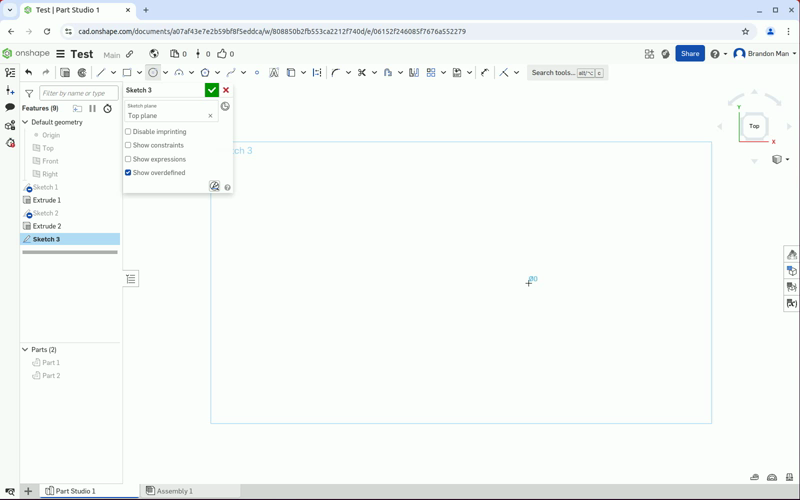
mouse_move(554, 282)
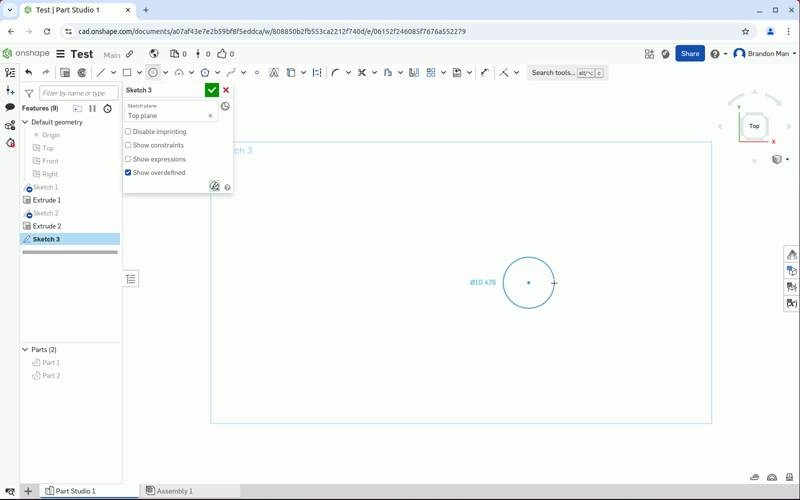
click(554, 282)
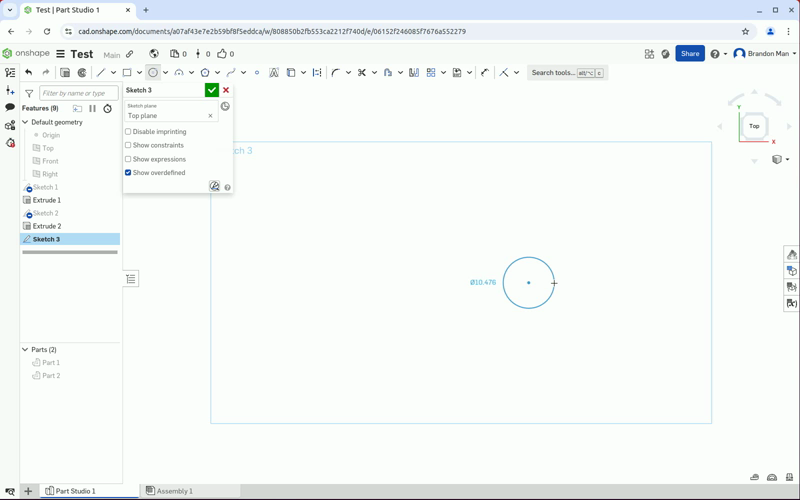
key(esc)
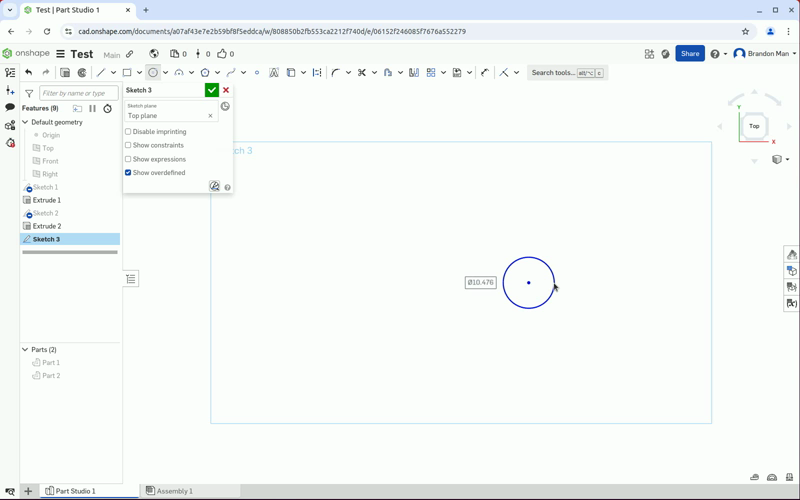
mouse_move(529, 300)
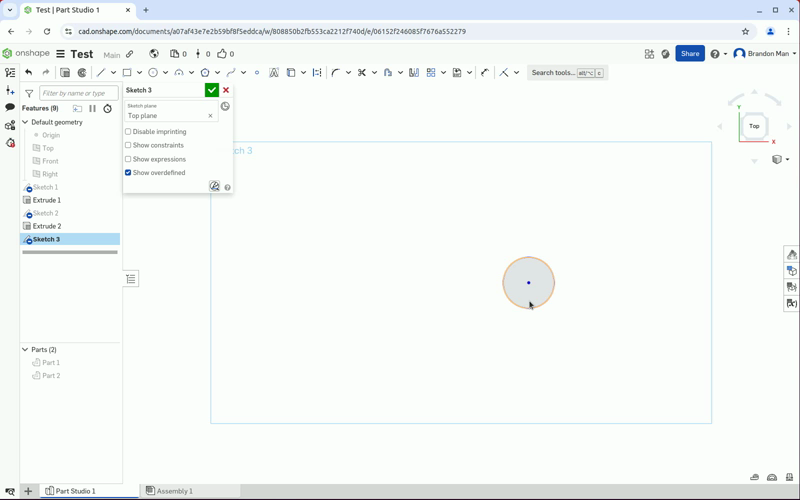
click(529, 300)
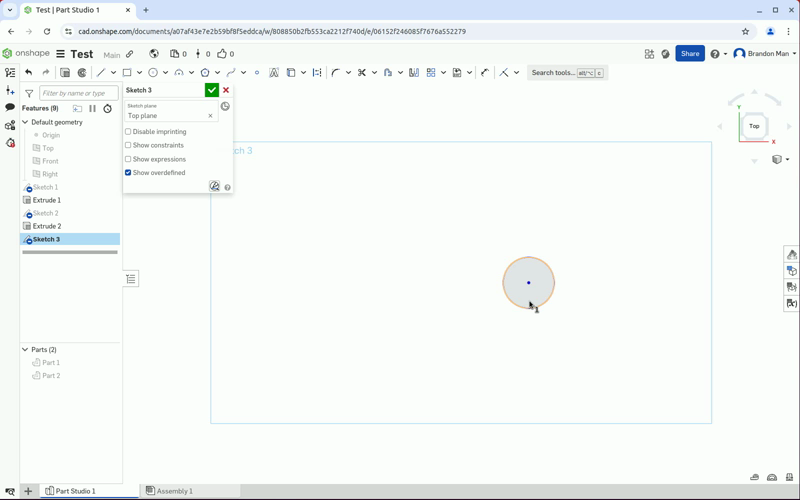
mouse_move(73, 352)
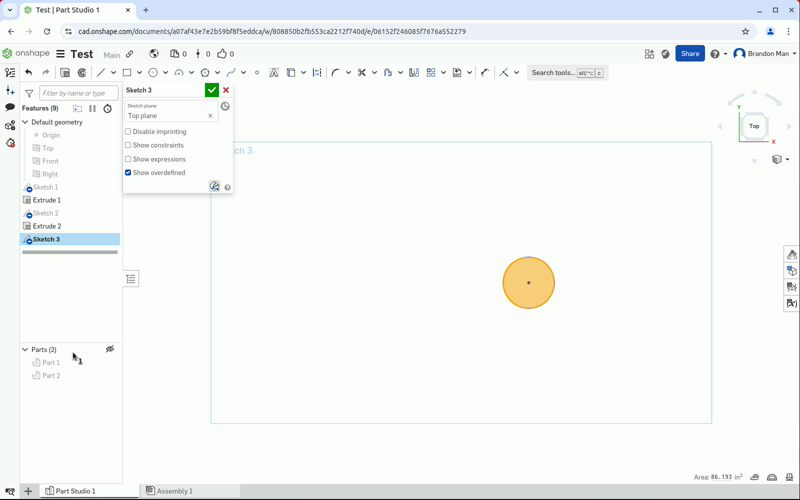
key(shift+y)
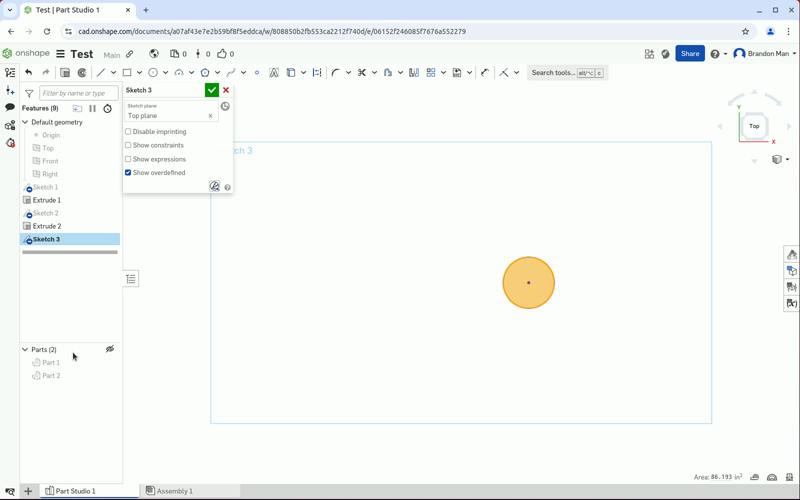
key(shift+e)
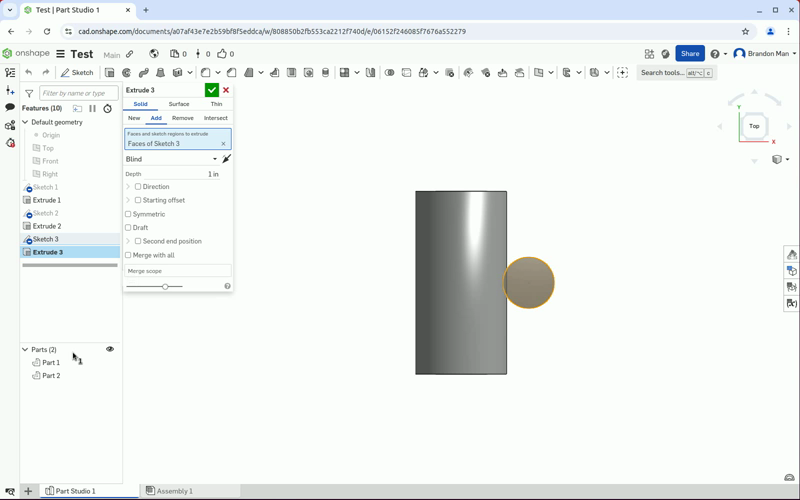
mouse_move(143, 106)
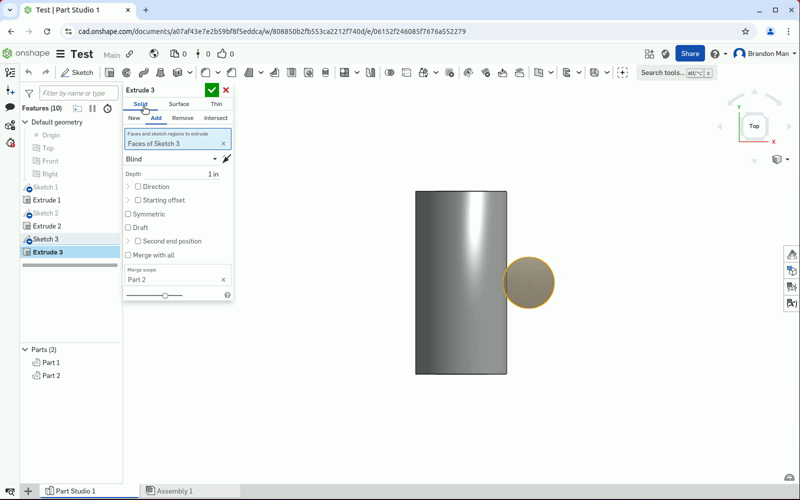
click(143, 106)
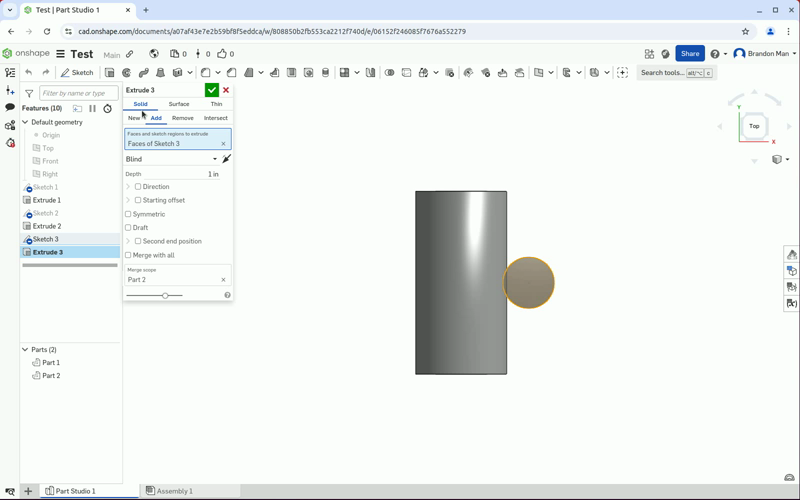
mouse_move(137, 120)
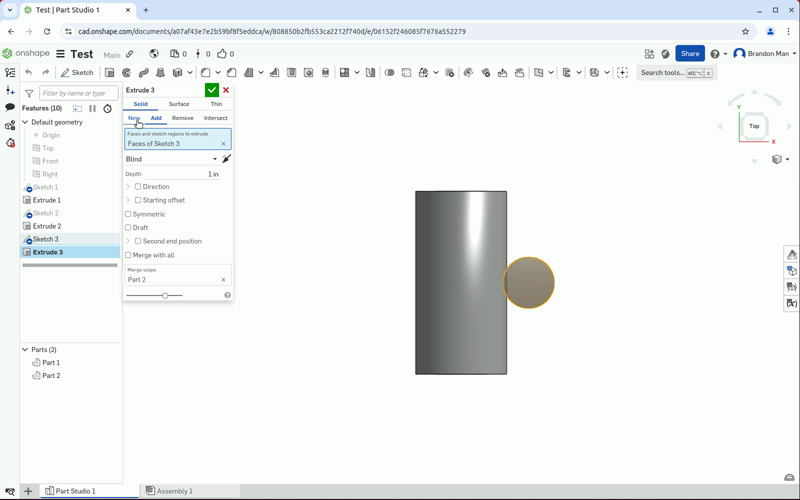
click(137, 120)
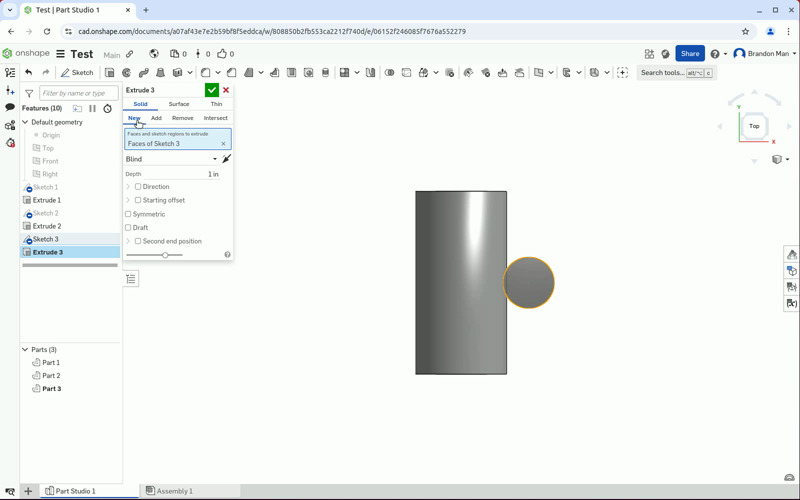
key(tab, 4)
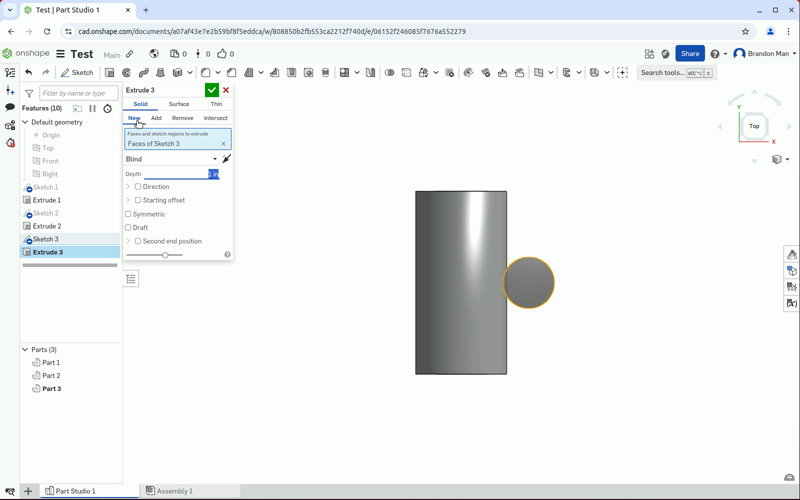
text(37.55)
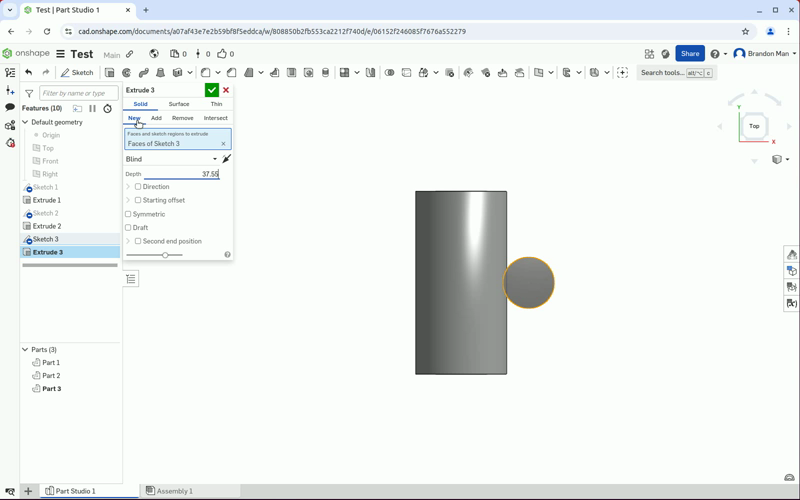
key(tab, 3)
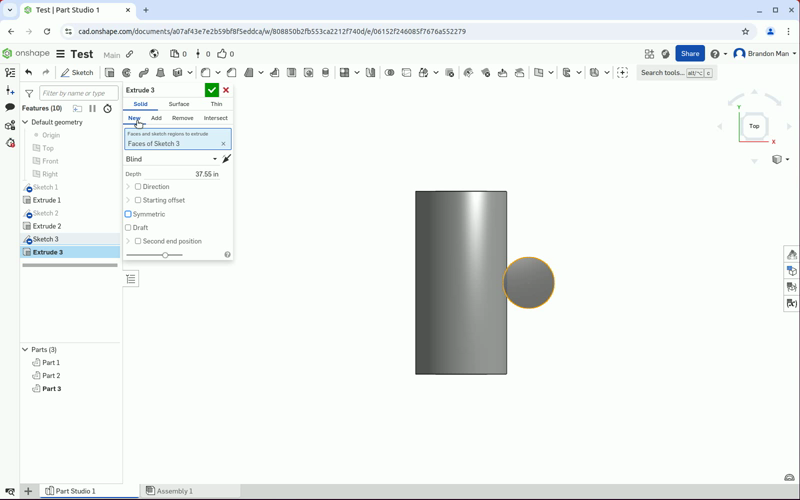
key(space)
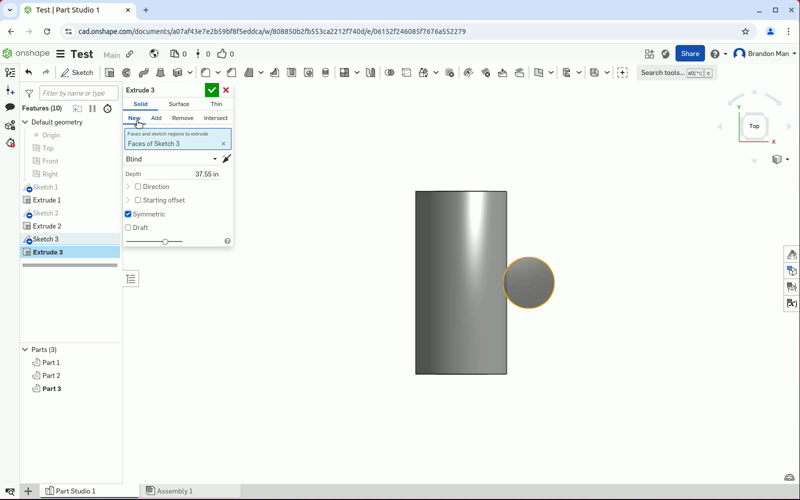
key(enter)
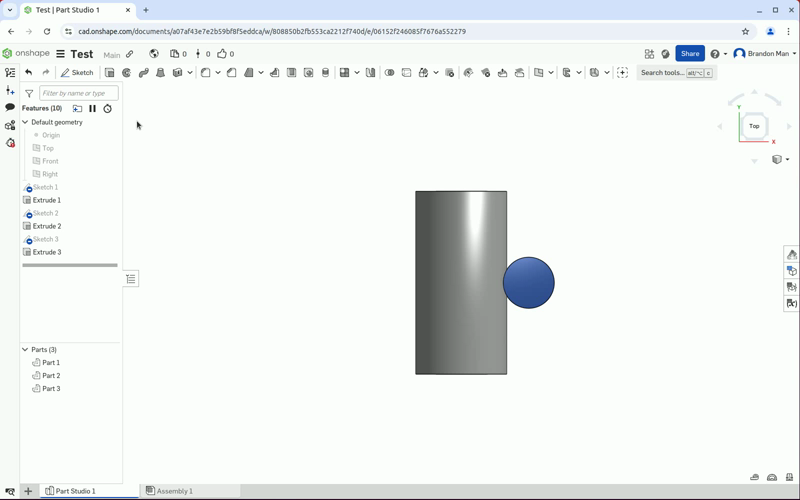
key(shift+h)
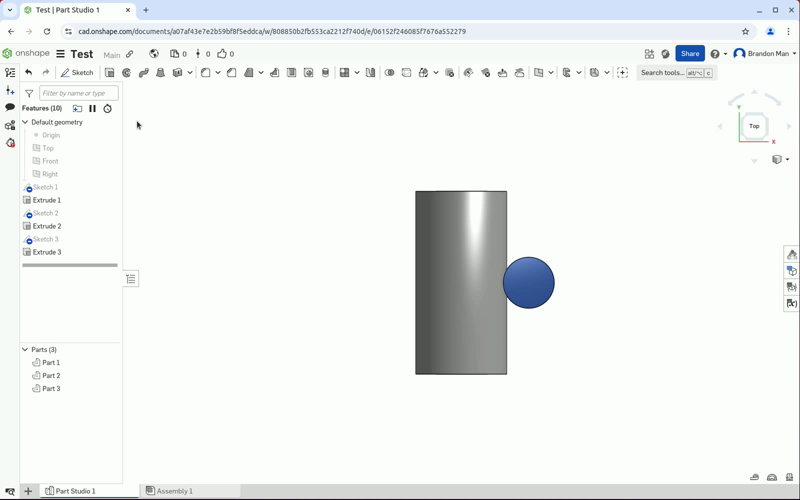
key(shift+h)
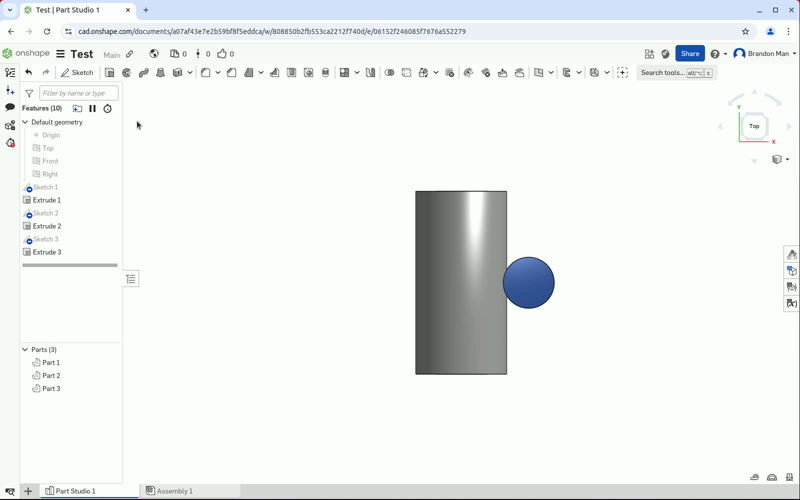
mouse_move(73, 189)
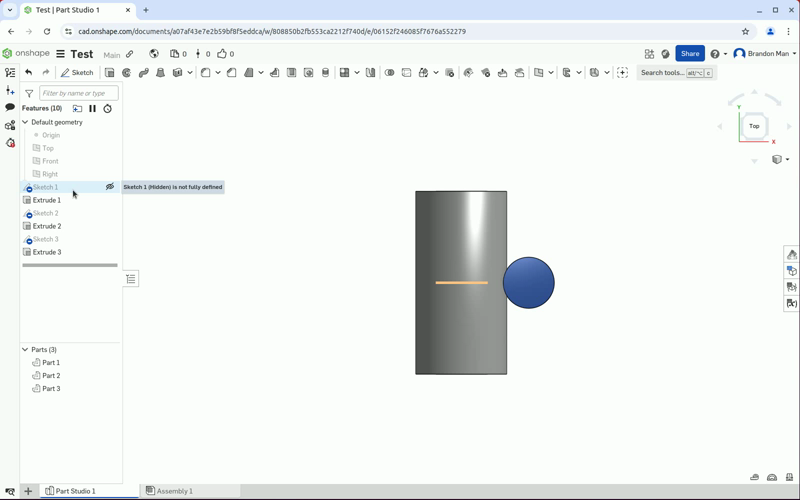
click(73, 189)
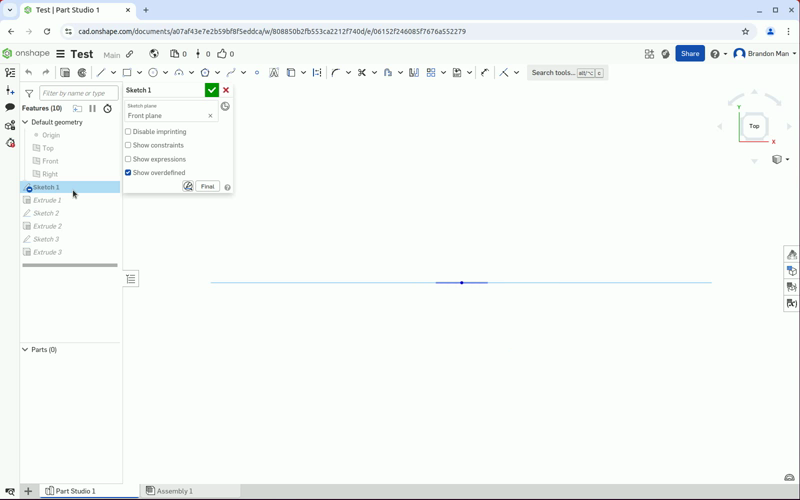
mouse_move(229, 92)
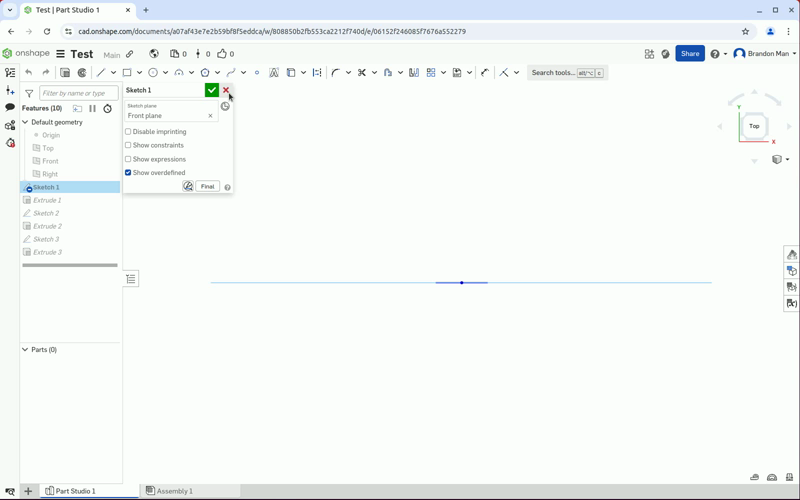
click(229, 92)
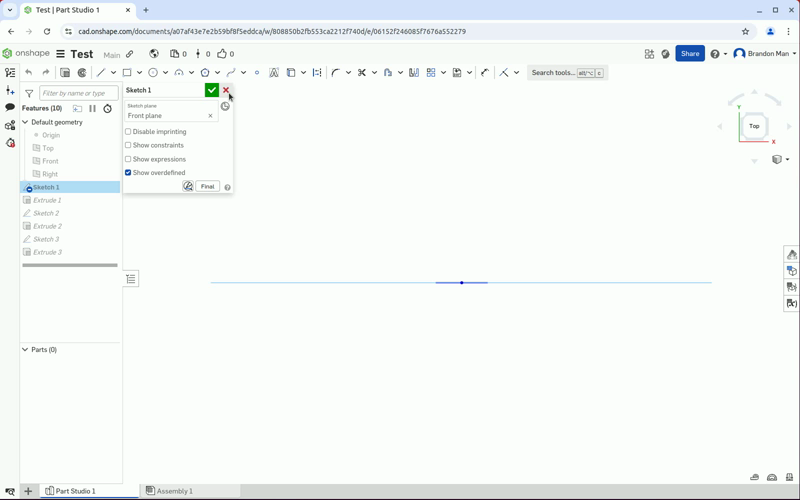
key(shift+s)
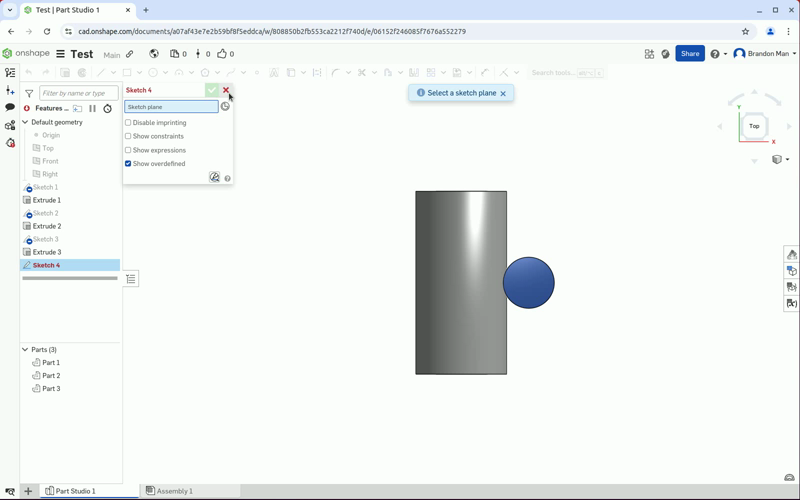
mouse_move(73, 150)
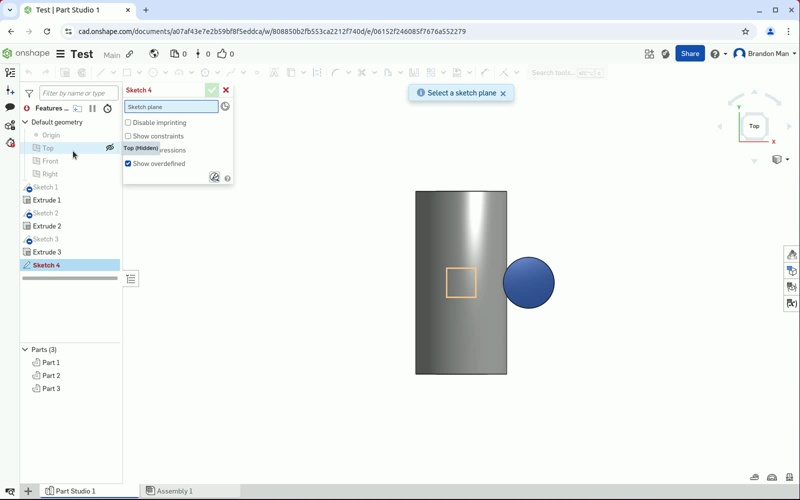
click(73, 150)
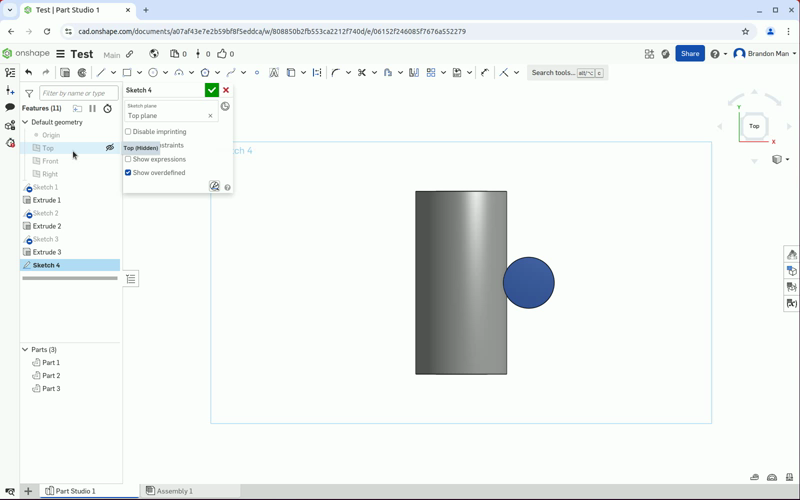
mouse_move(73, 352)
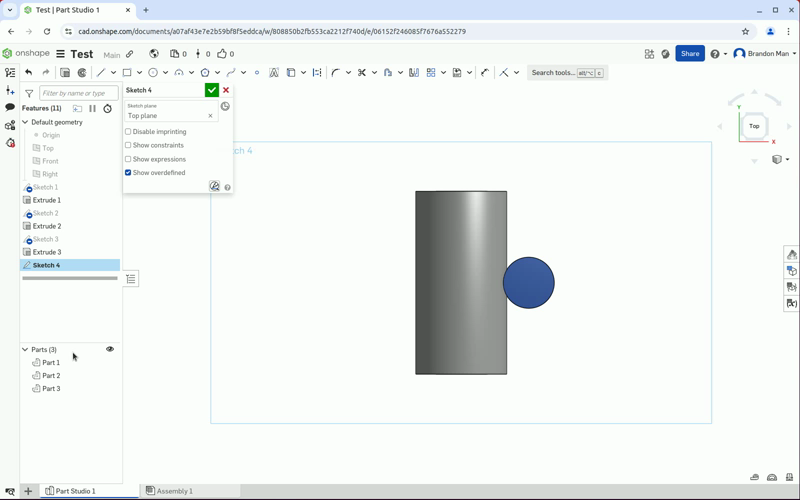
key(y)
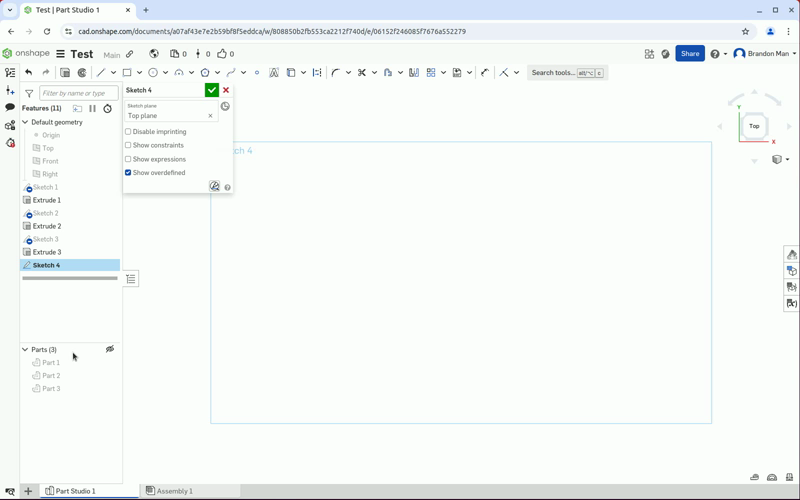
key(c)
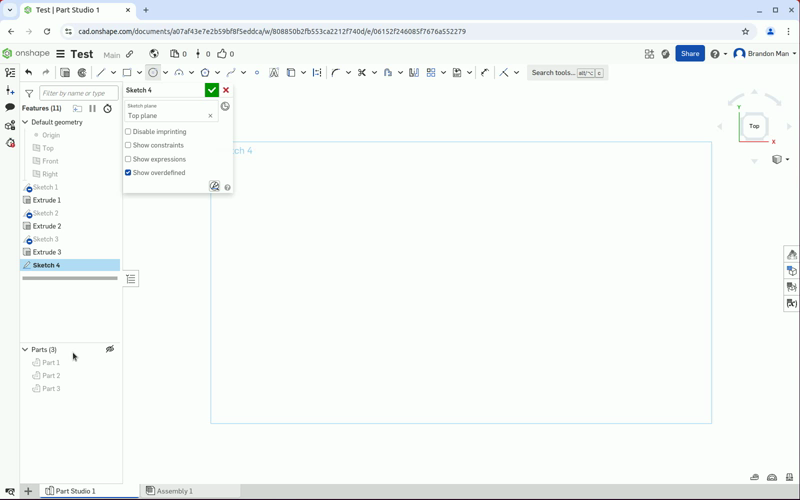
key_down(shift)
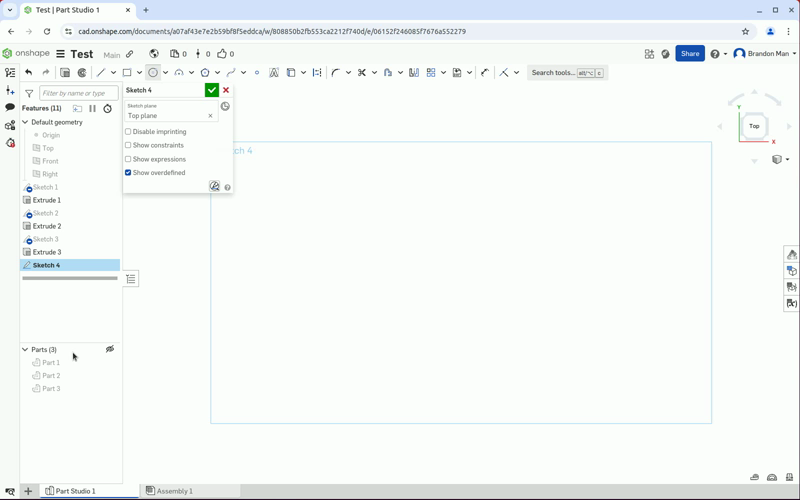
mouse_move(528, 282)
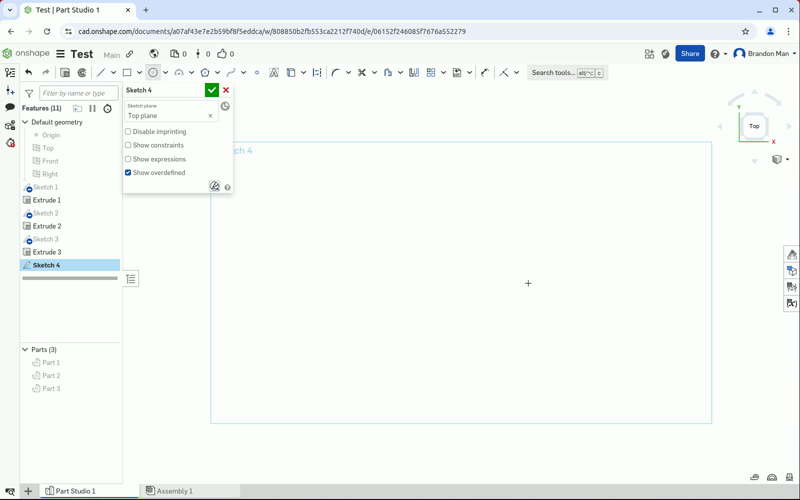
click(528, 282)
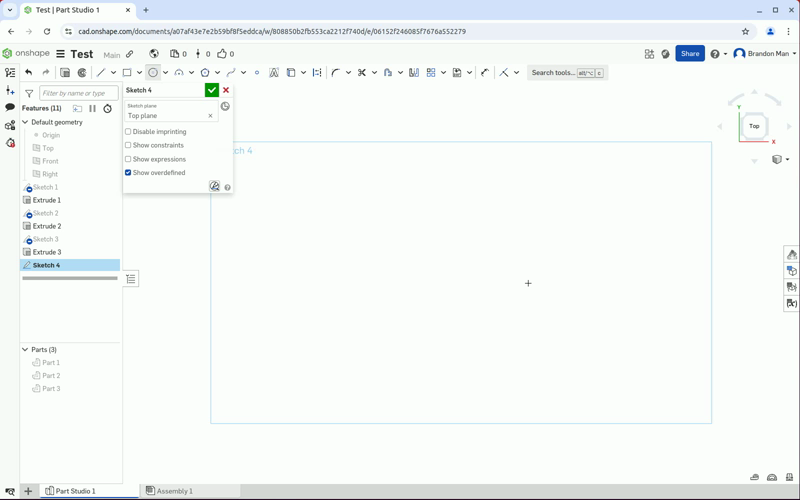
key_up(shift)
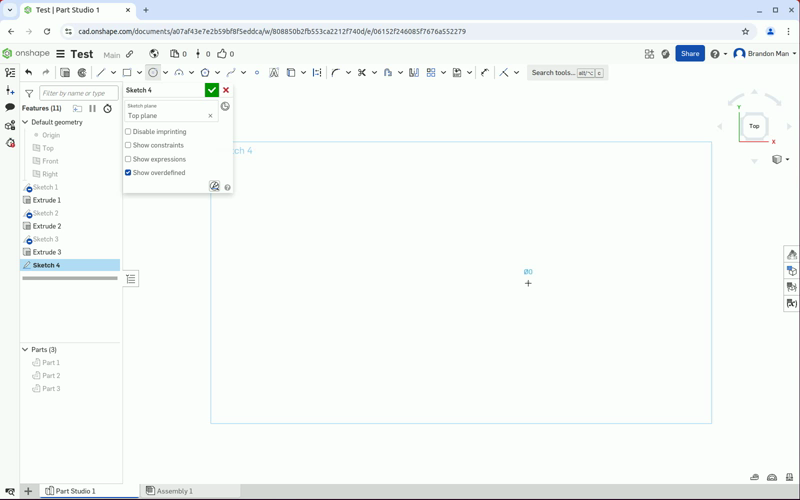
mouse_move(573, 282)
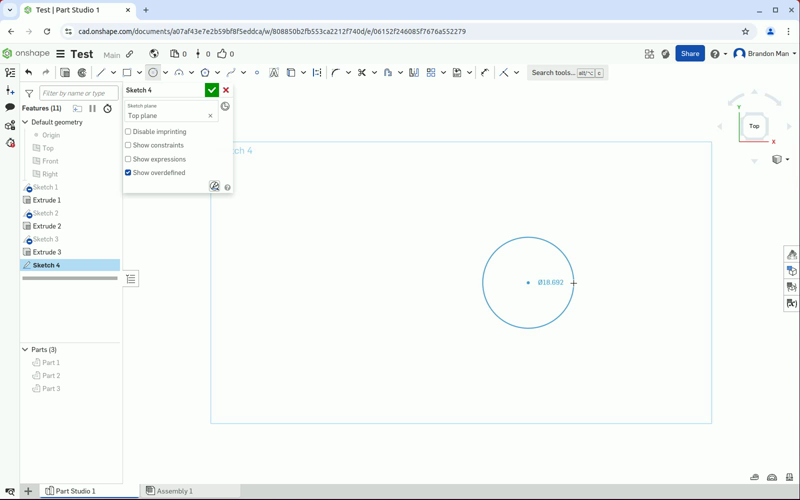
click(573, 282)
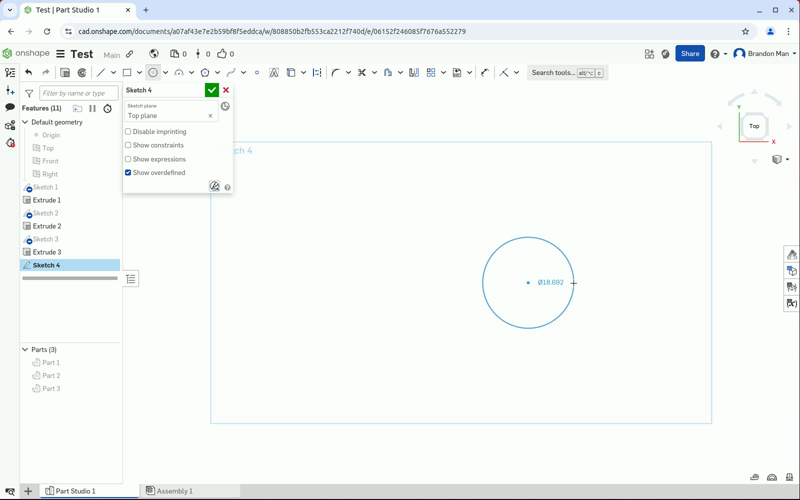
key(esc)
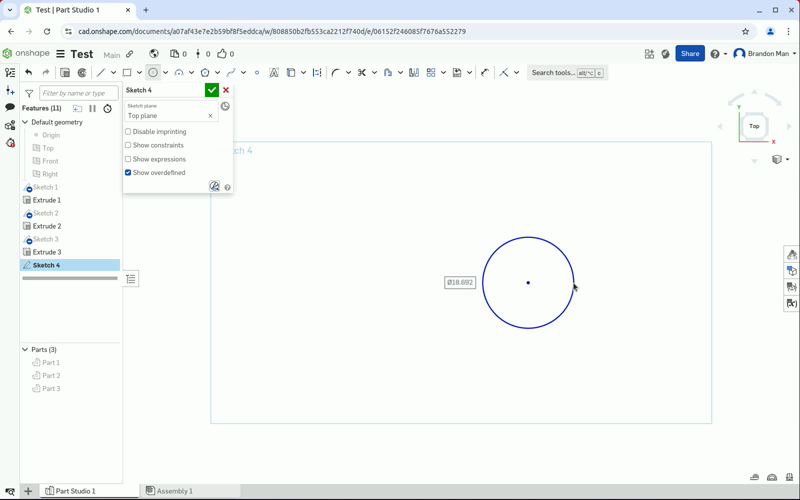
key(c)
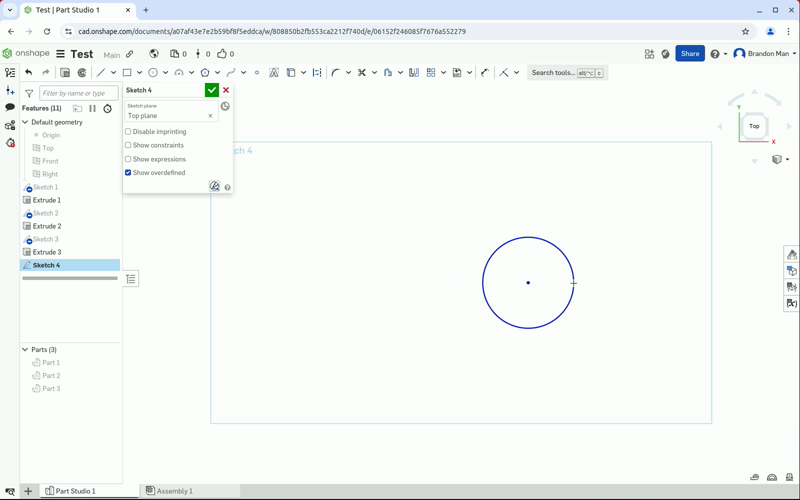
key_down(shift)
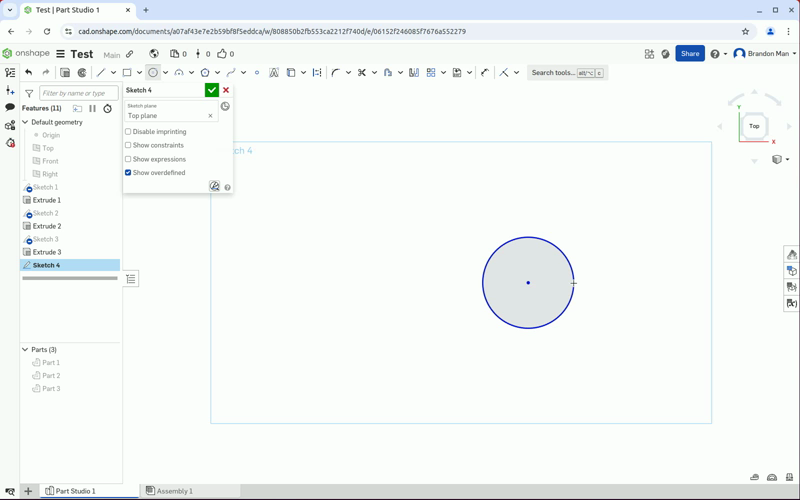
mouse_move(528, 282)
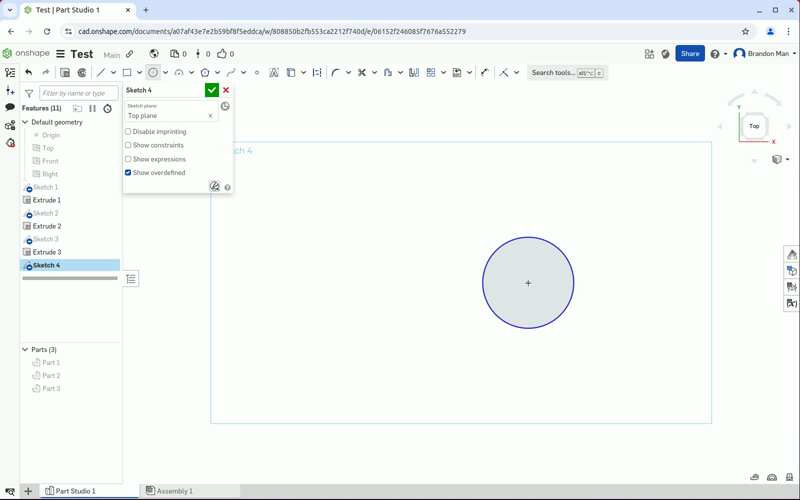
click(528, 282)
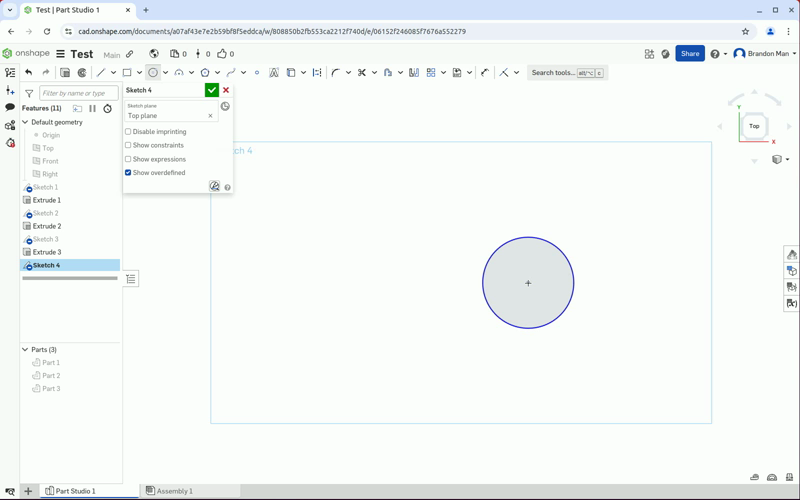
key_up(shift)
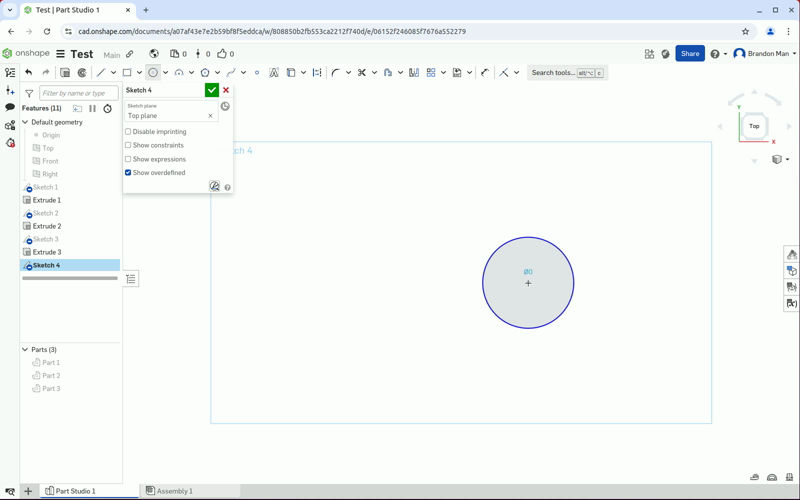
mouse_move(553, 282)
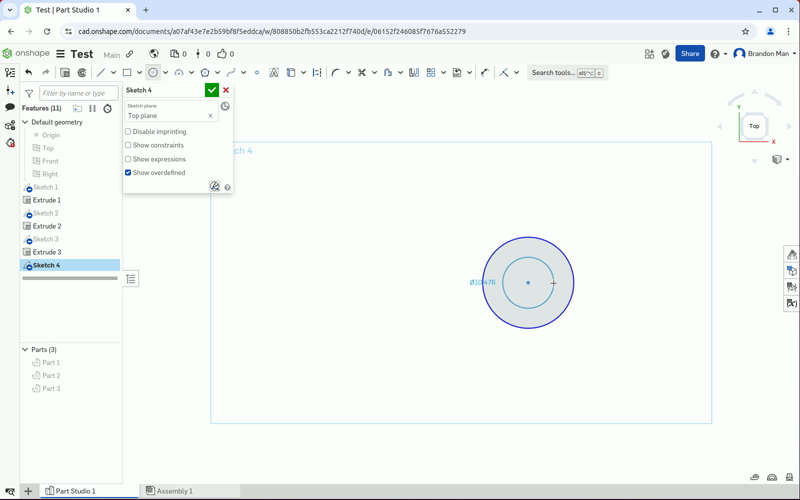
click(553, 282)
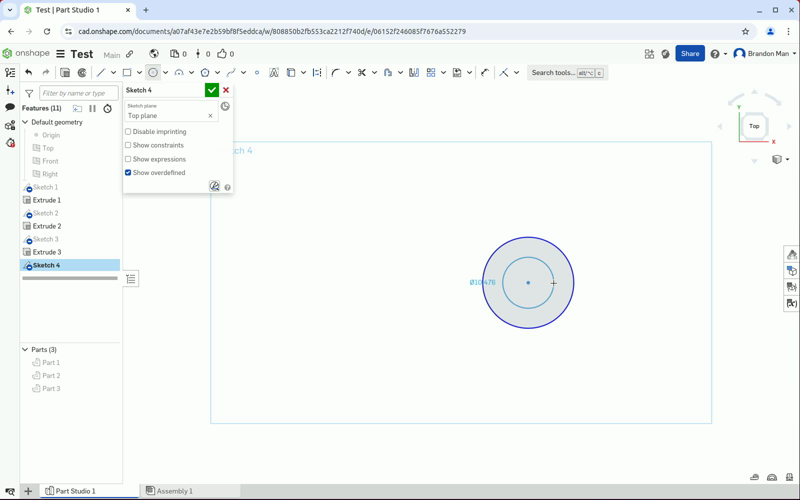
key(esc)
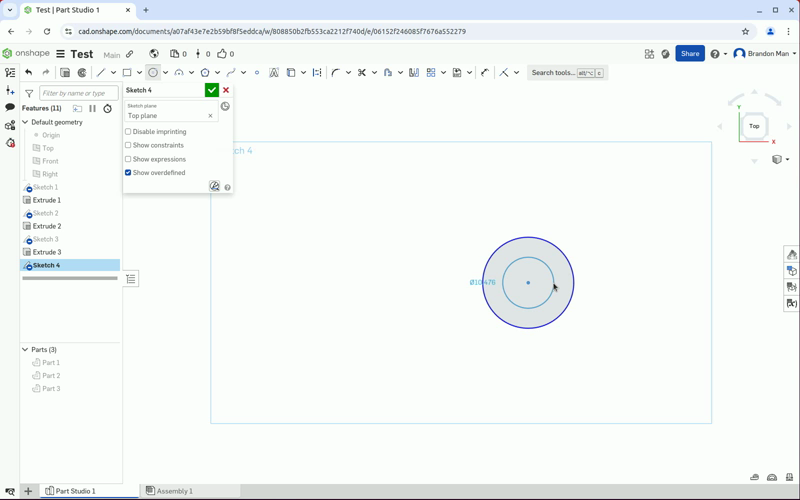
mouse_move(551, 264)
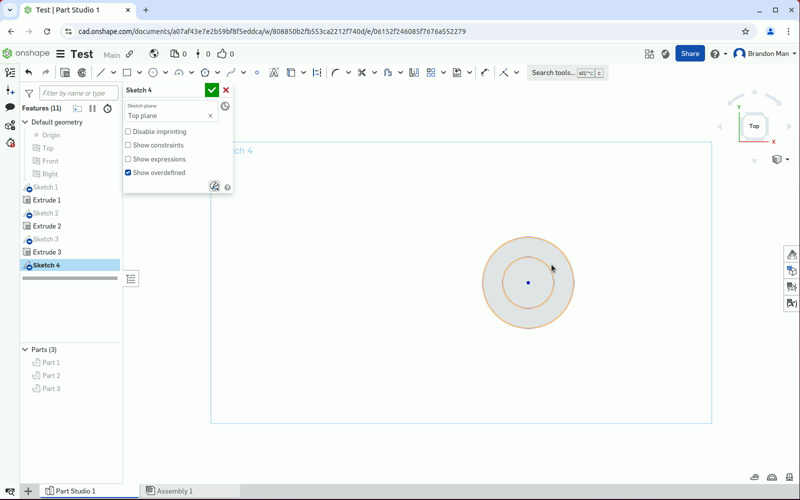
click(551, 264)
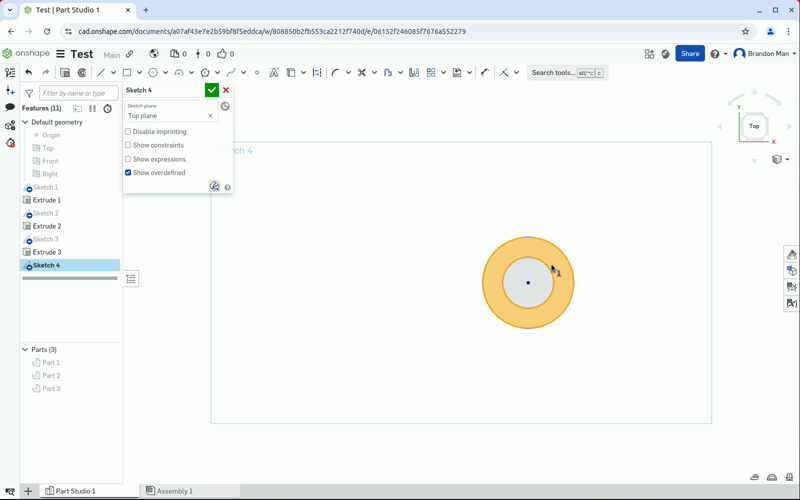
mouse_move(73, 352)
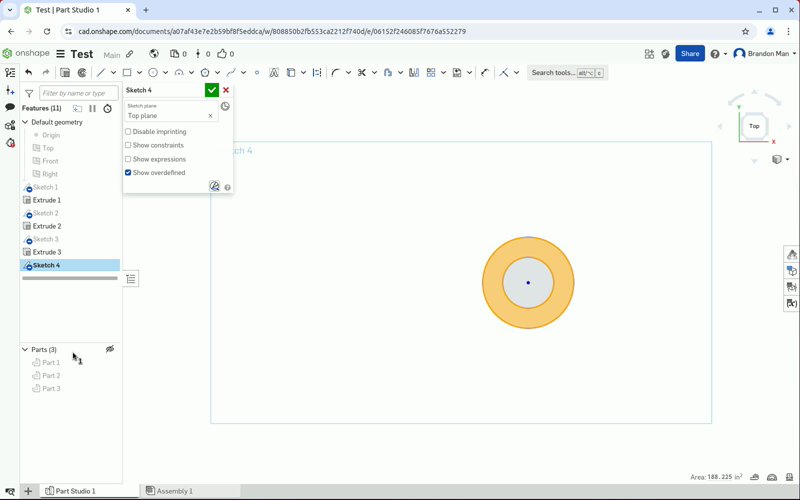
key(shift+y)
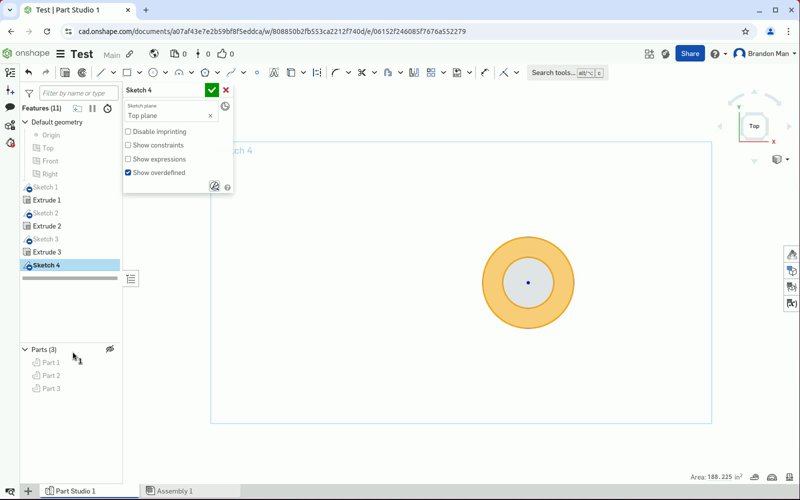
key(shift+e)
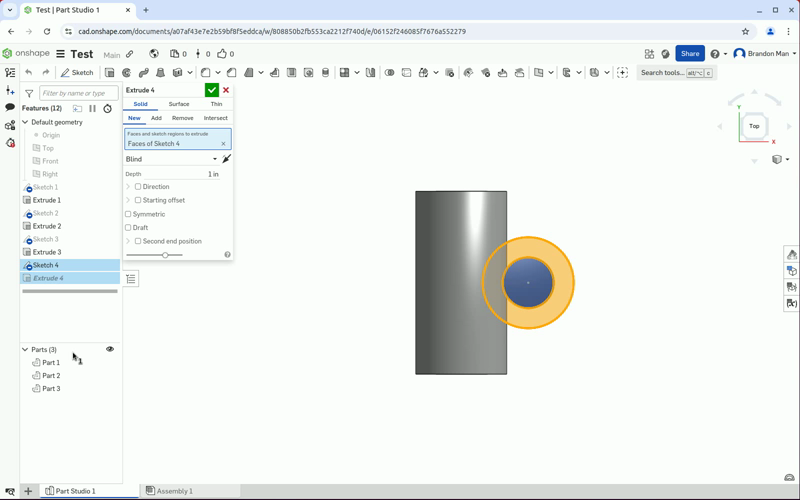
mouse_move(143, 106)
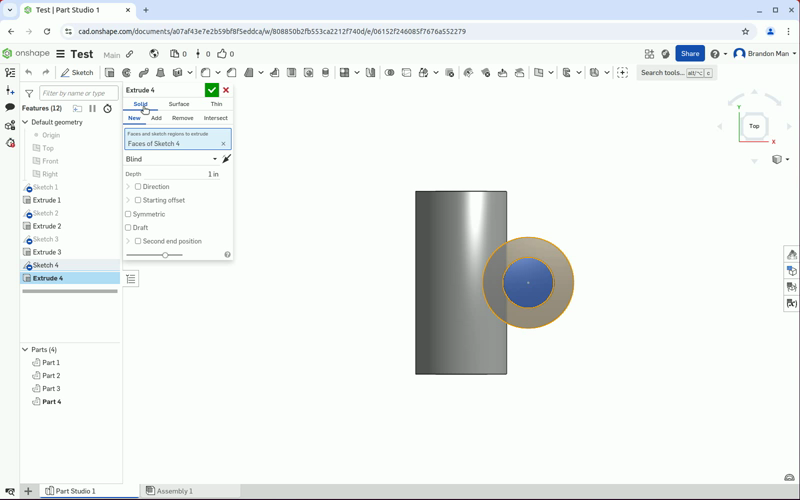
click(143, 106)
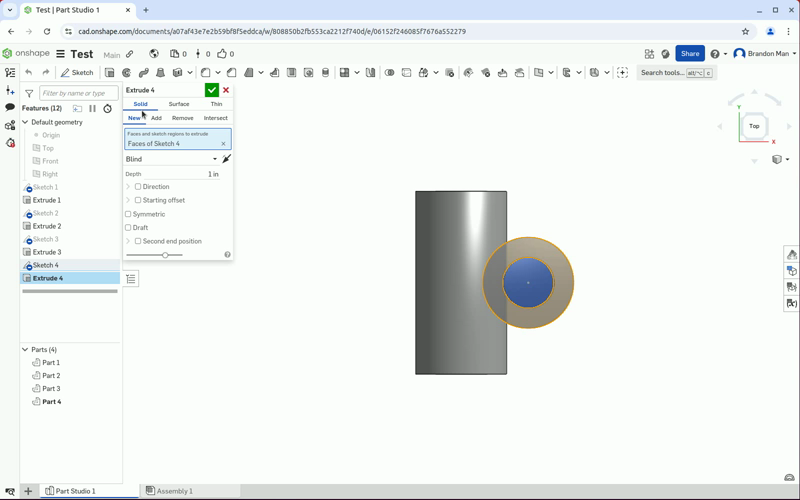
mouse_move(137, 120)
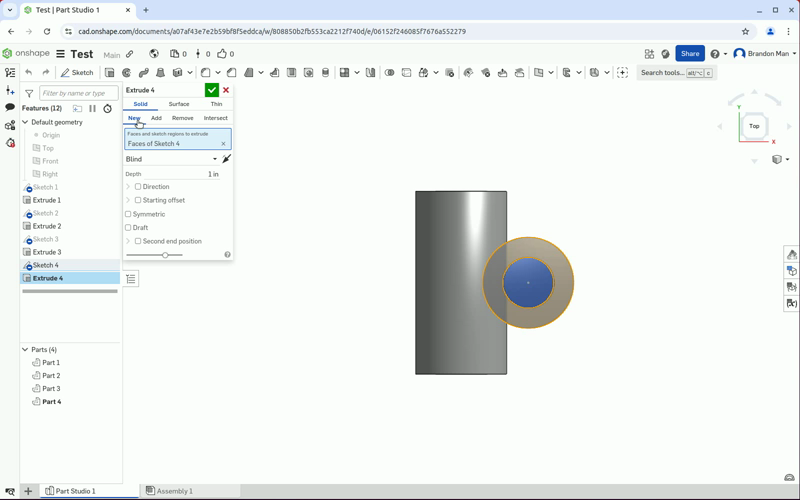
click(137, 120)
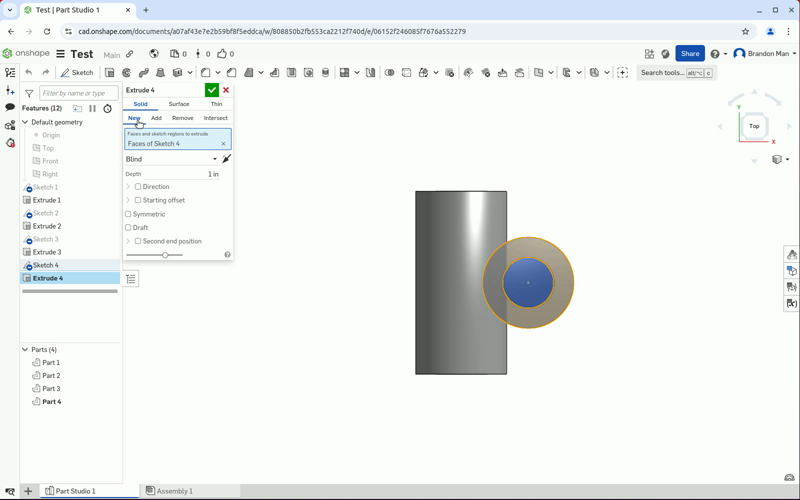
key(tab, 4)
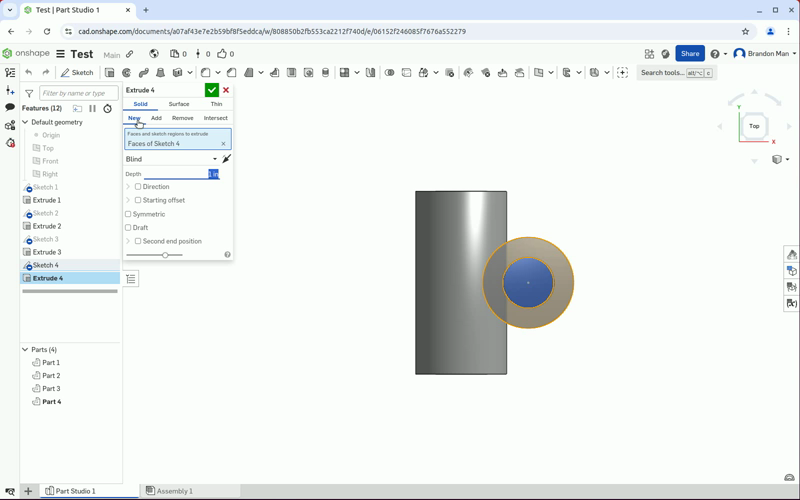
text(37.55)
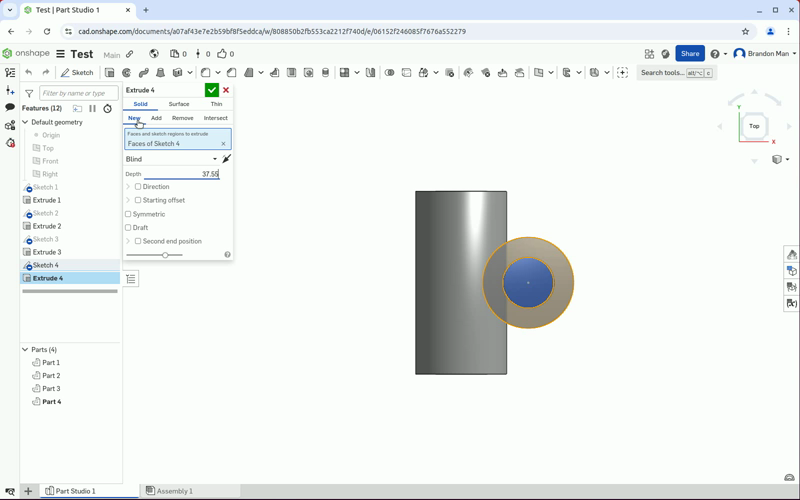
key(tab, 3)
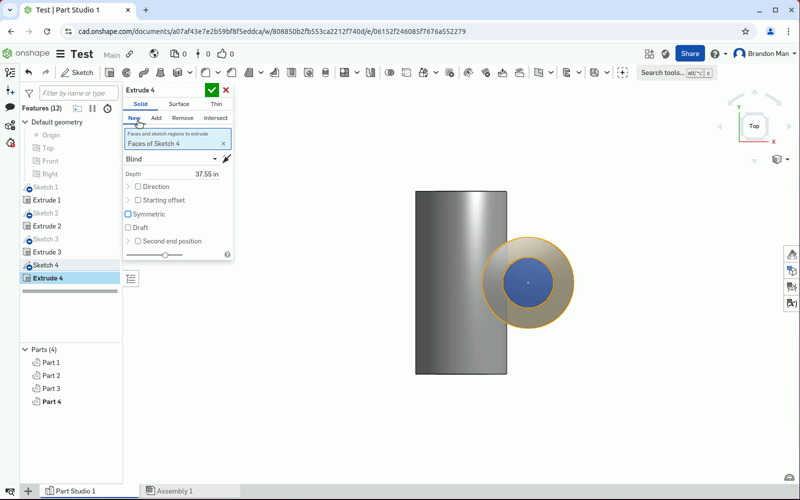
key(space)
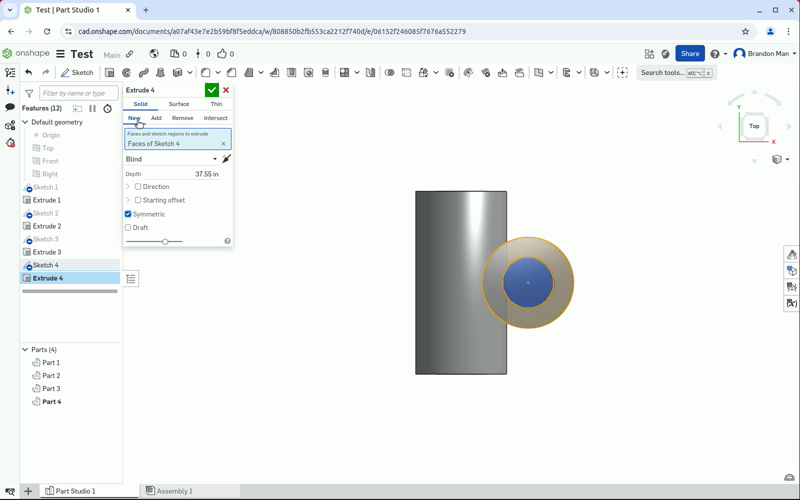
key(enter)
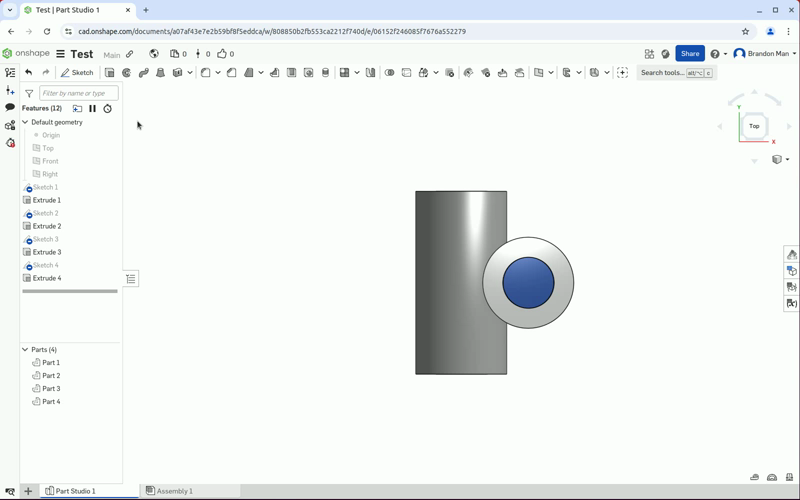
key(shift+h)
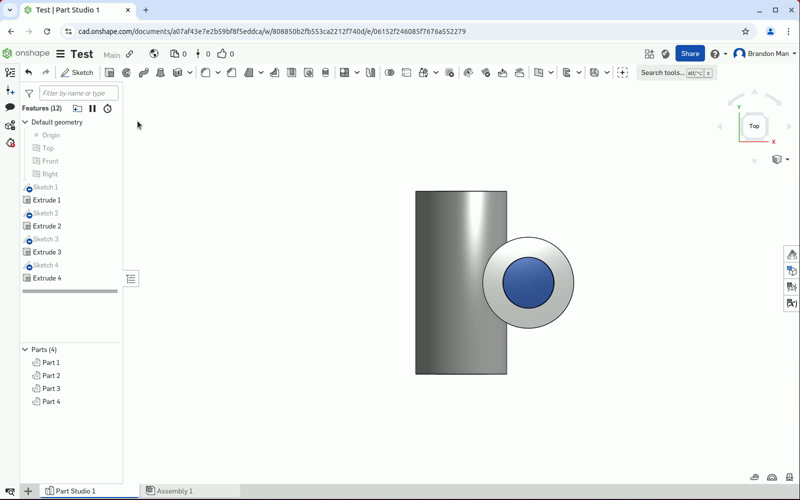
key(shift+h)
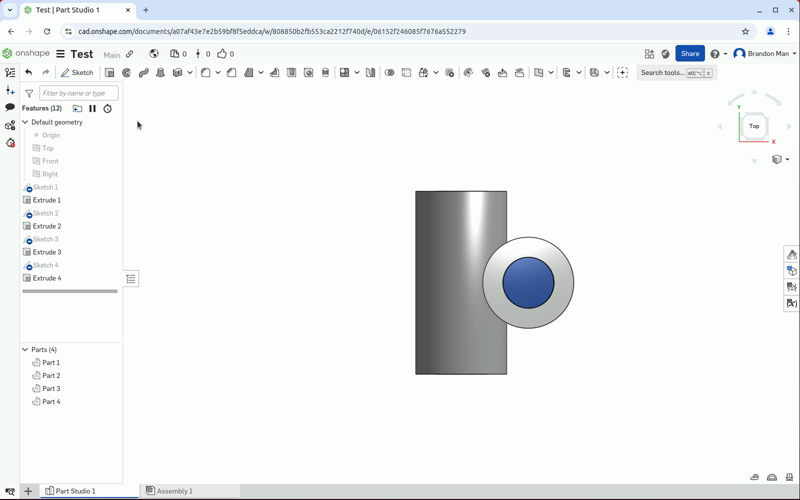
mouse_move(73, 189)
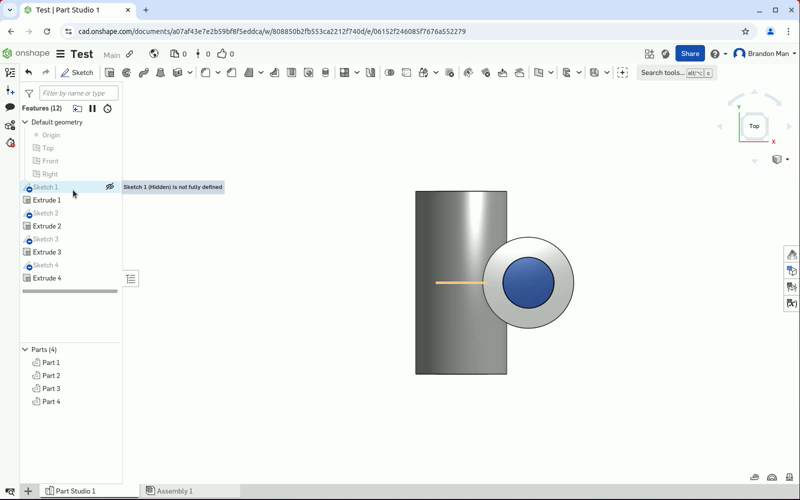
click(73, 189)
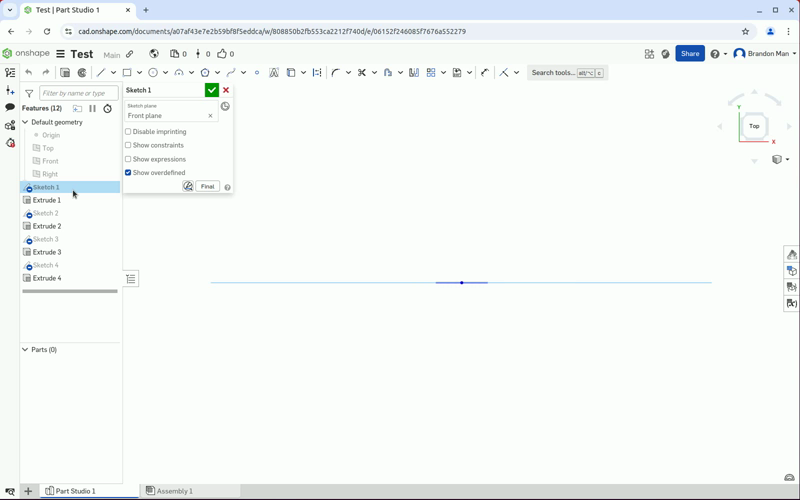
mouse_move(229, 92)
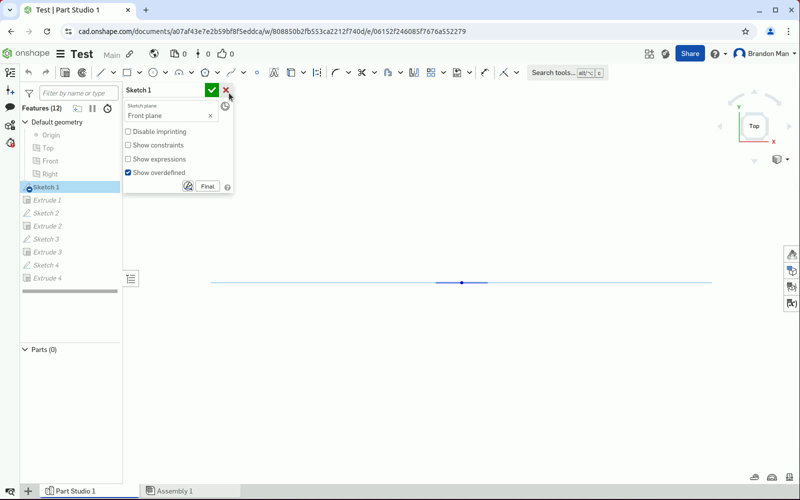
click(229, 92)
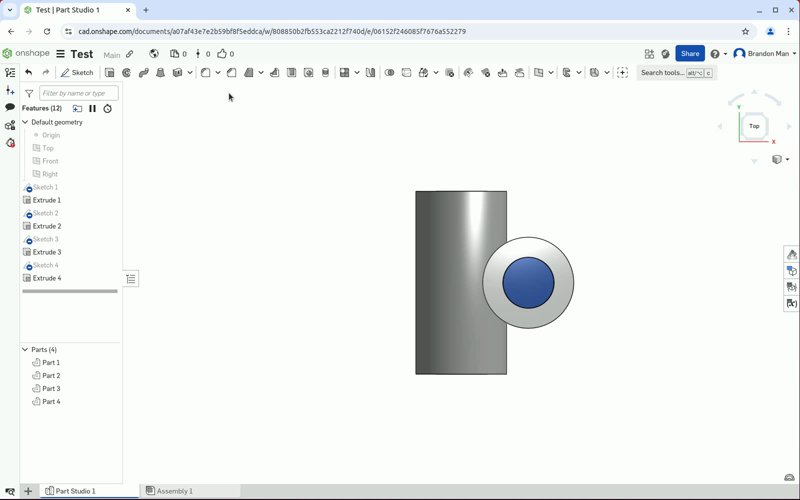
mouse_move(73, 352)
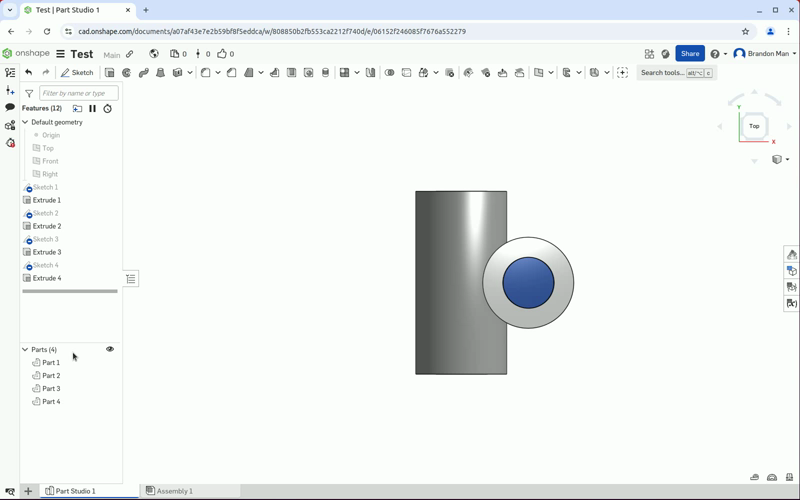
key(y)
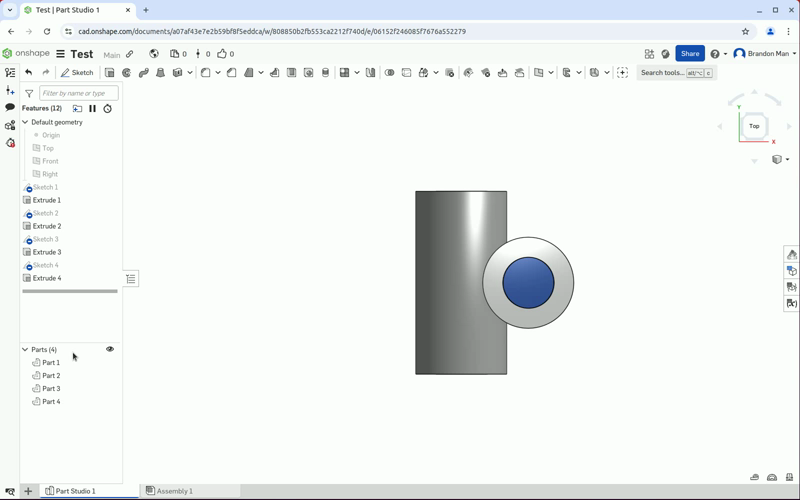
key(shift+p)
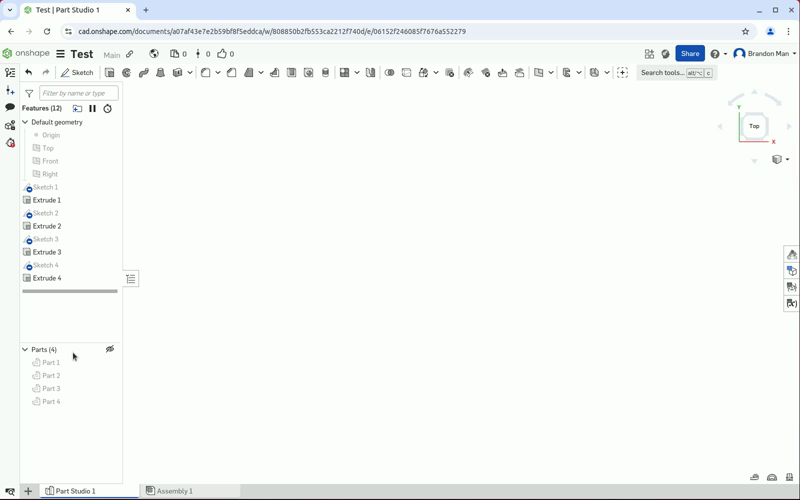
key(space)
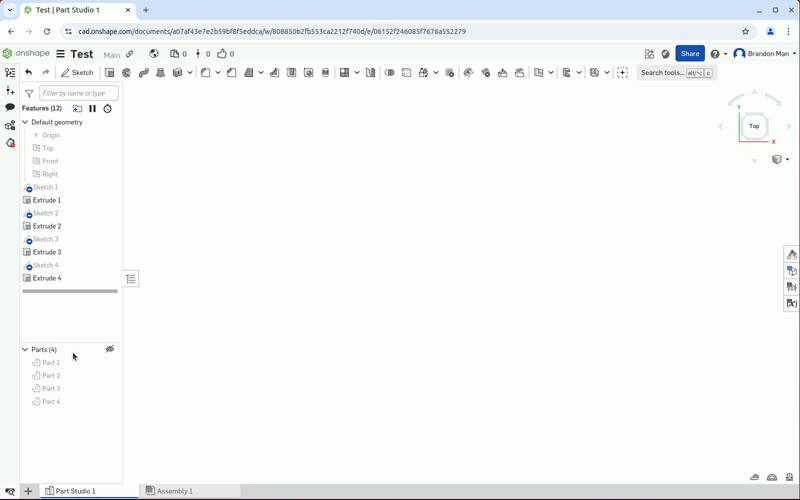
key_down(shift)
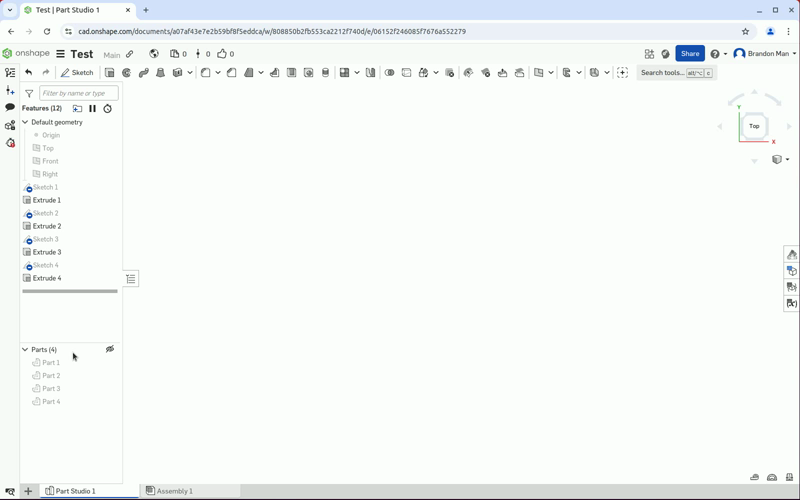
key(up)
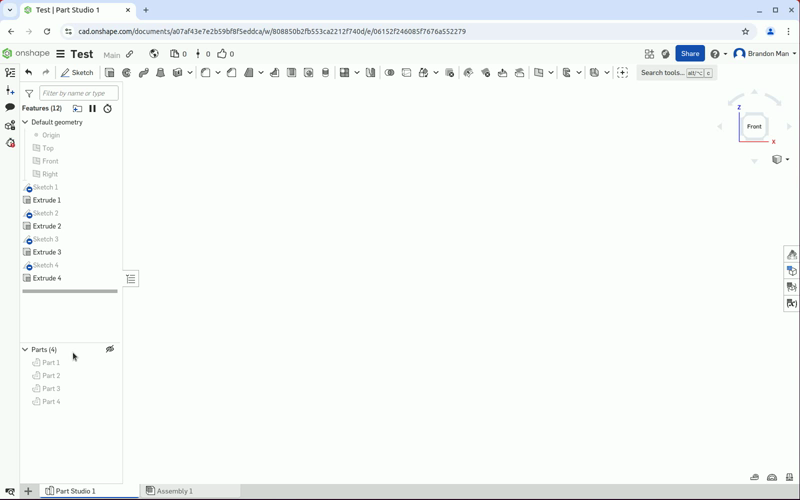
key_up(shift)
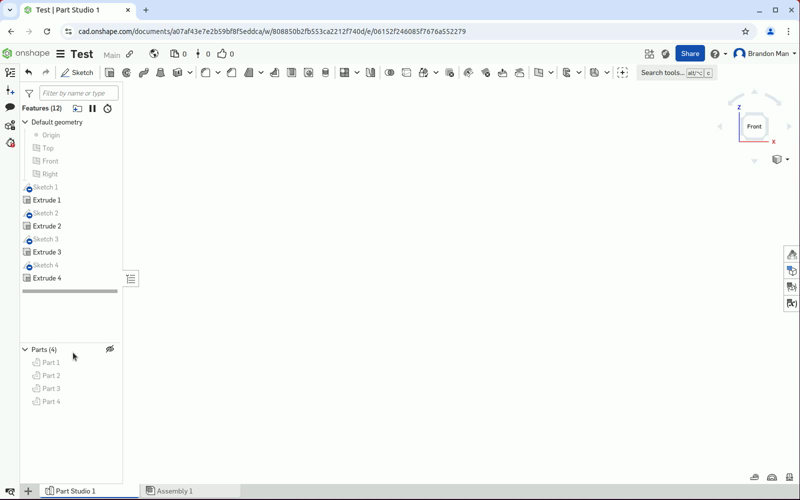
mouse_move(73, 352)
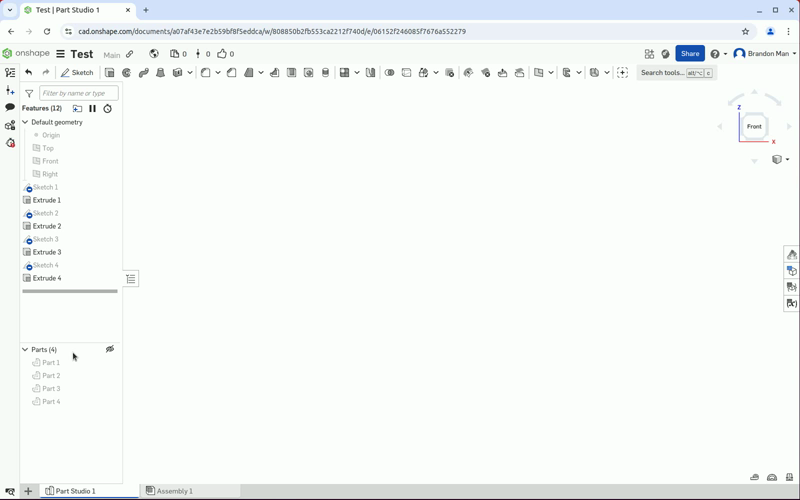
key(shift+y)
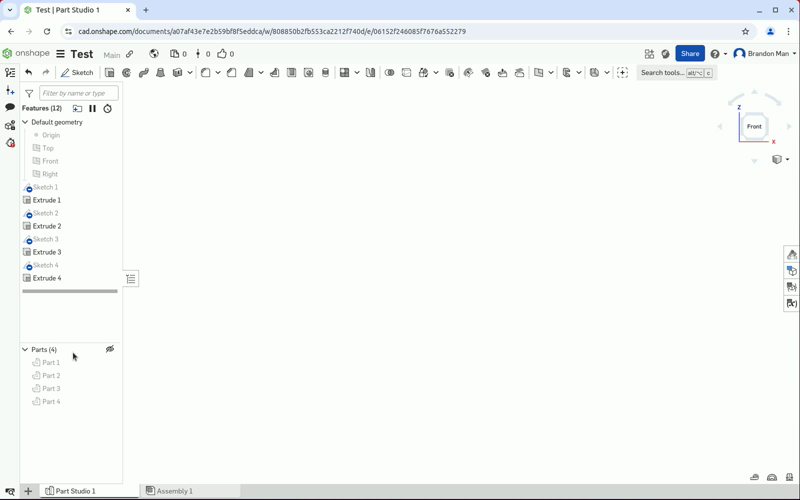
key(shift+s)
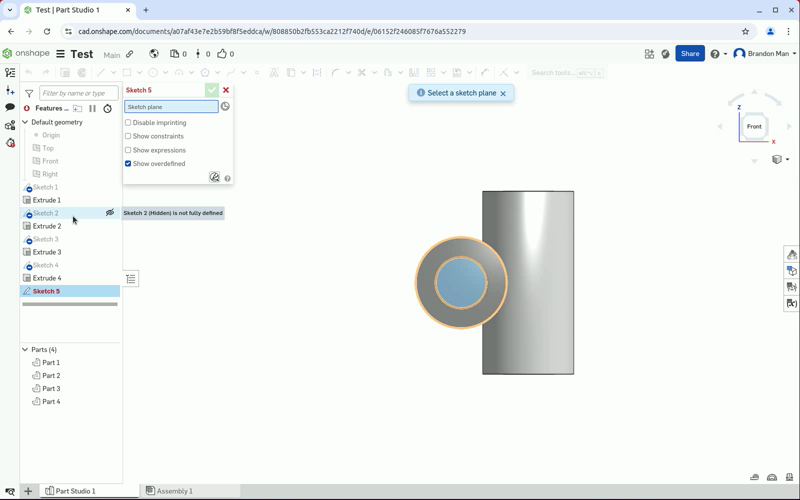
scroll(3)
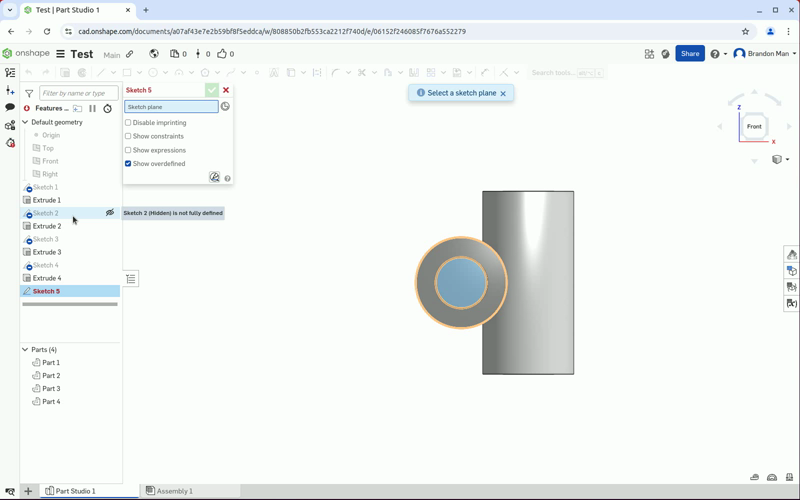
mouse_move(73, 163)
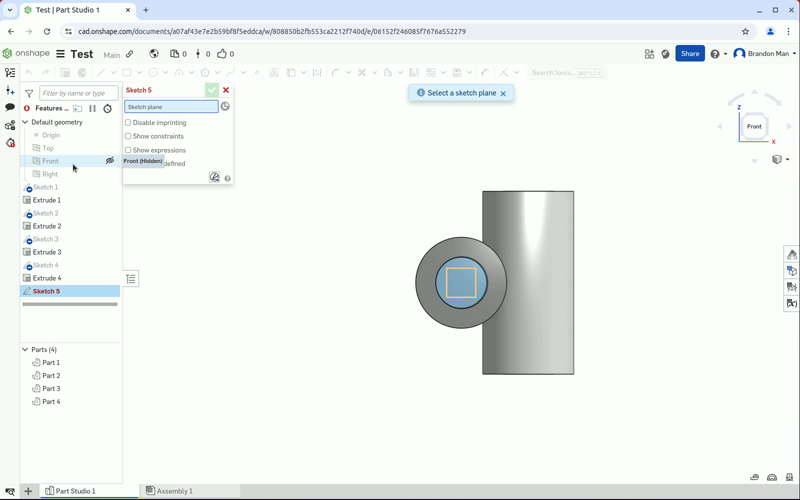
click(73, 163)
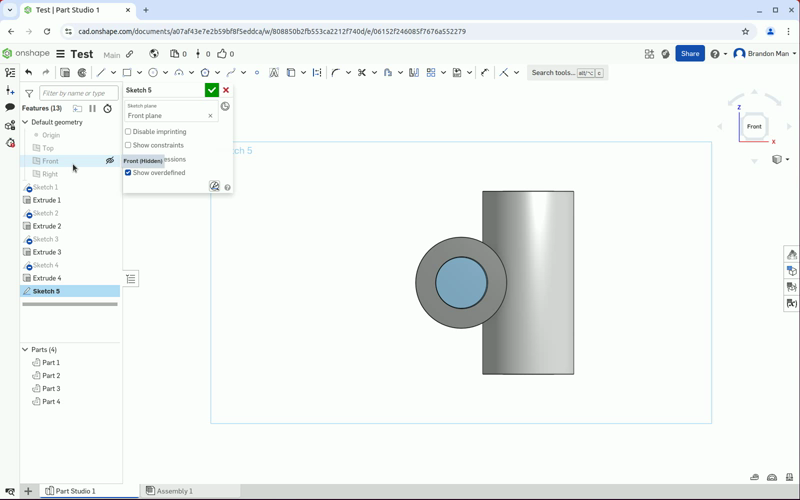
mouse_move(73, 352)
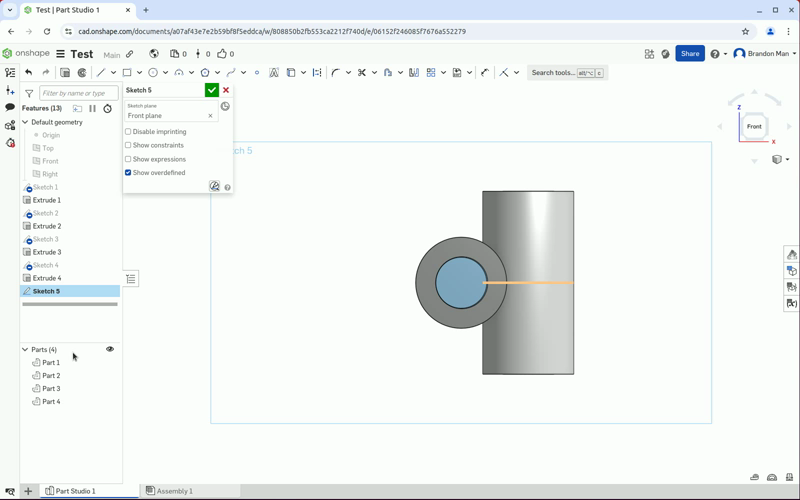
key(y)
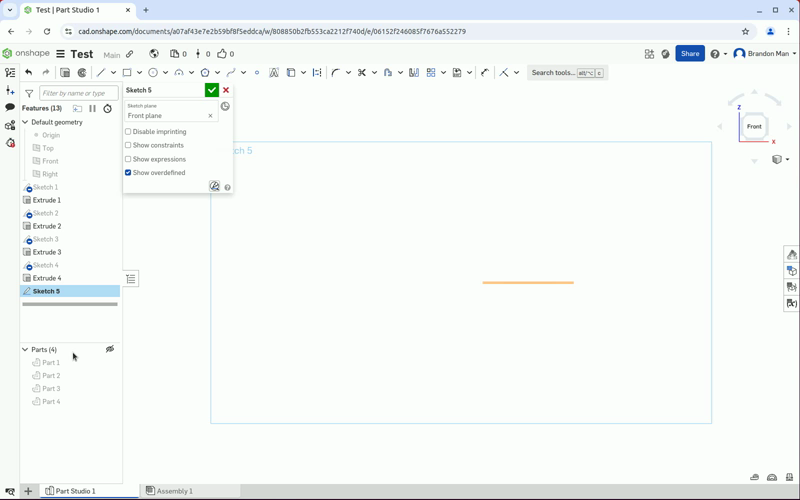
key(c)
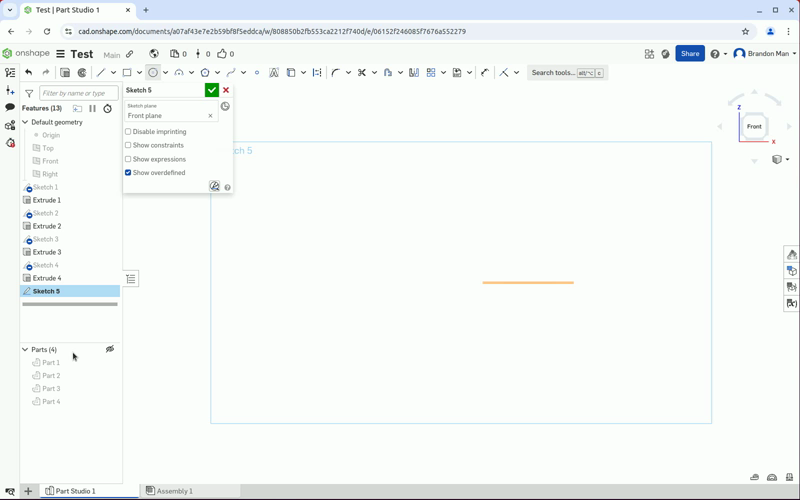
key_down(shift)
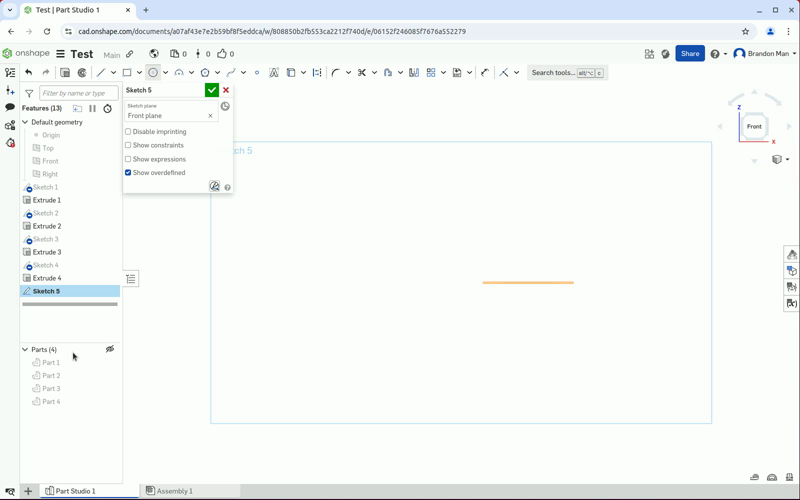
mouse_move(461, 282)
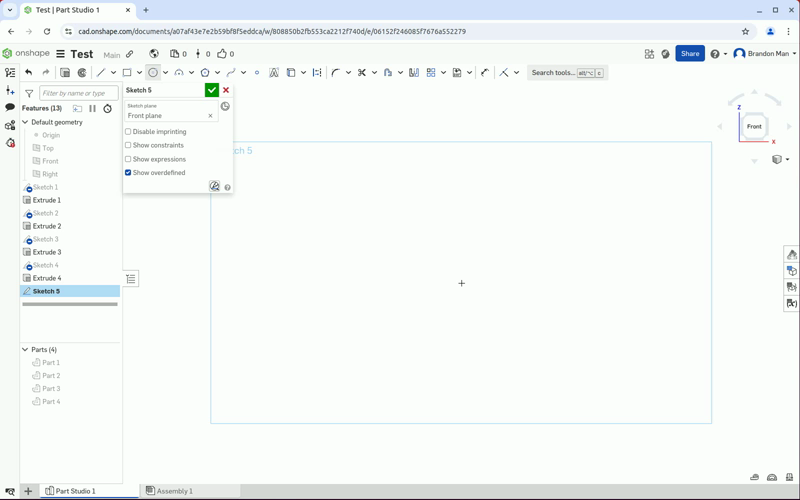
click(461, 282)
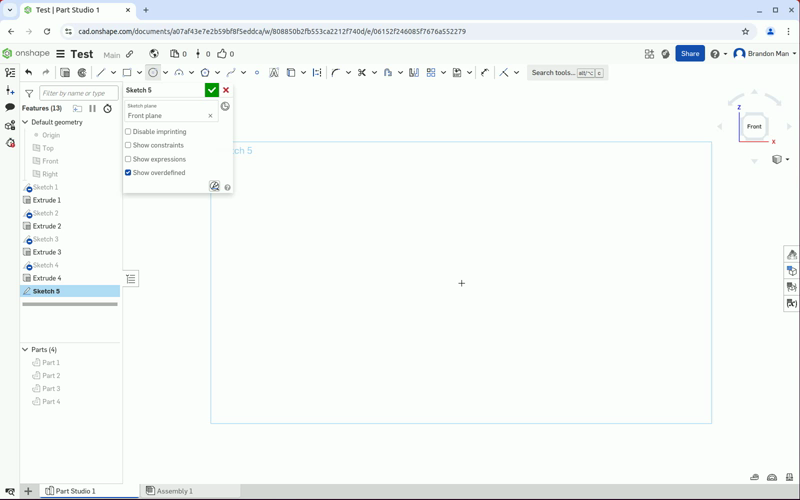
key_up(shift)
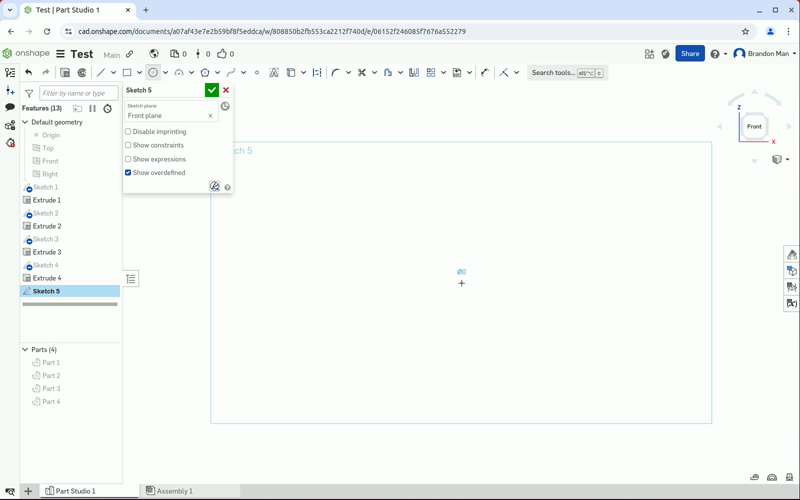
mouse_move(487, 282)
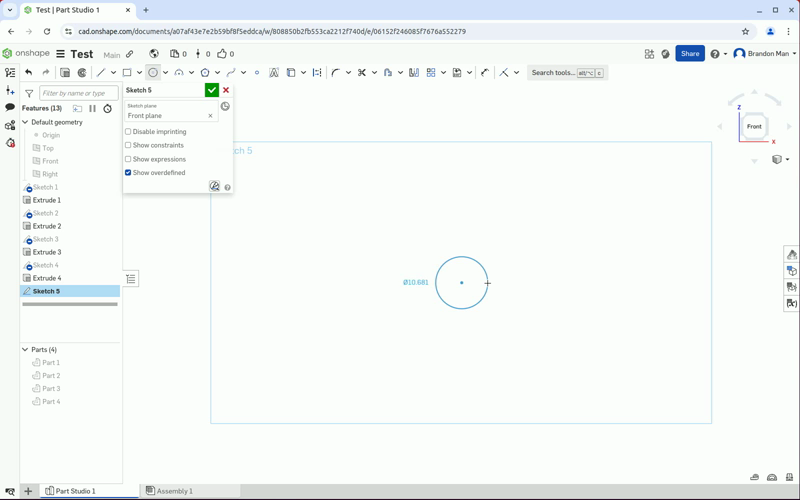
click(487, 282)
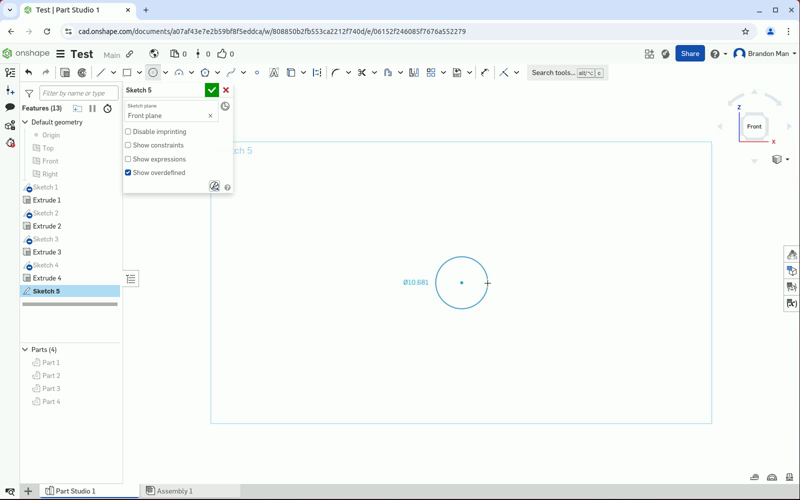
key(esc)
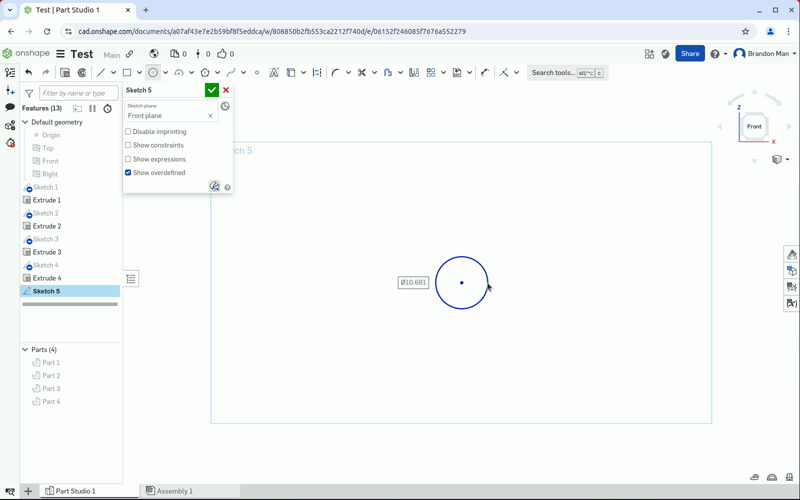
mouse_move(458, 302)
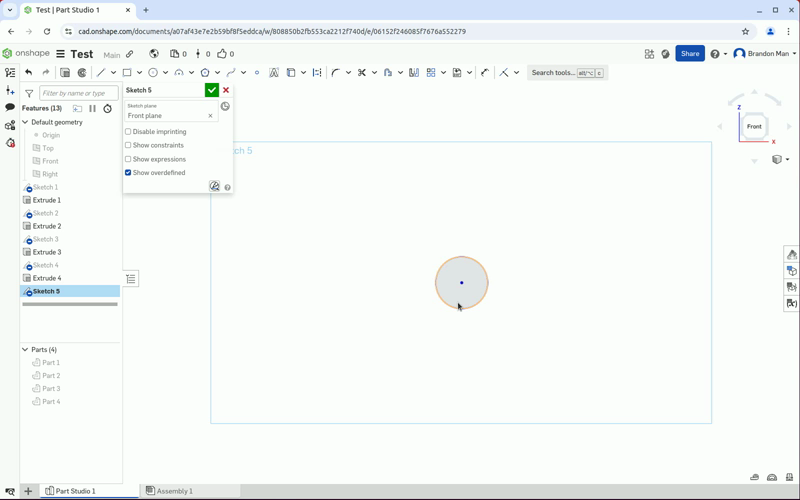
click(458, 302)
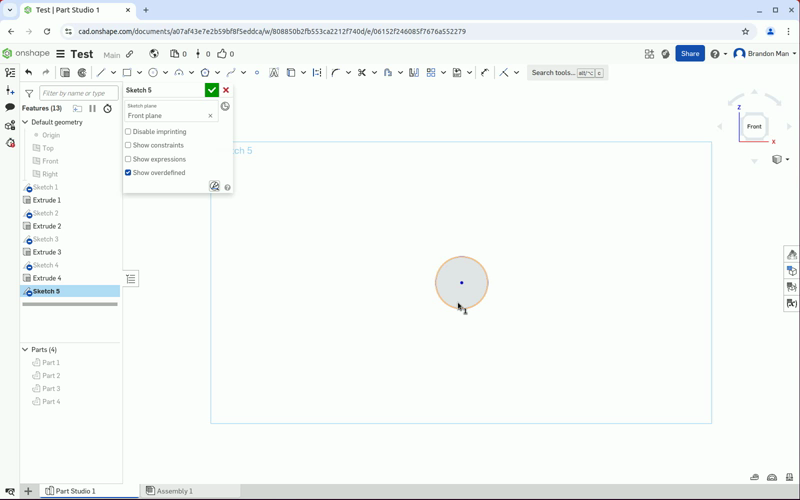
mouse_move(73, 352)
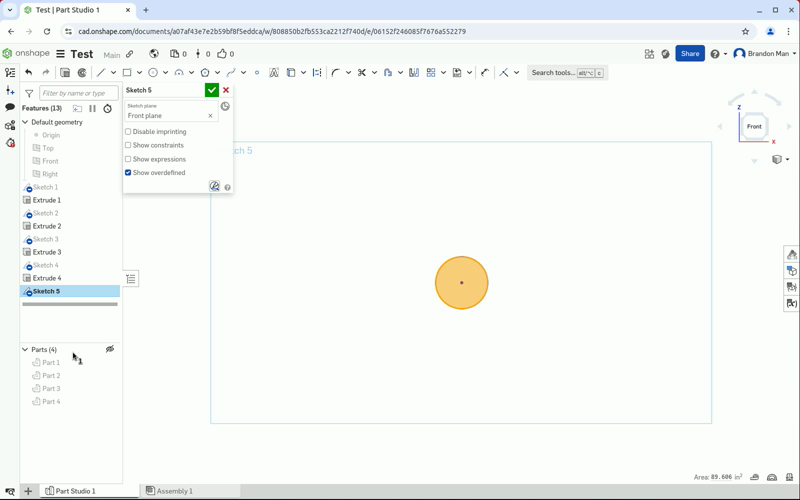
key(shift+y)
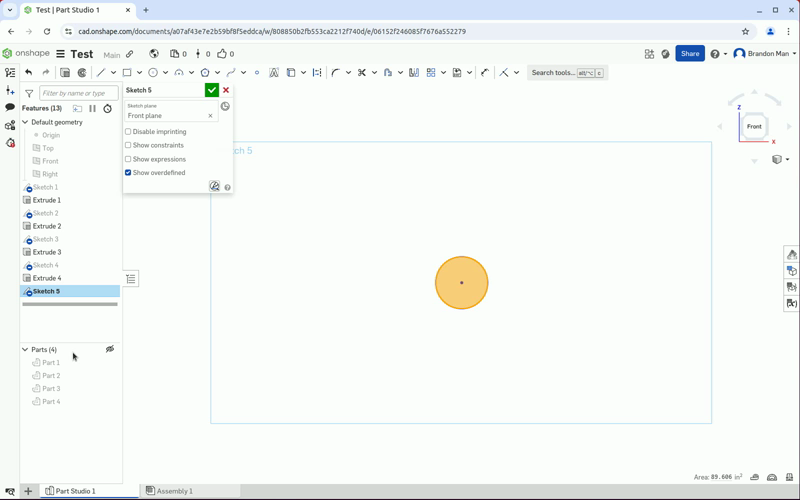
key(shift+e)
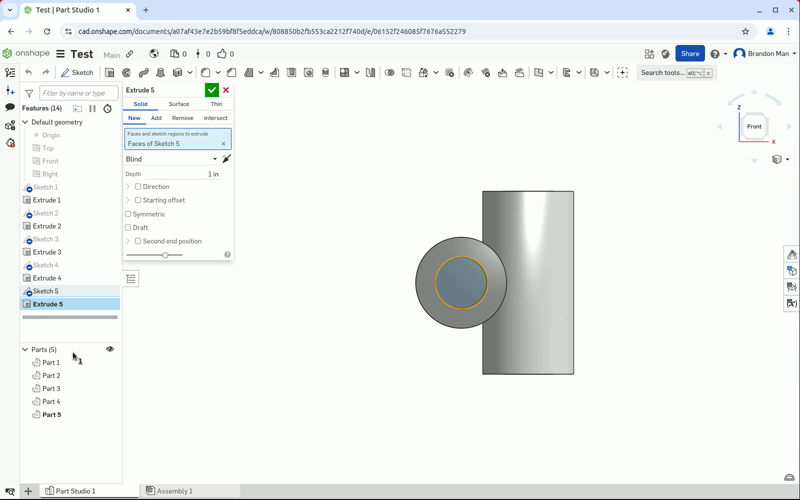
mouse_move(143, 106)
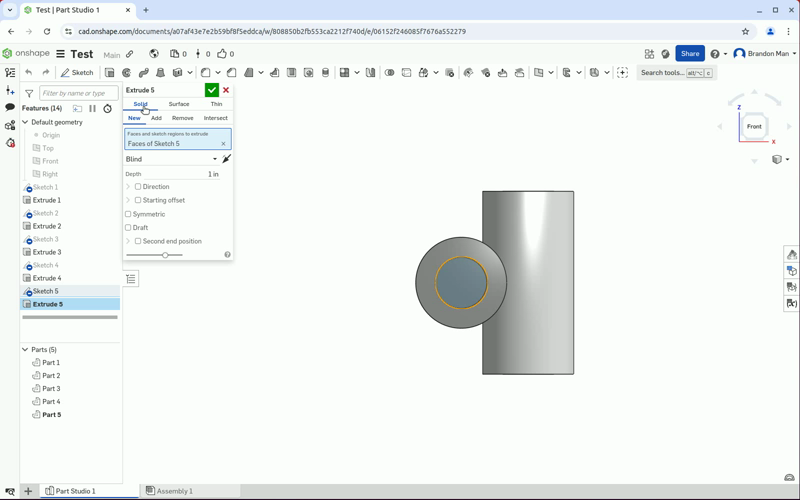
click(143, 106)
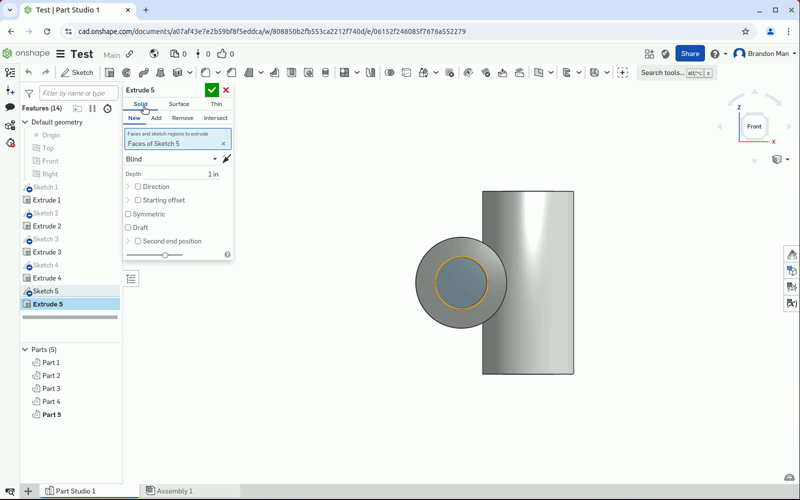
mouse_move(186, 120)
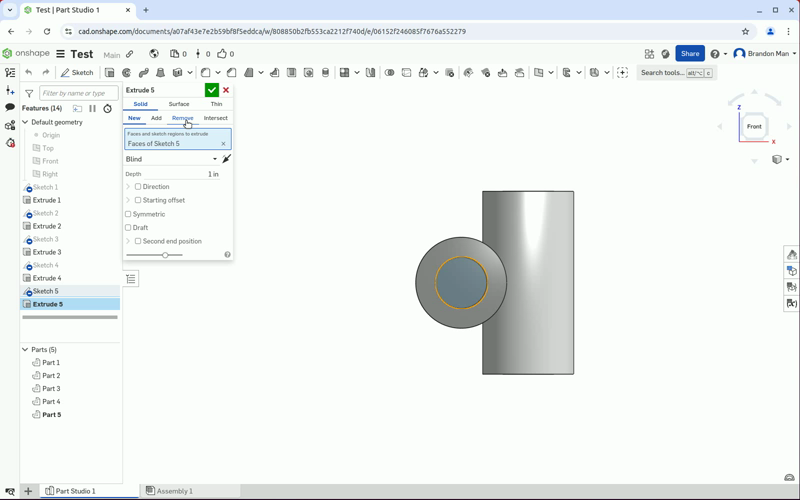
click(186, 120)
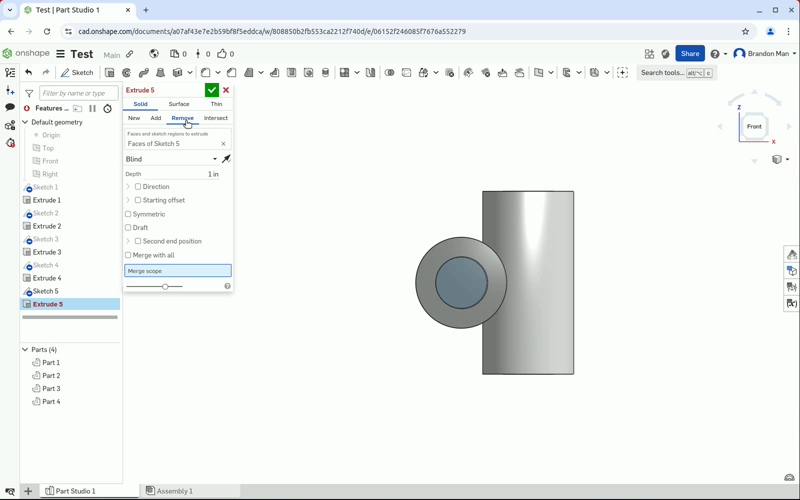
key(tab, 4)
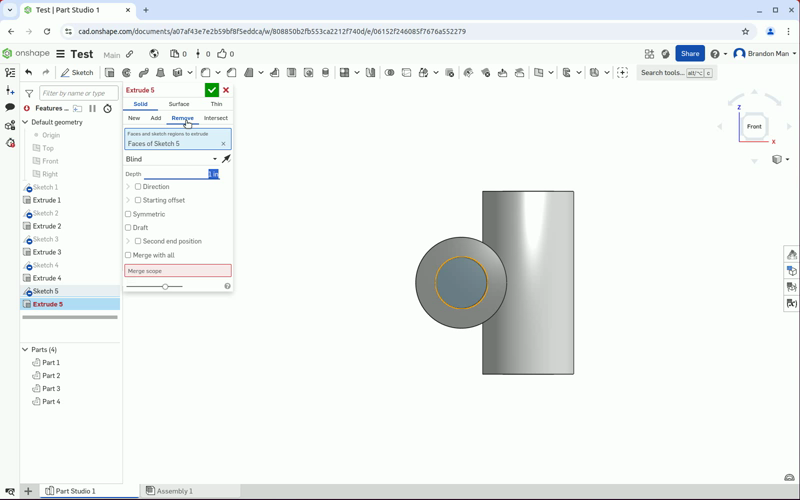
text(42.846)
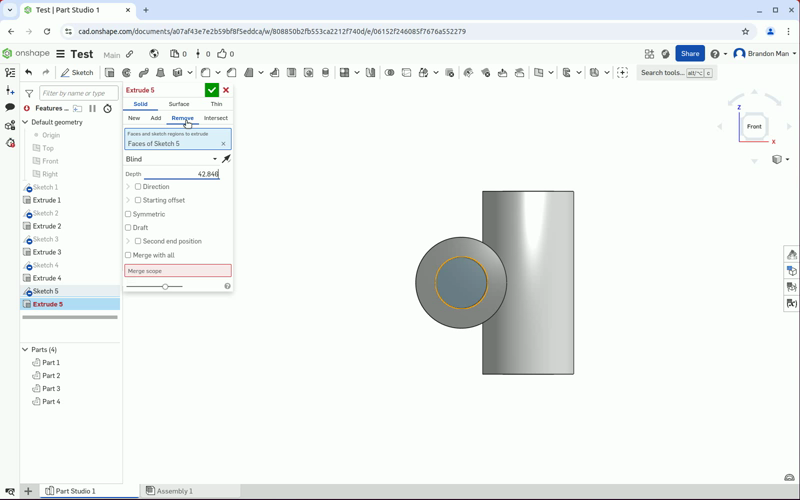
key(tab, 3)
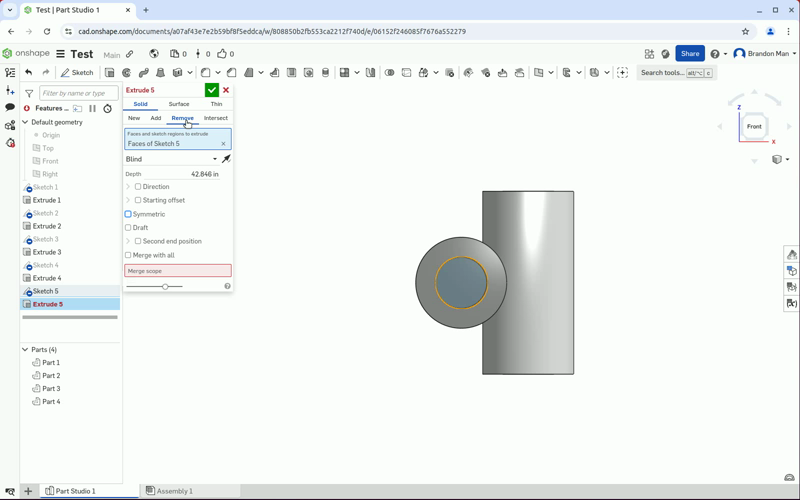
key(space)
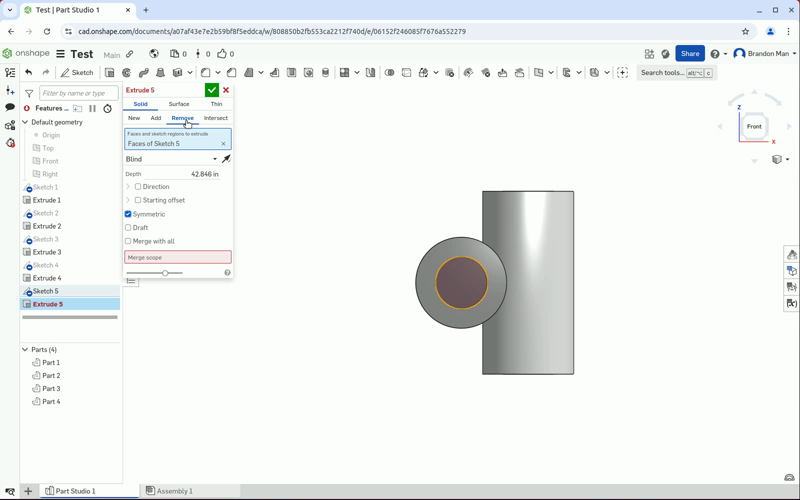
key(tab, 2)
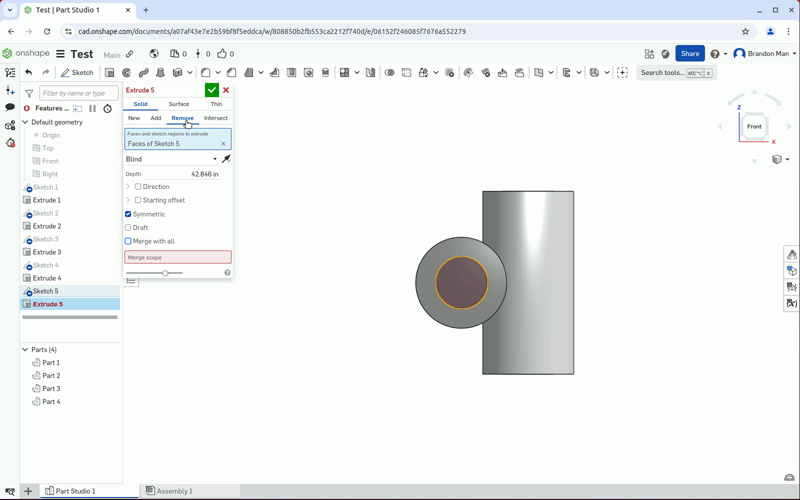
key(space)
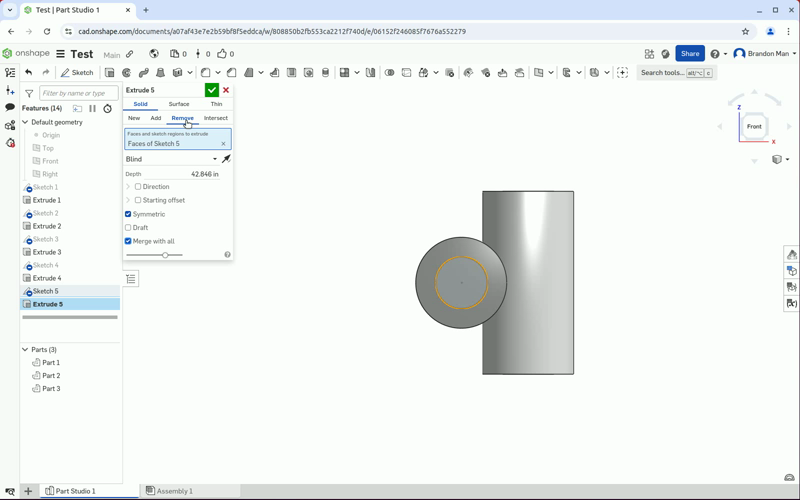
key(enter)
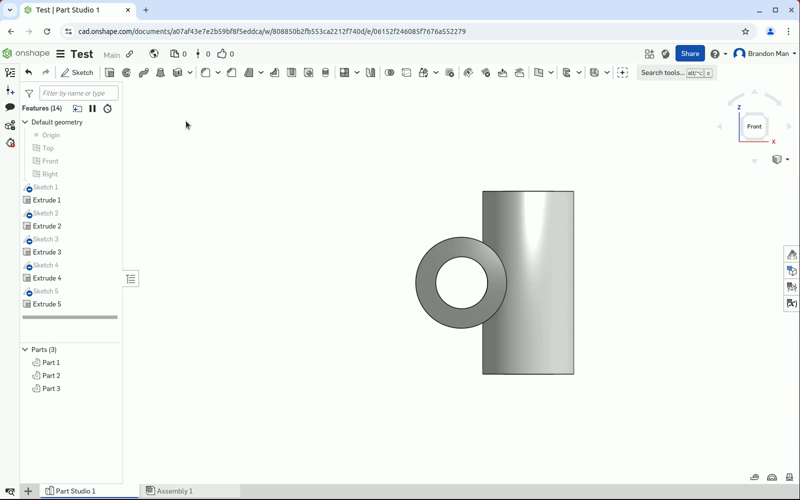
key(shift+h)
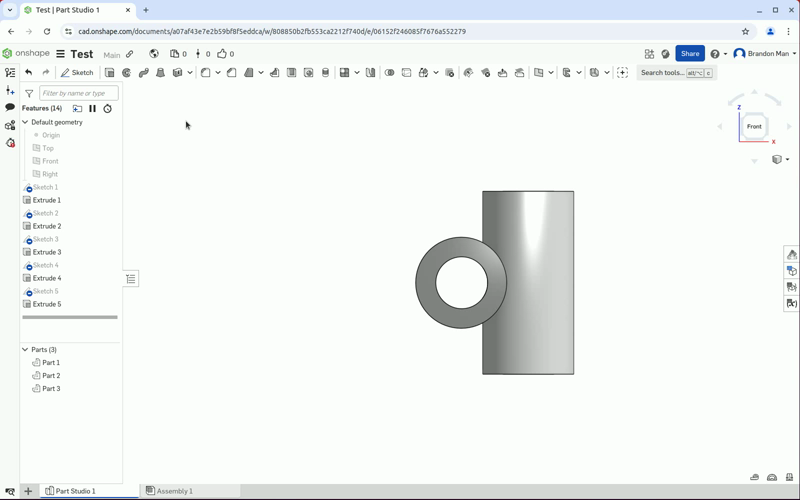
key(shift+h)
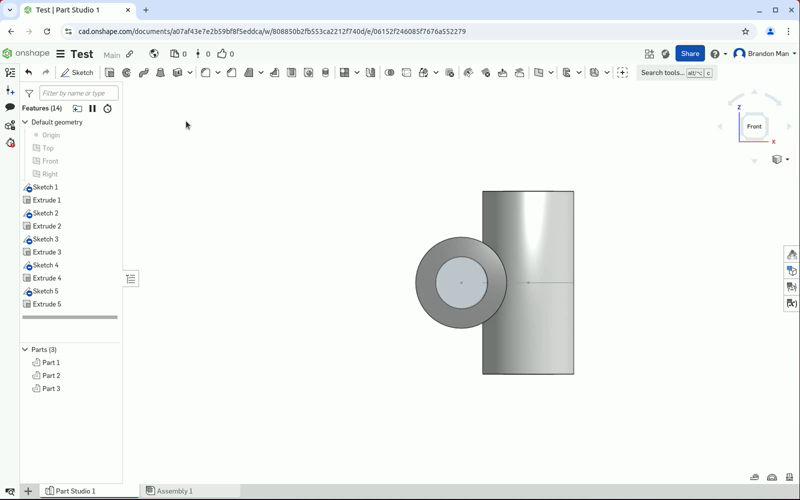
key(shift+7)
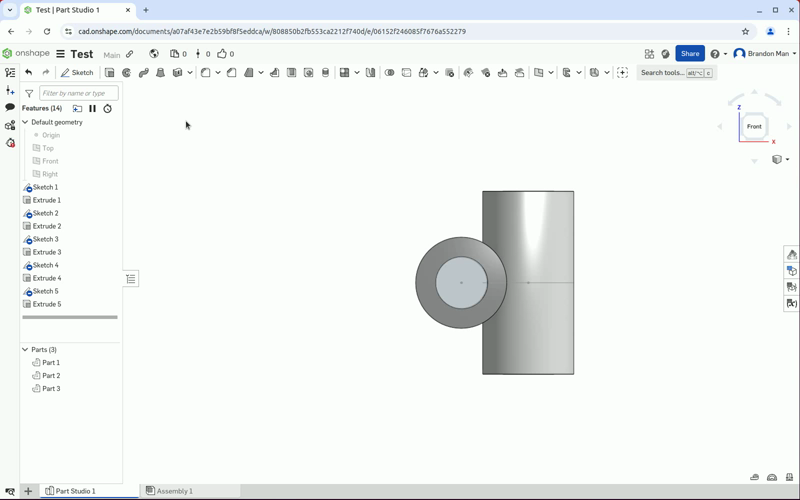
key(left, 2)
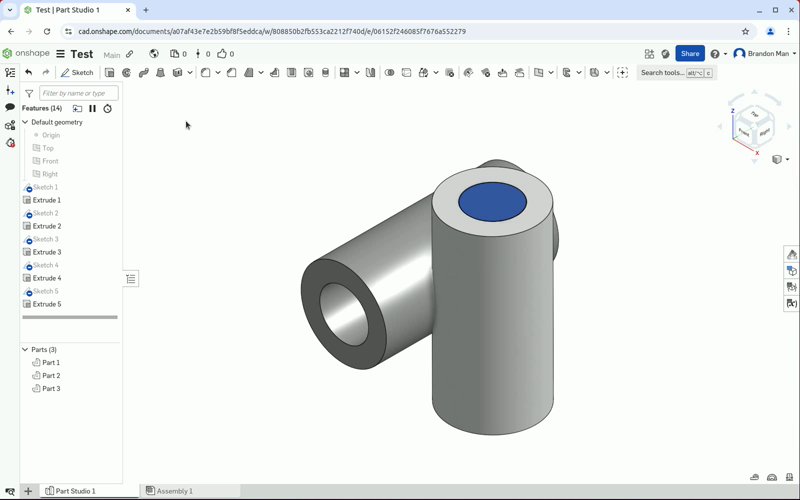
key(down, 2)
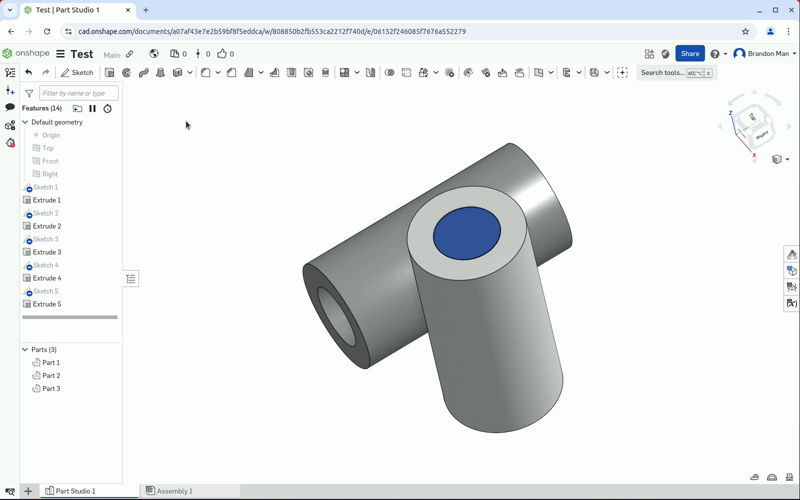
key(up, 2)
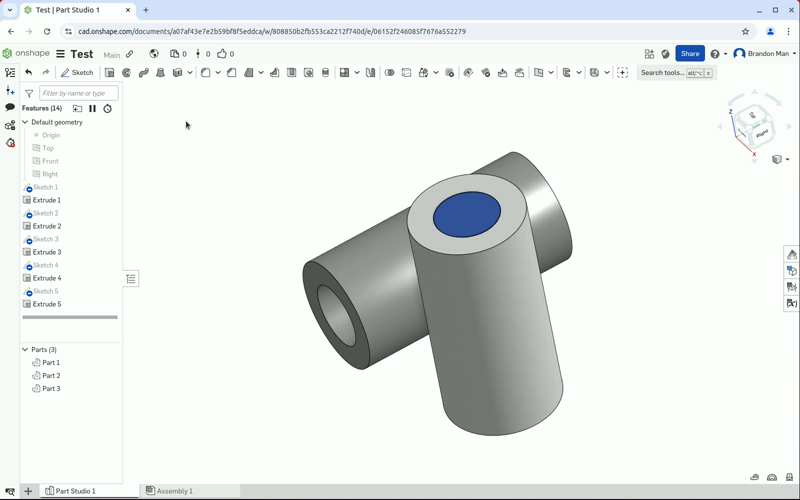
key(right, 2)
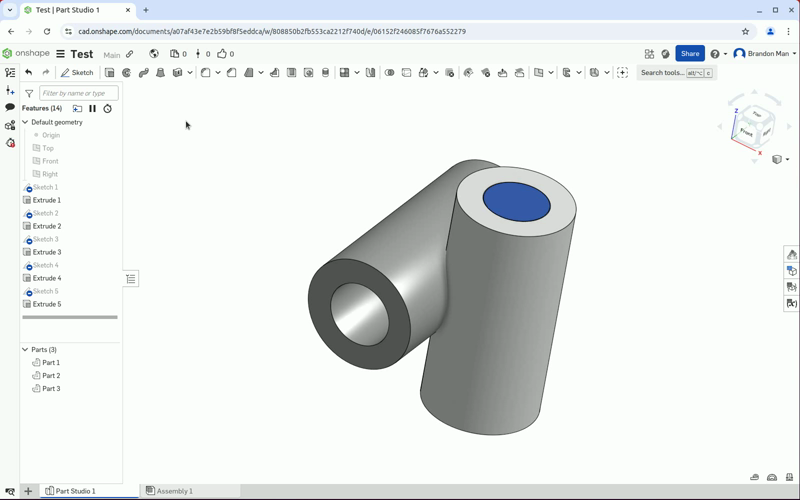
mouse_move(73, 189)
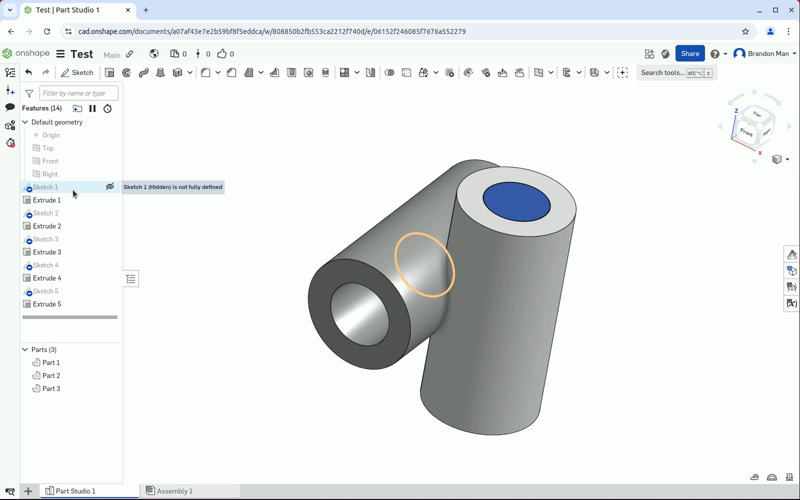
click(73, 189)